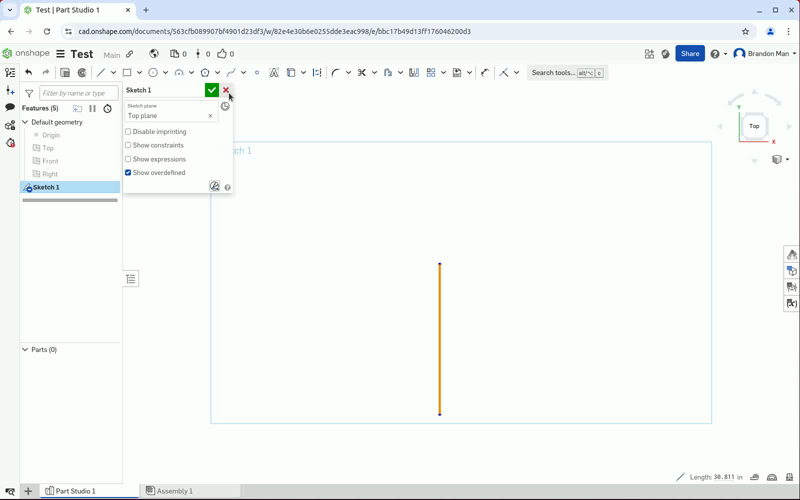
key(shift+h)
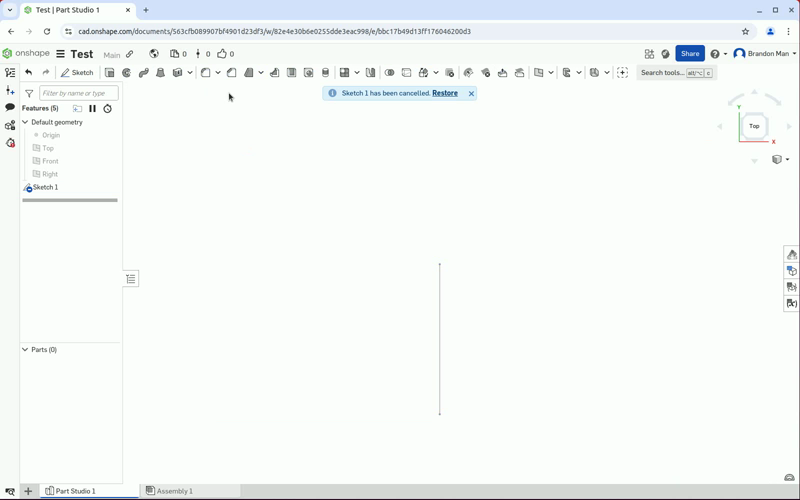
key(shift+s)
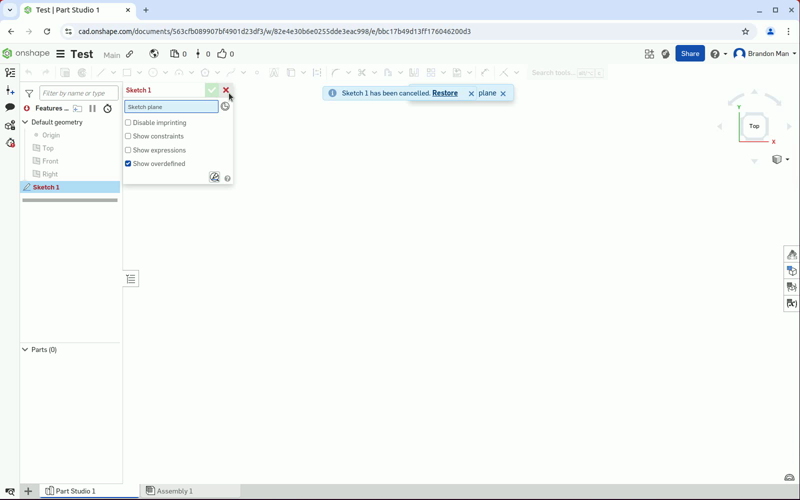
mouse_move(73, 150)
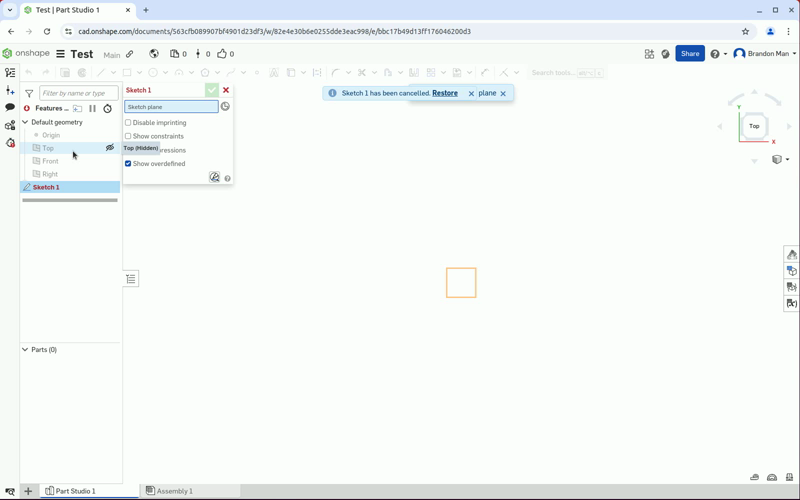
click(73, 150)
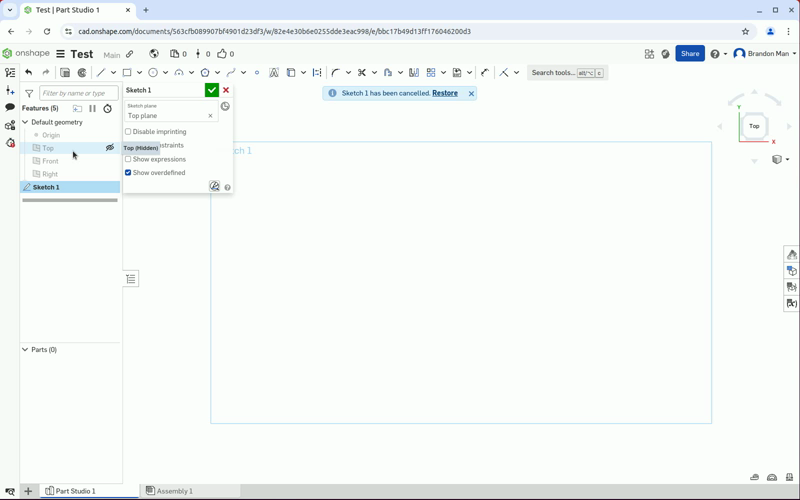
mouse_move(73, 352)
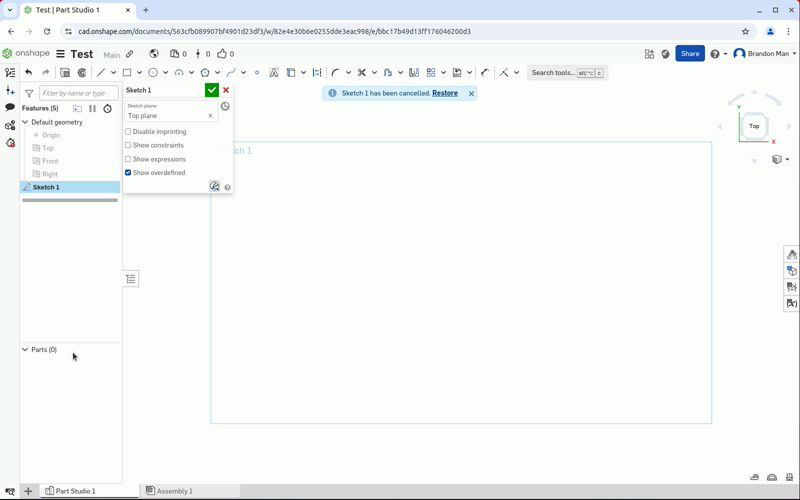
key(y)
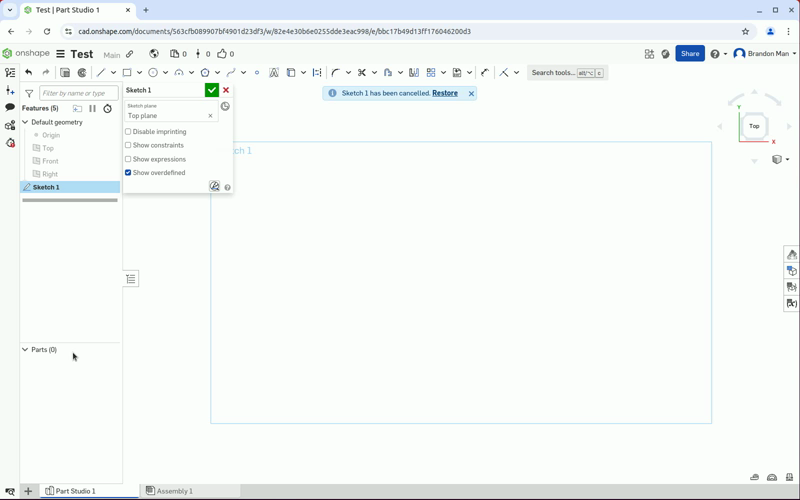
key(l)
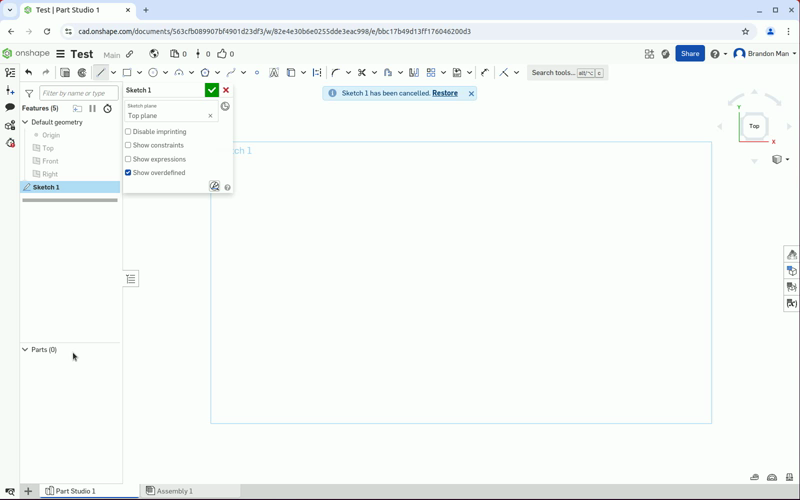
key_down(shift)
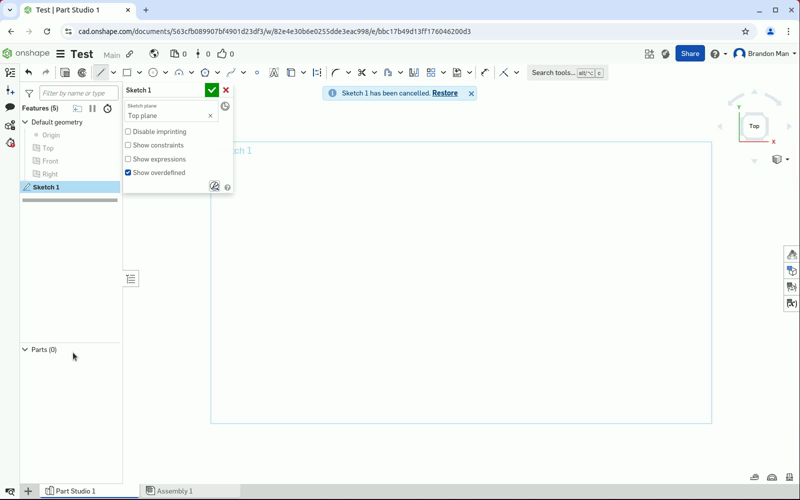
mouse_move(447, 233)
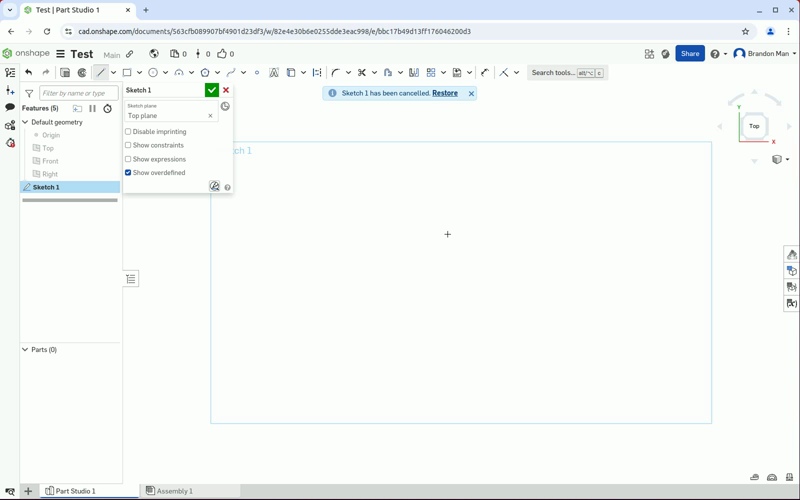
click(447, 233)
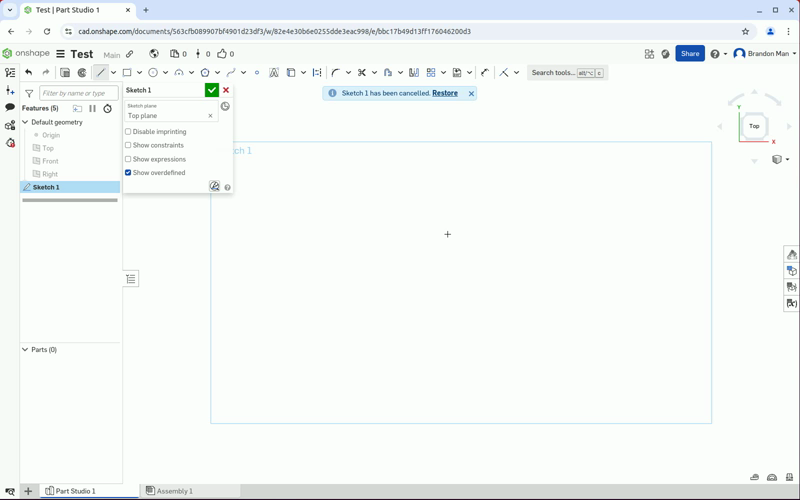
key_up(shift)
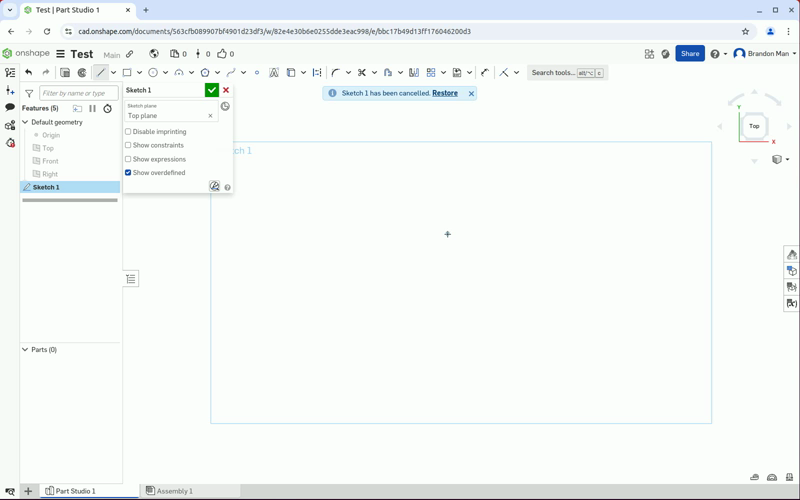
key_down(shift)
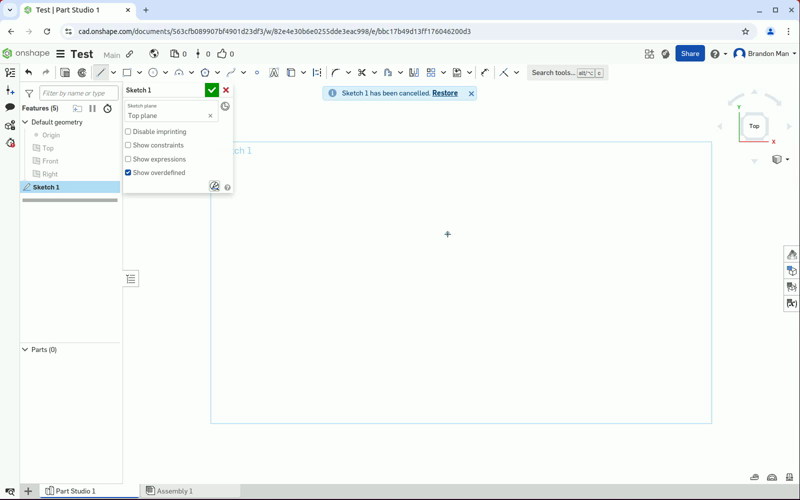
mouse_move(477, 233)
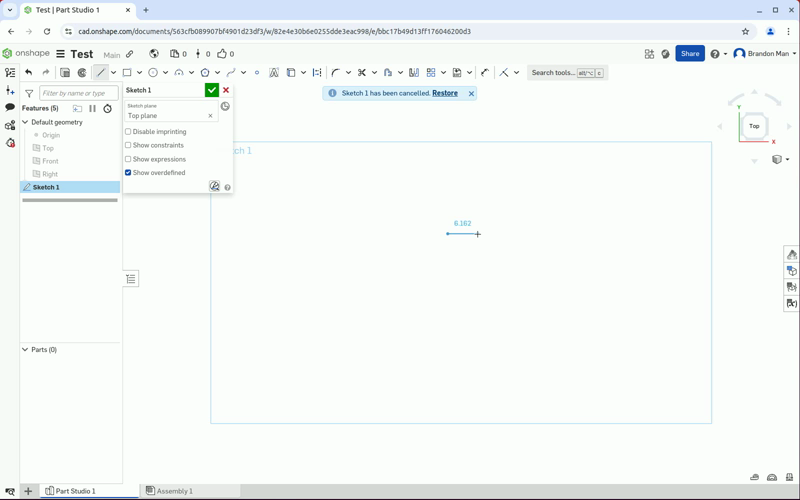
mouse_move(472, 233)
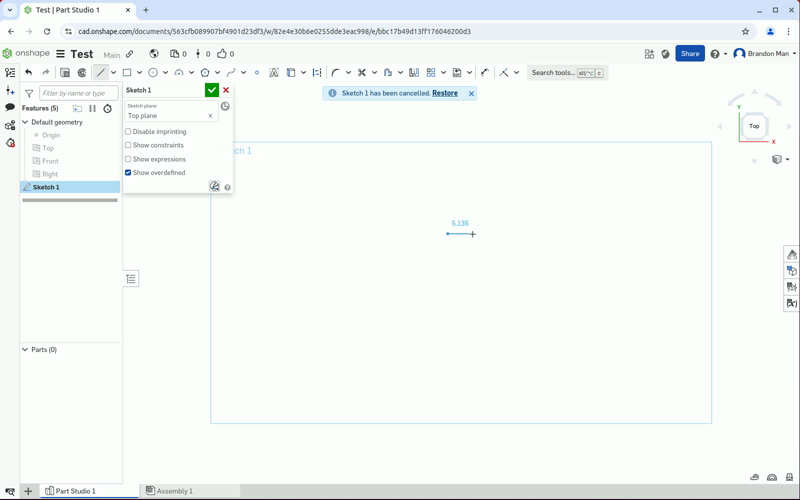
click(472, 233)
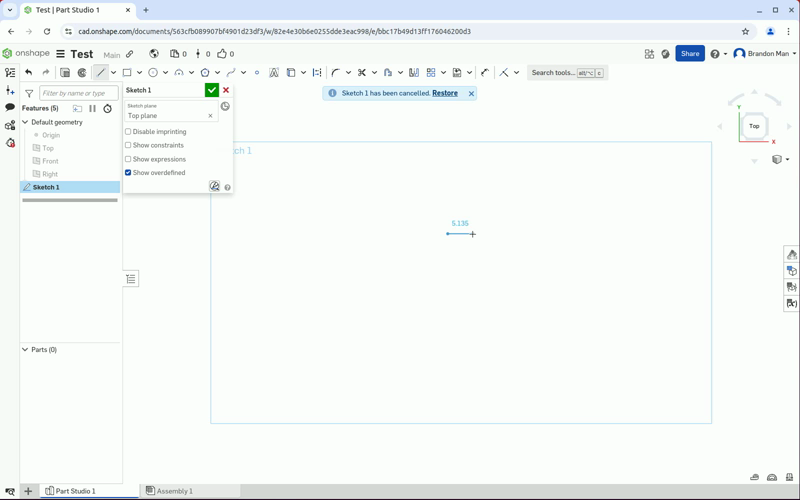
key_up(shift)
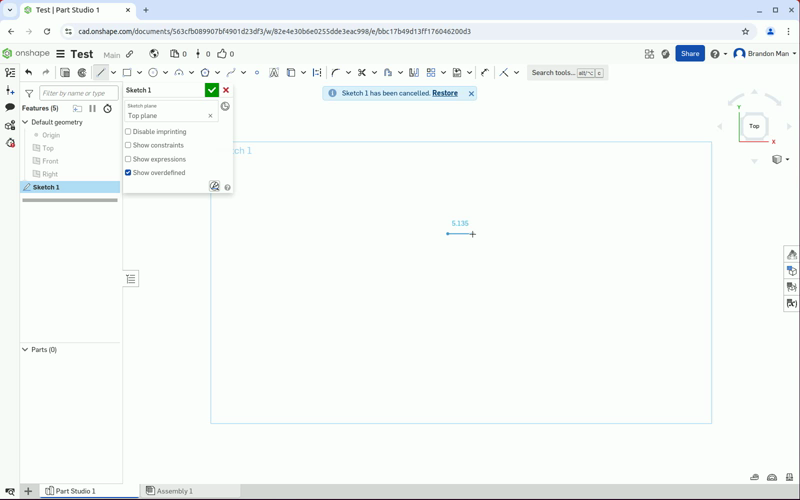
key_down(shift)
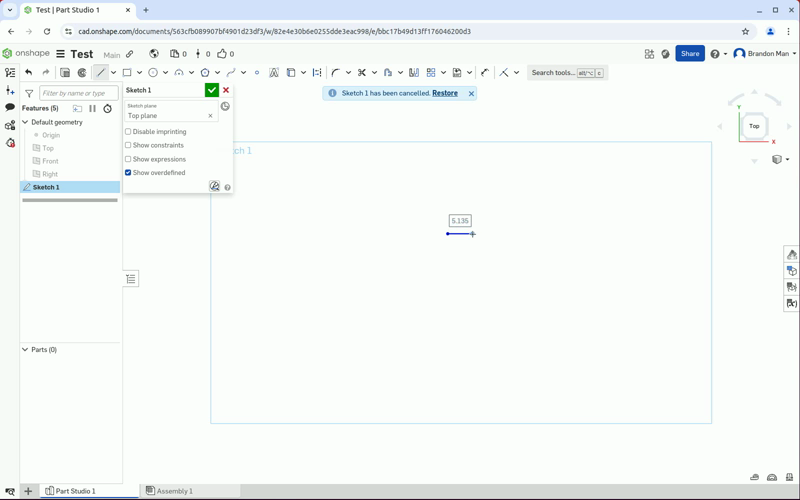
mouse_move(502, 233)
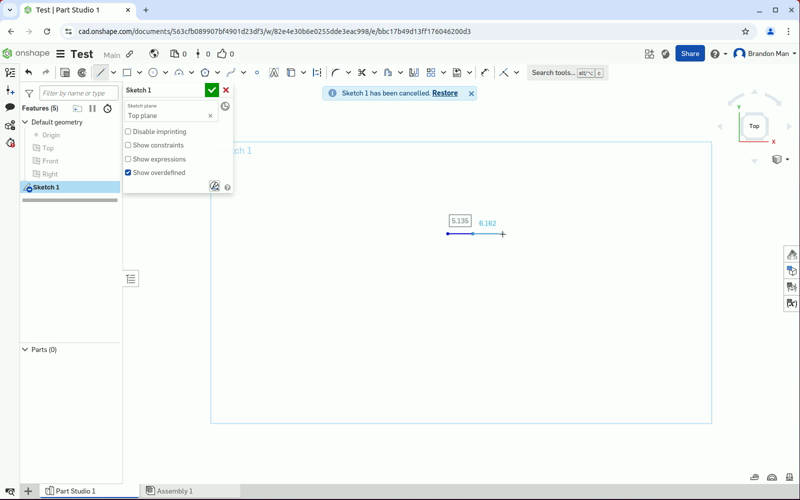
mouse_move(472, 184)
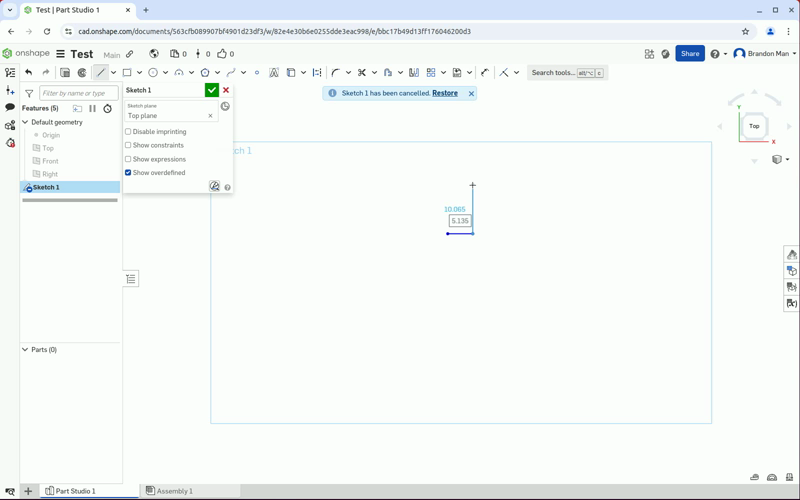
click(472, 184)
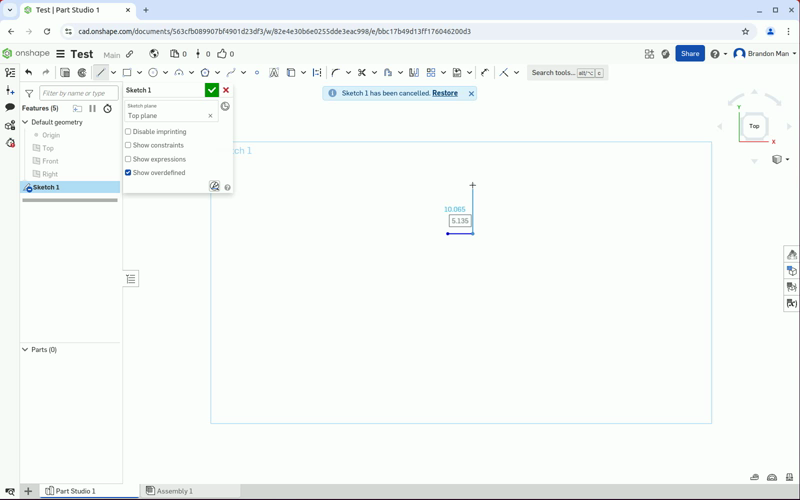
key_up(shift)
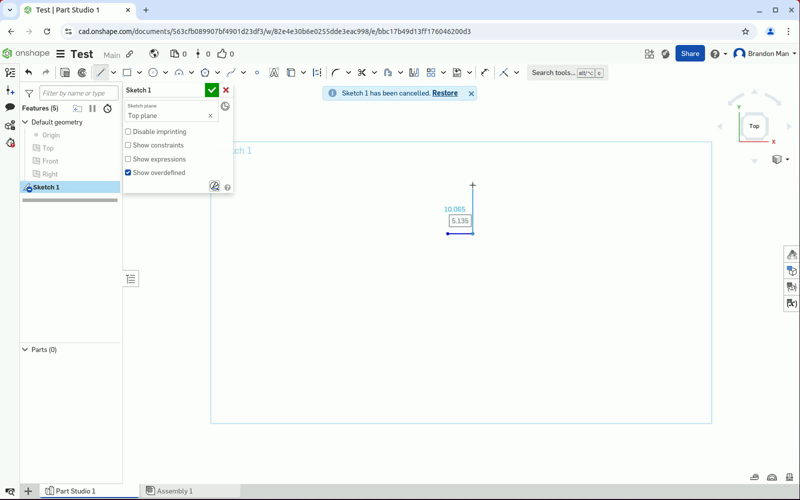
key_down(shift)
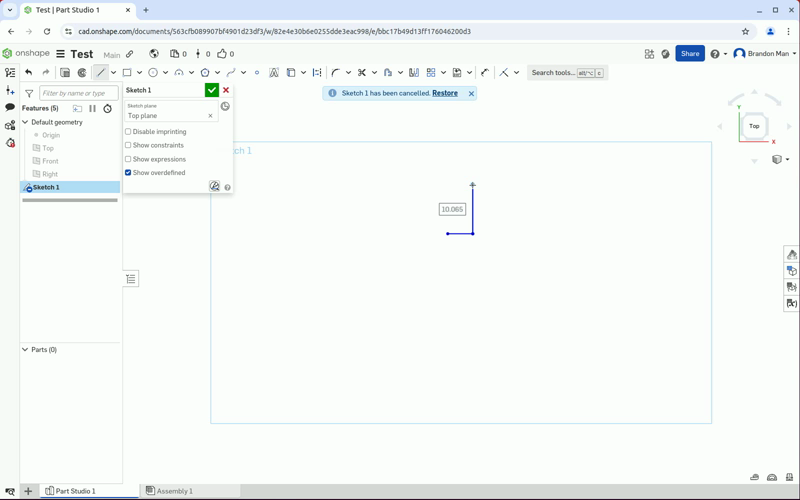
mouse_move(502, 184)
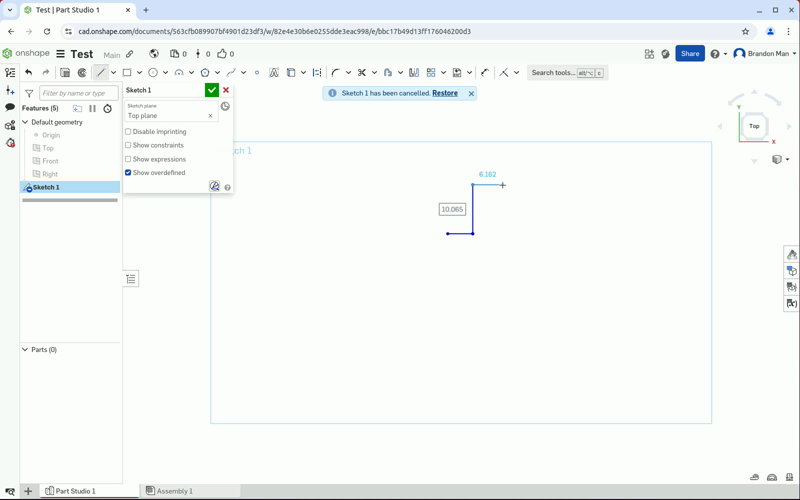
mouse_move(472, 169)
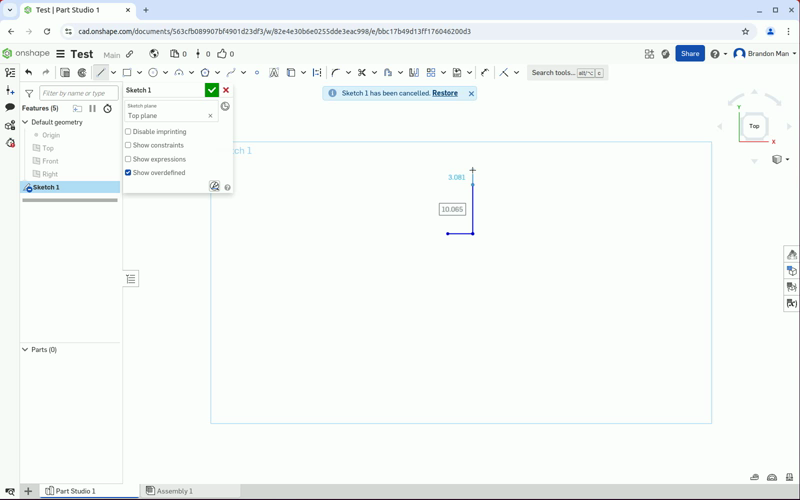
click(472, 169)
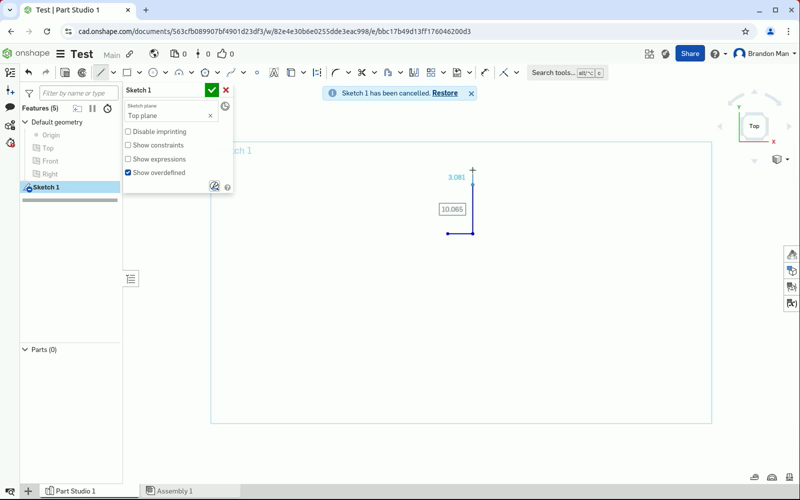
key_up(shift)
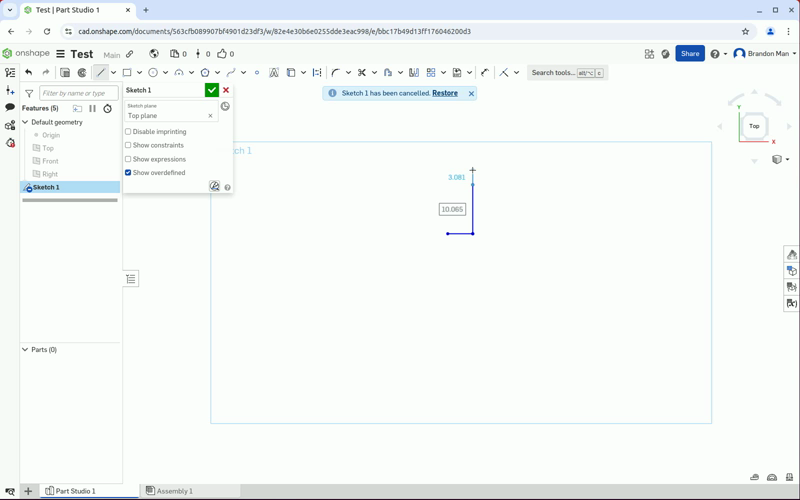
key_down(shift)
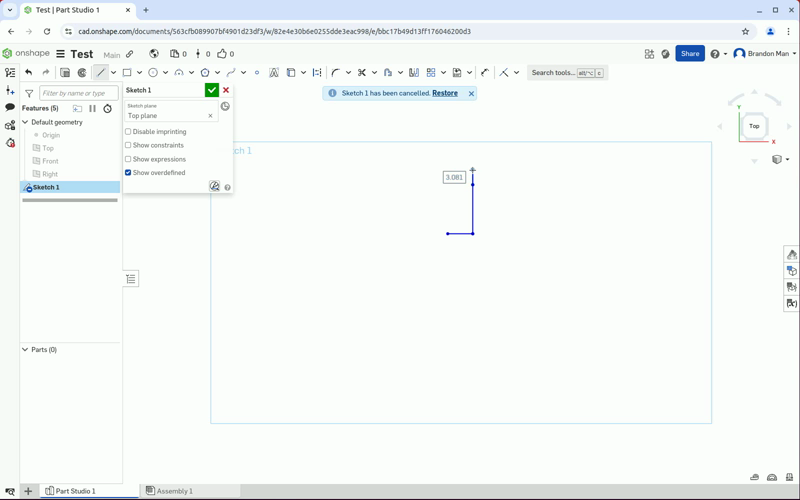
mouse_move(502, 169)
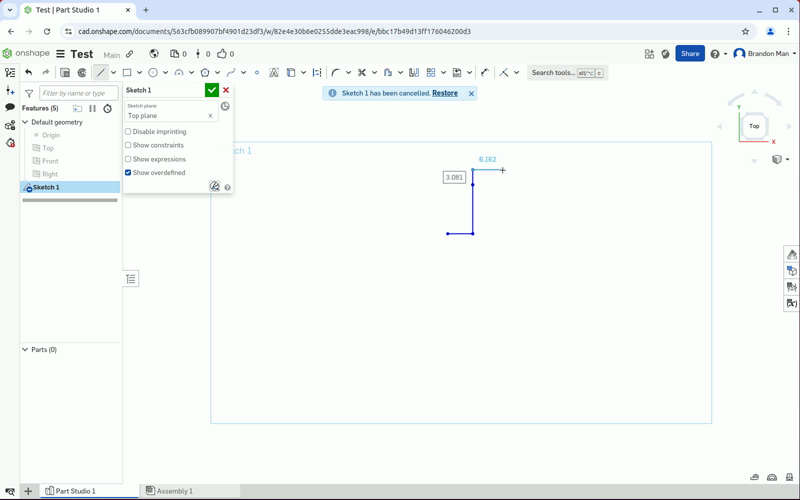
mouse_move(447, 169)
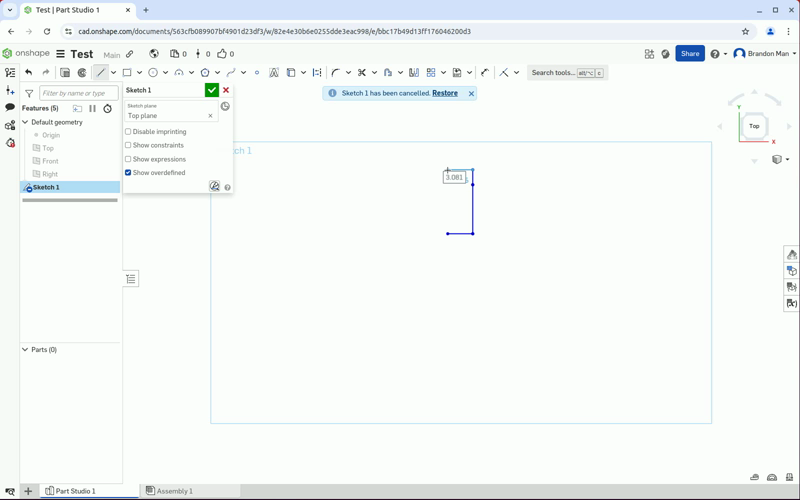
click(447, 169)
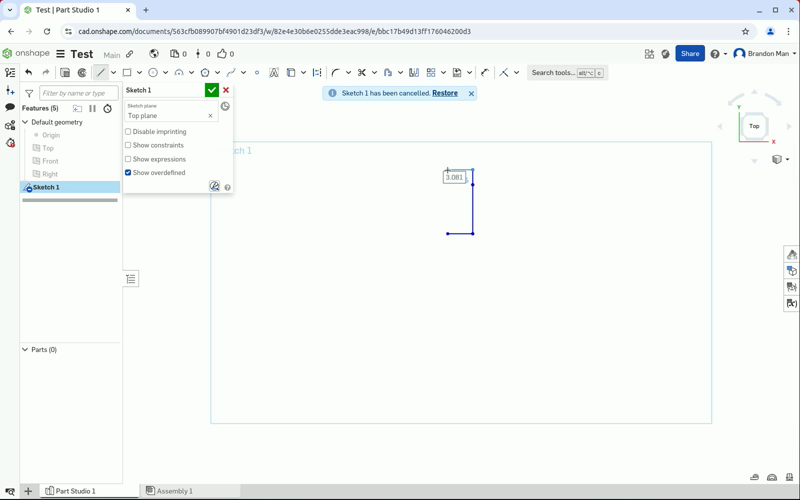
key_up(shift)
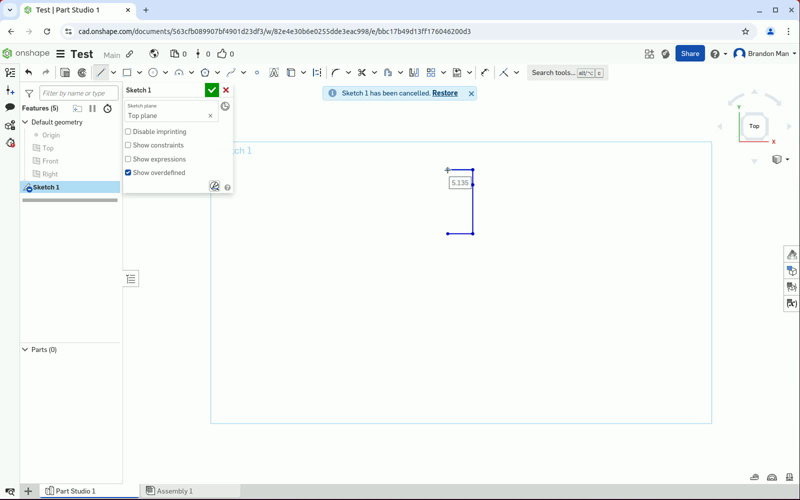
key_down(shift)
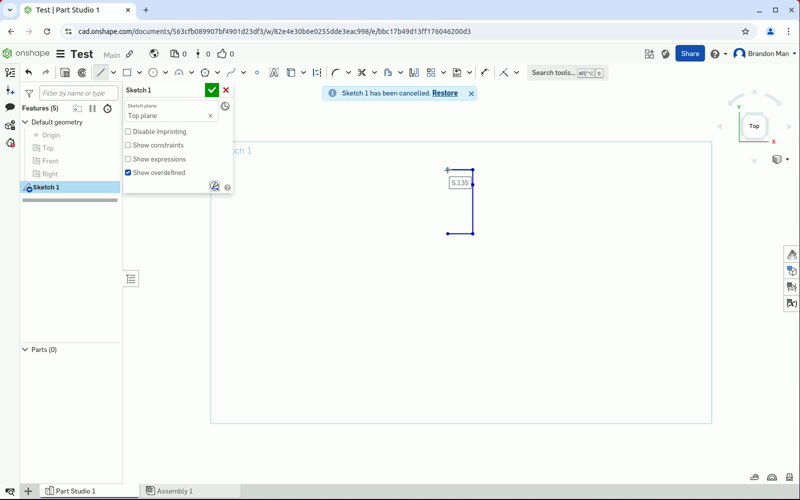
mouse_move(477, 169)
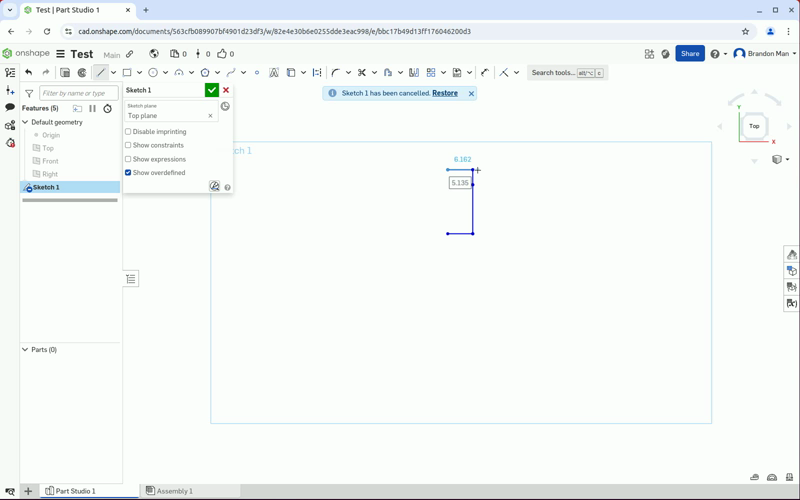
mouse_move(447, 184)
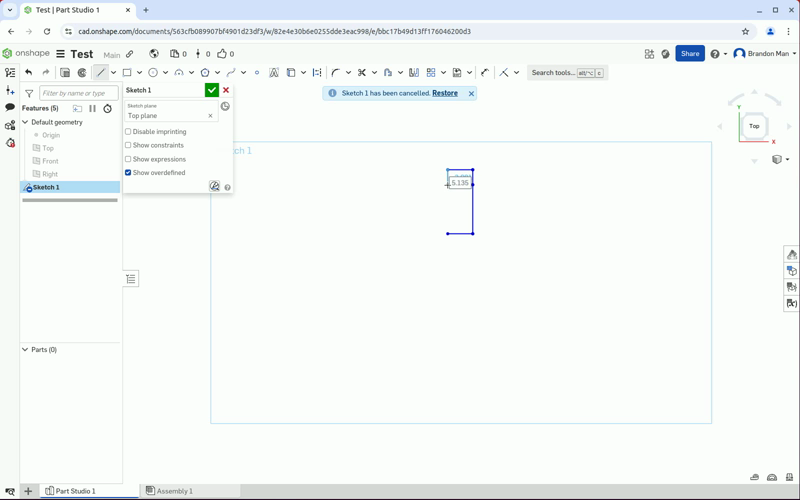
click(447, 184)
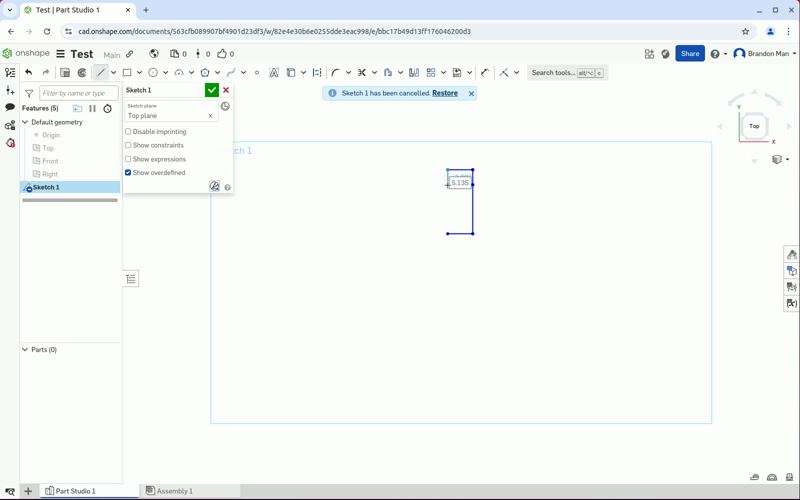
key_up(shift)
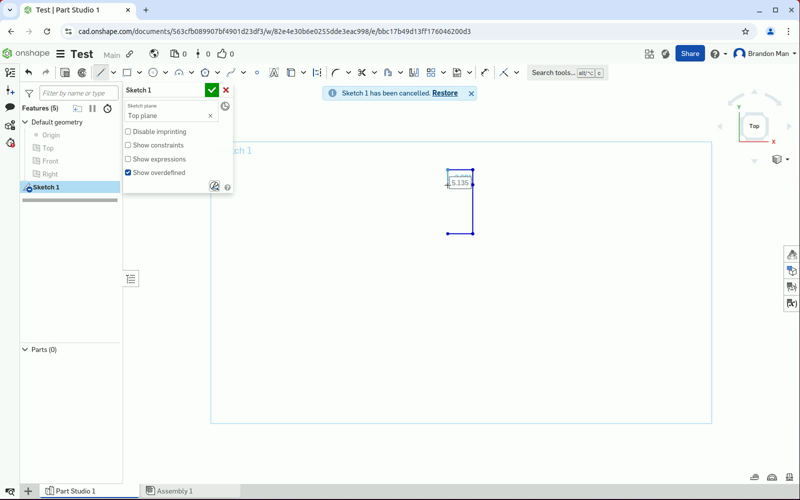
mouse_move(477, 184)
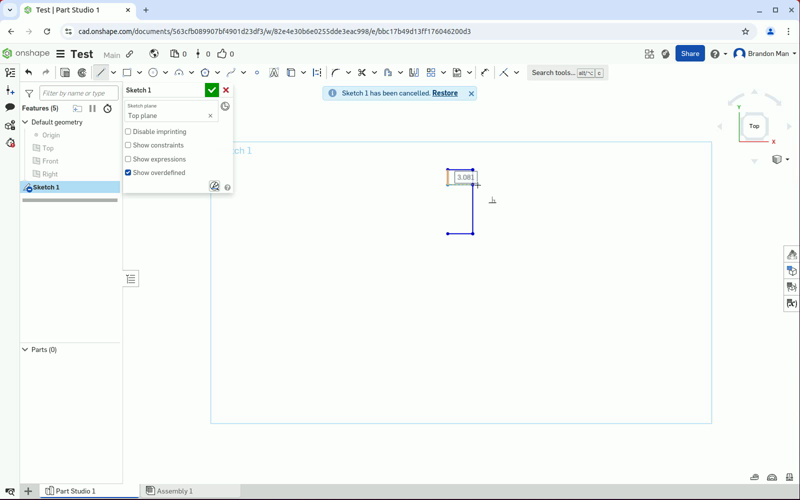
key_down(shift)
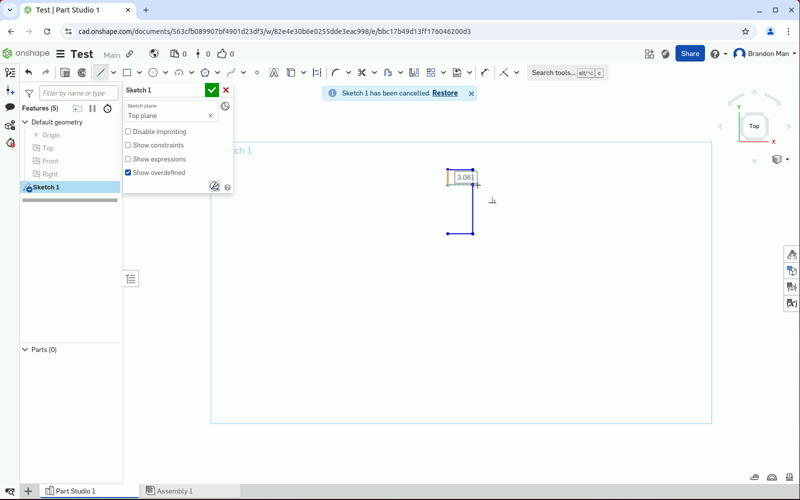
mouse_move(447, 233)
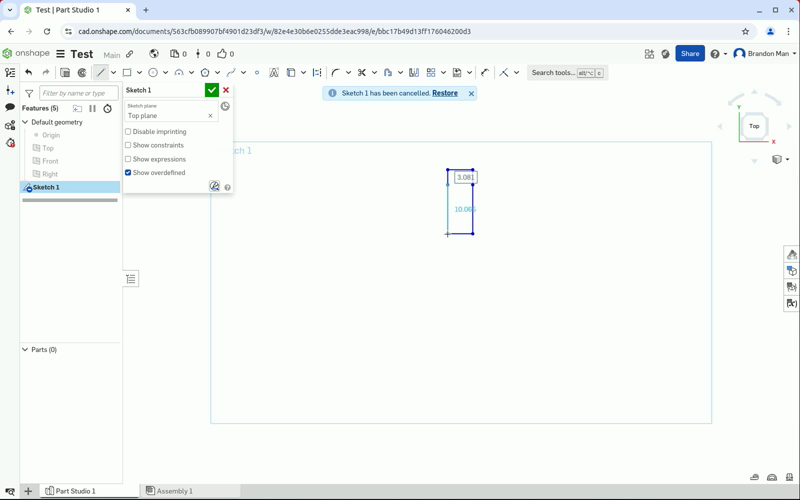
key_up(shift)
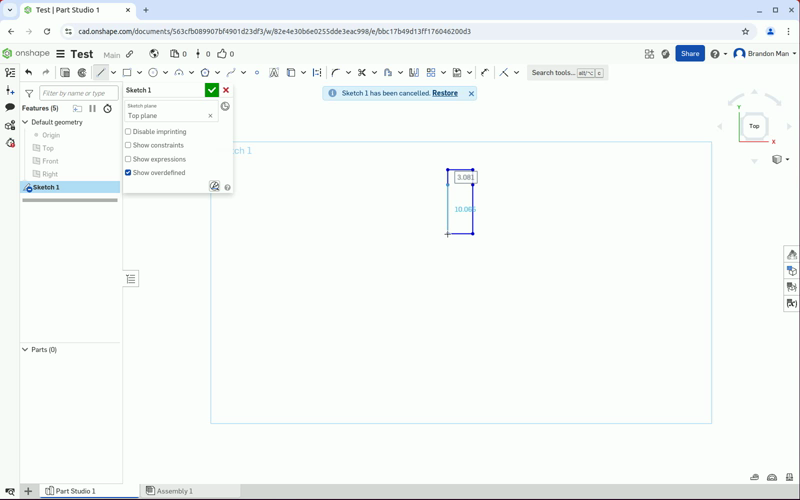
click(447, 233)
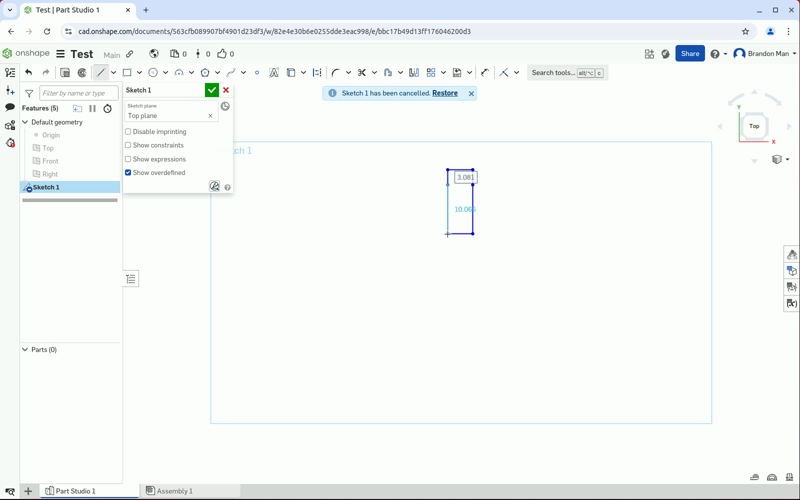
key(esc)
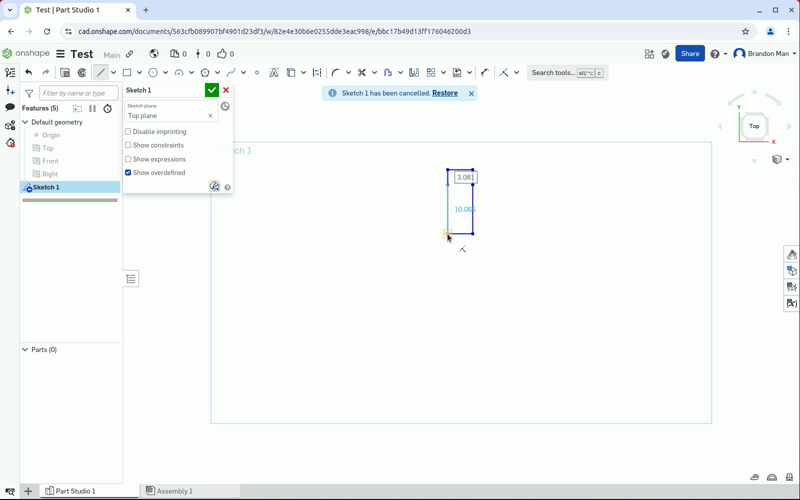
key(c)
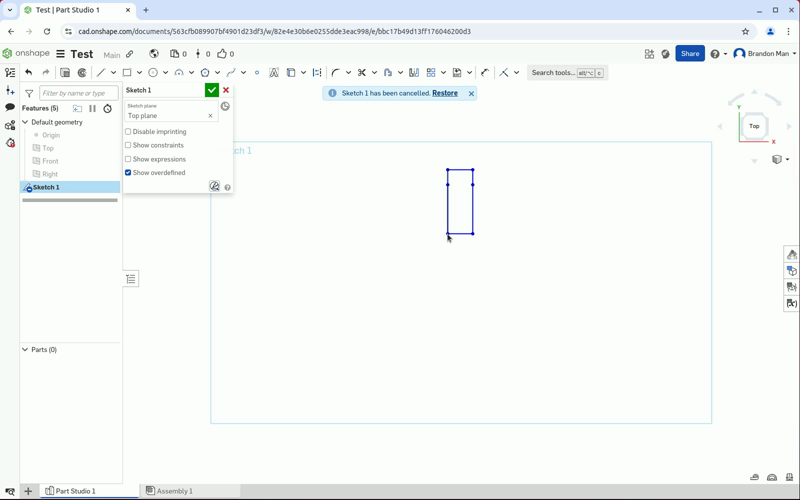
key_down(shift)
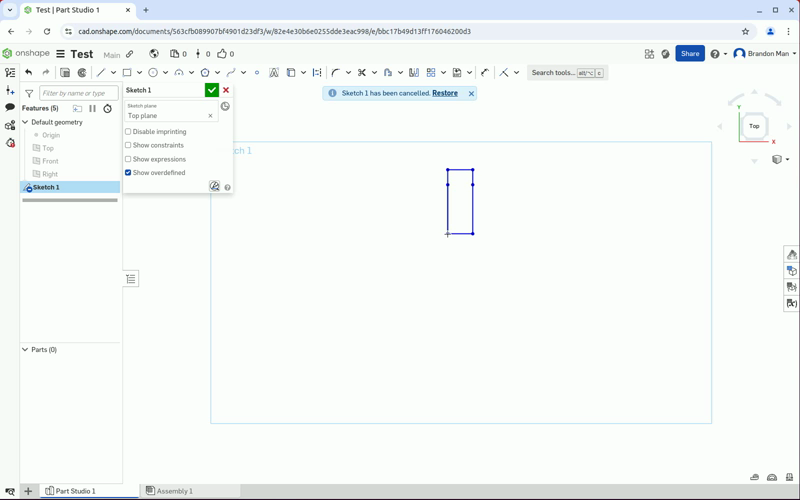
mouse_move(460, 184)
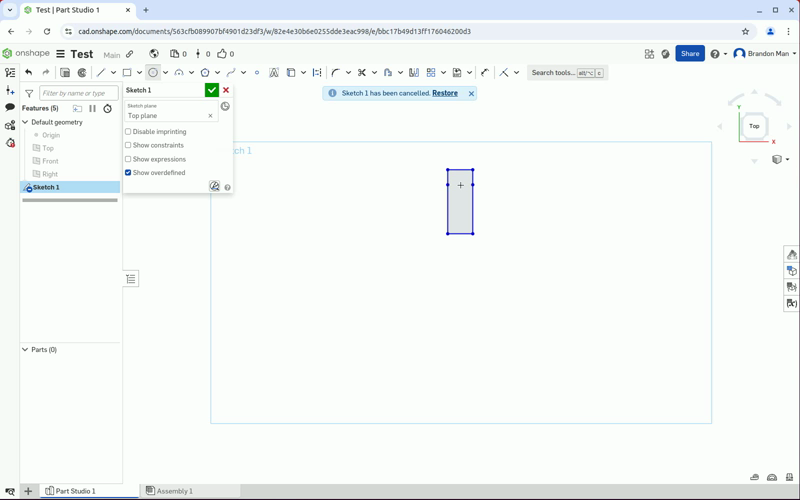
click(460, 184)
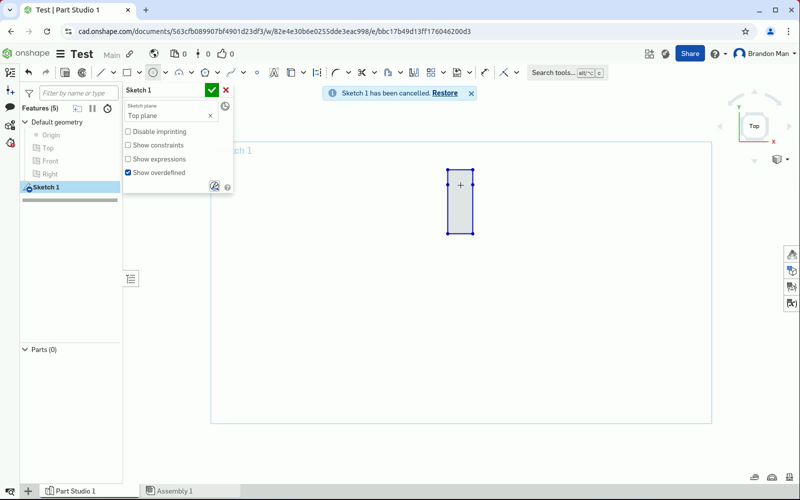
key_up(shift)
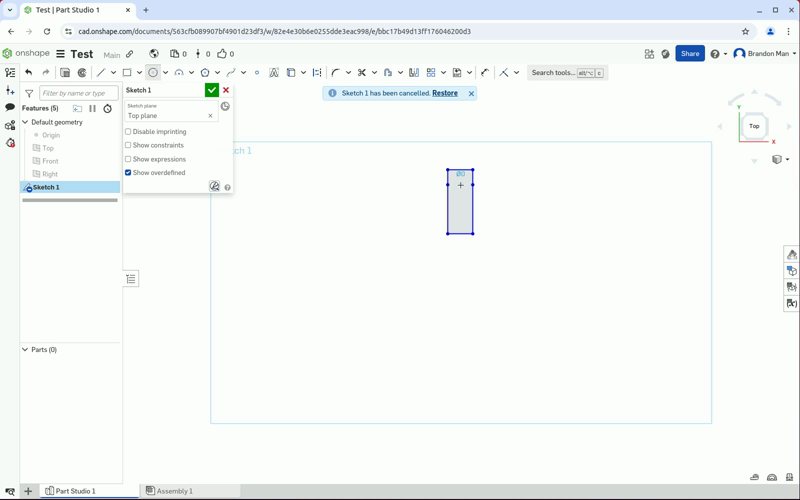
mouse_move(464, 184)
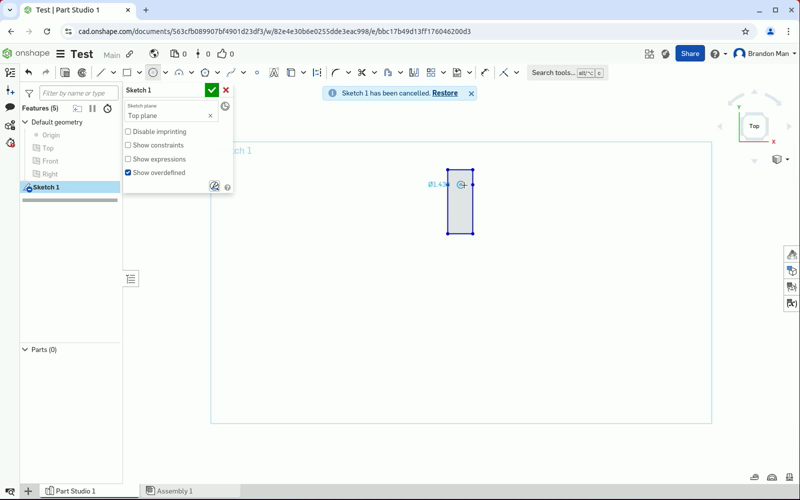
click(464, 184)
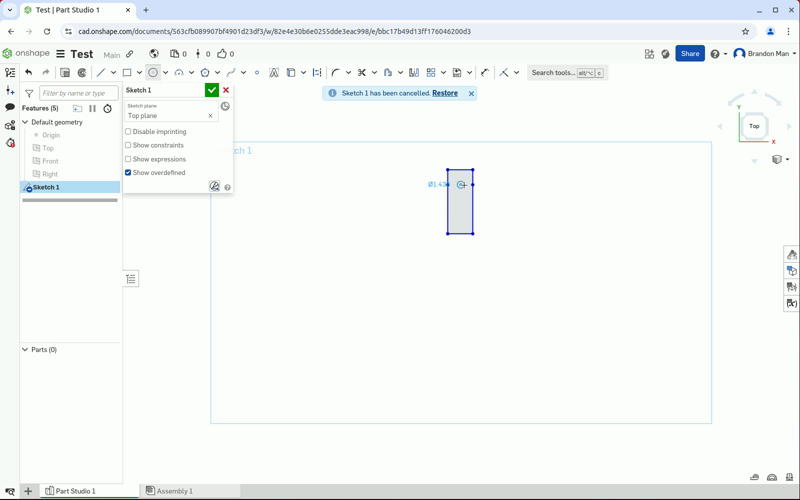
key(esc)
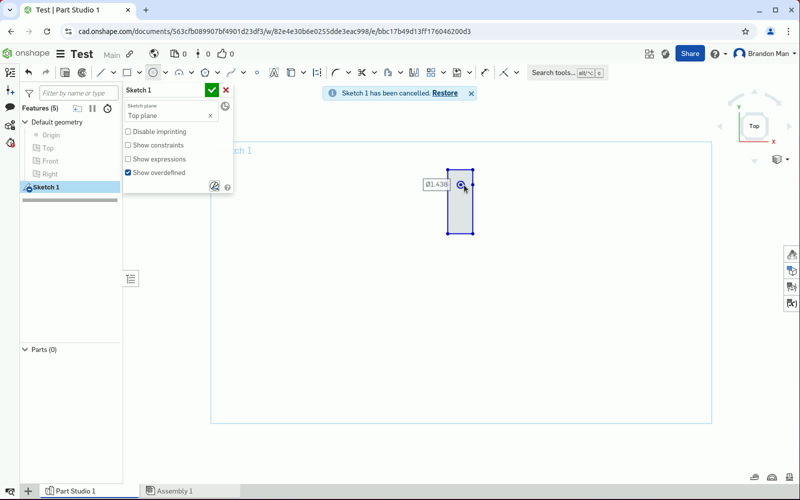
mouse_move(458, 172)
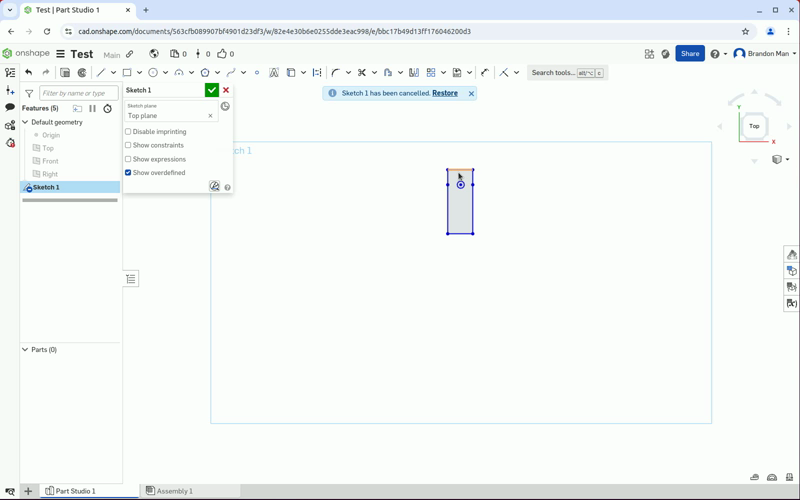
scroll(6)
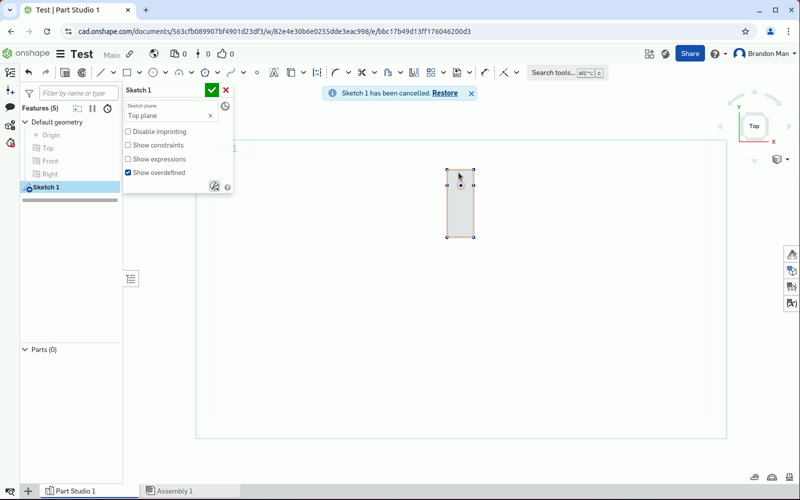
scroll(6)
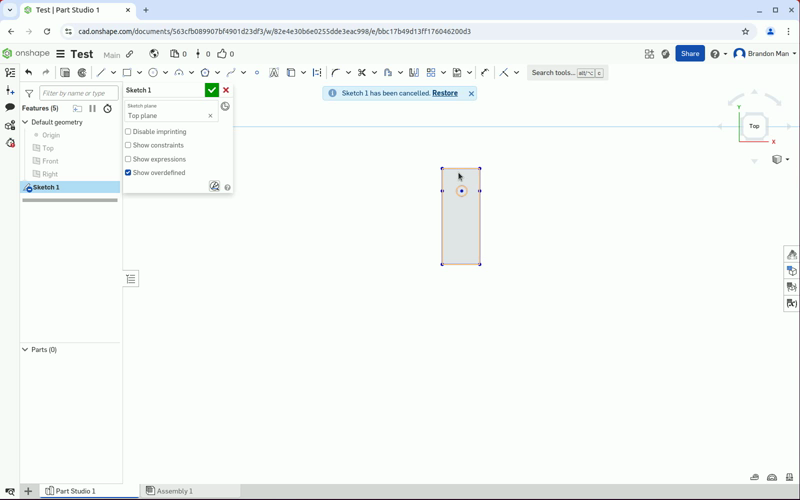
scroll(6)
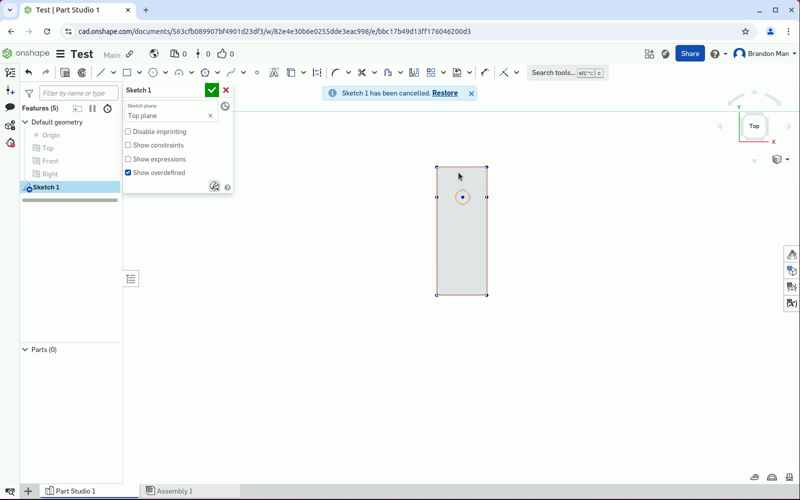
scroll(6)
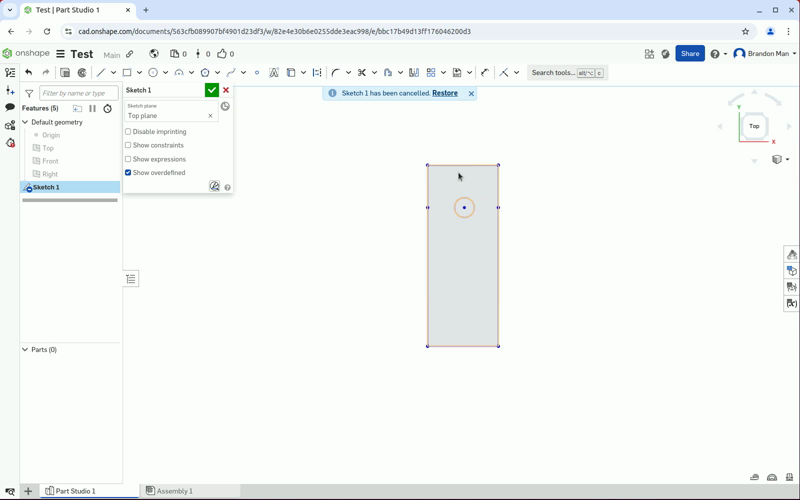
scroll(6)
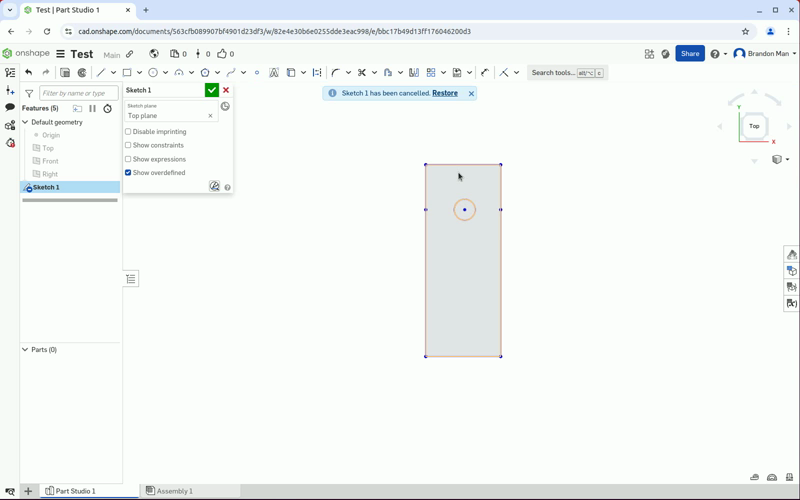
scroll(6)
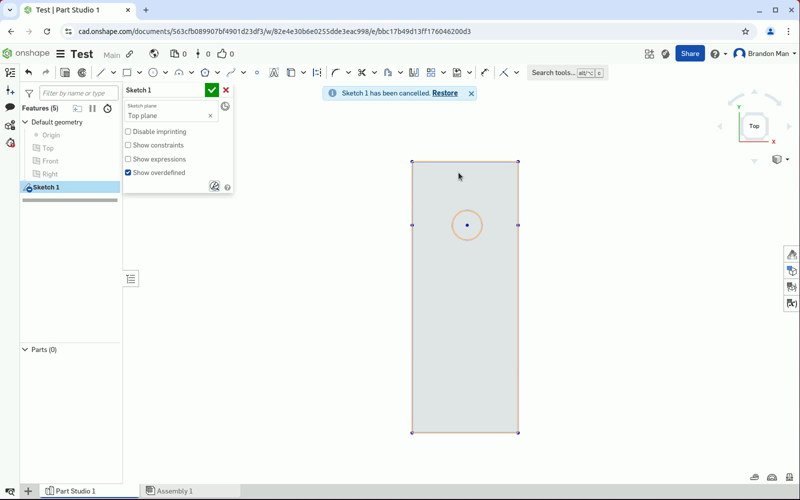
scroll(6)
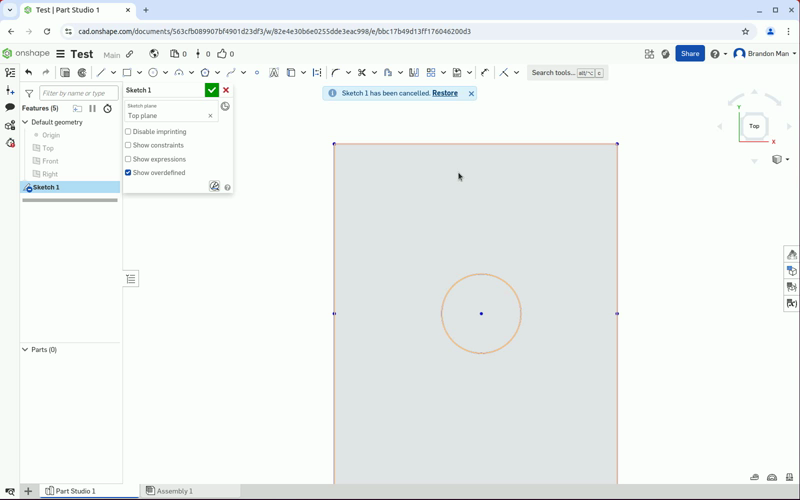
click(458, 172)
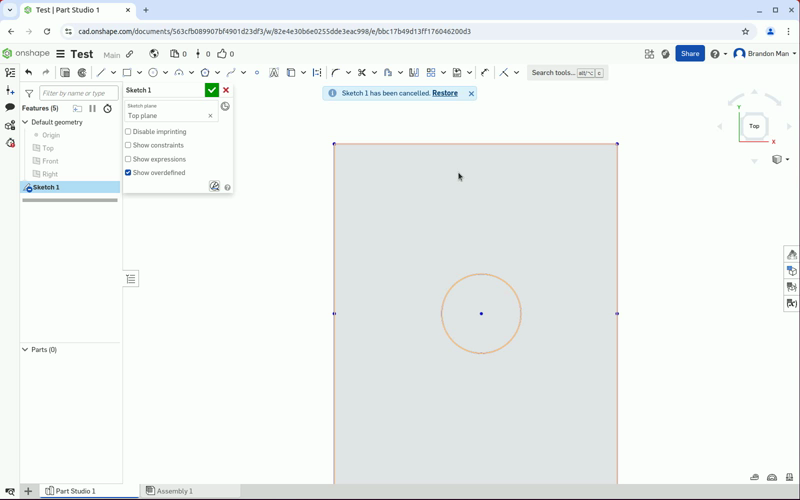
scroll(-6)
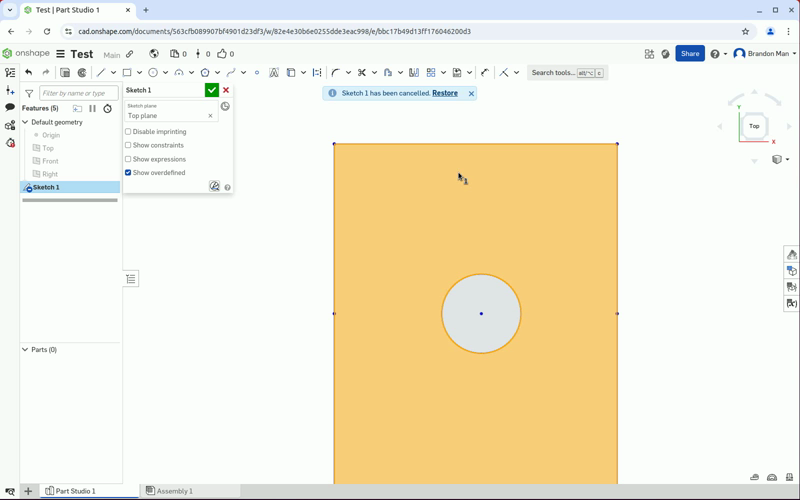
scroll(-6)
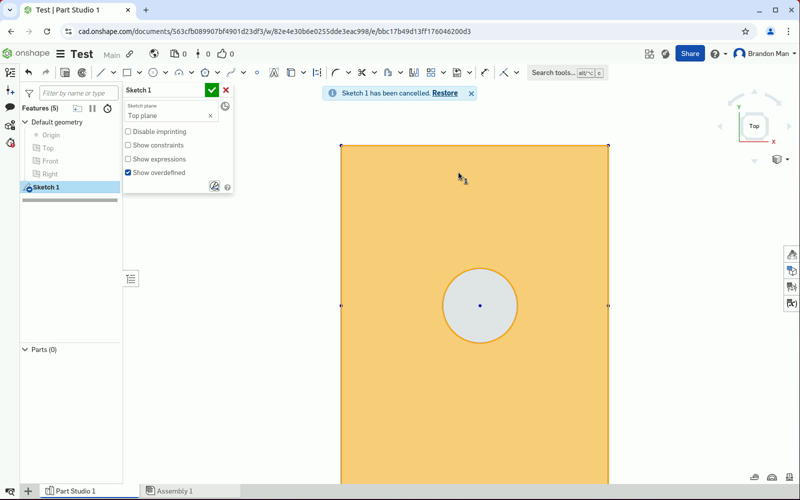
scroll(-6)
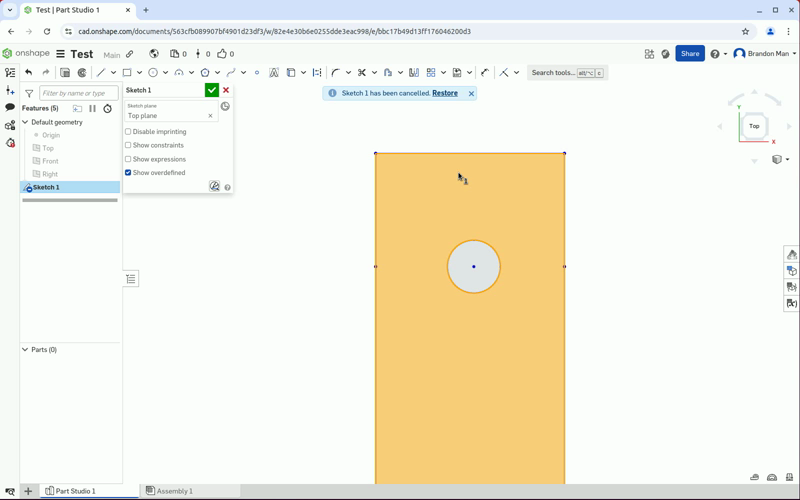
scroll(-6)
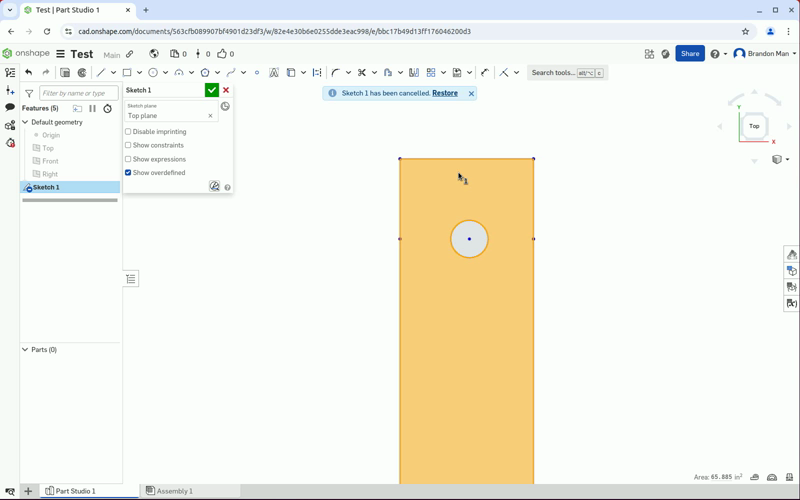
scroll(-6)
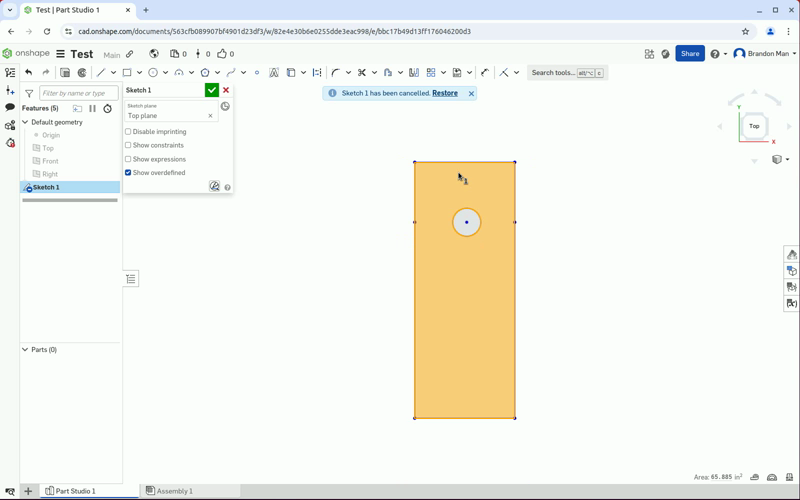
scroll(-6)
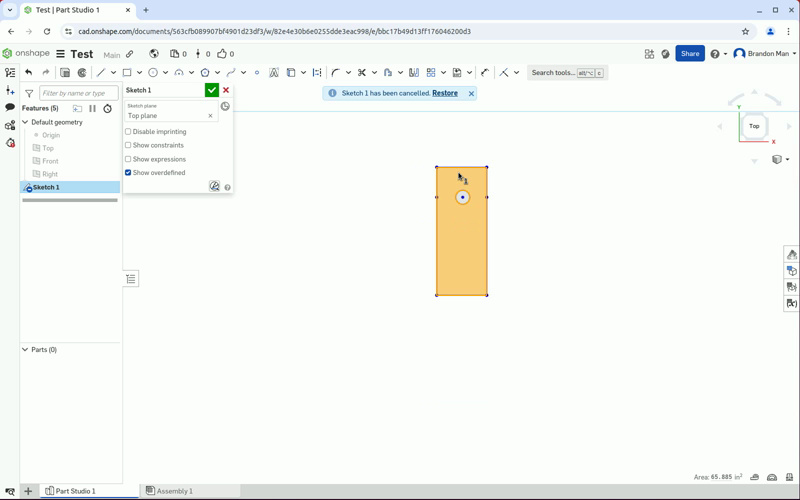
scroll(-6)
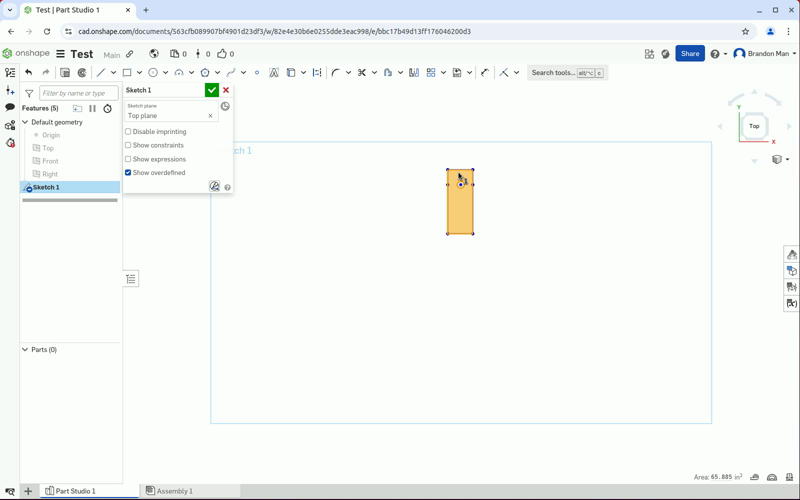
mouse_move(73, 352)
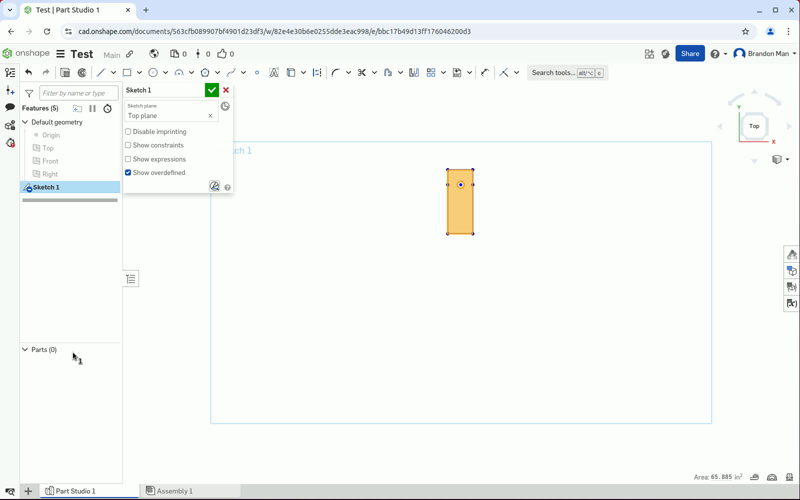
key(shift+y)
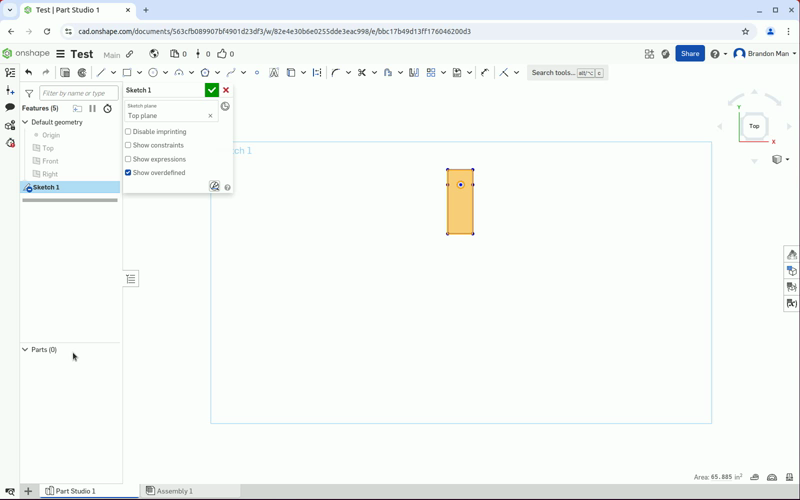
key(shift+e)
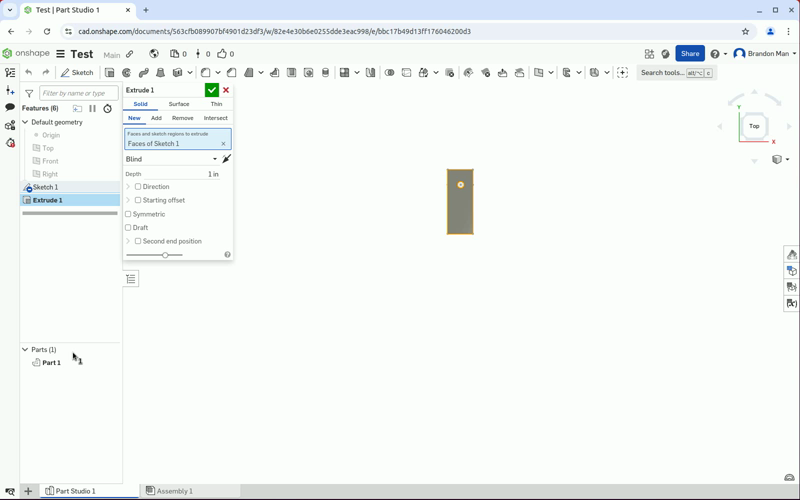
mouse_move(143, 106)
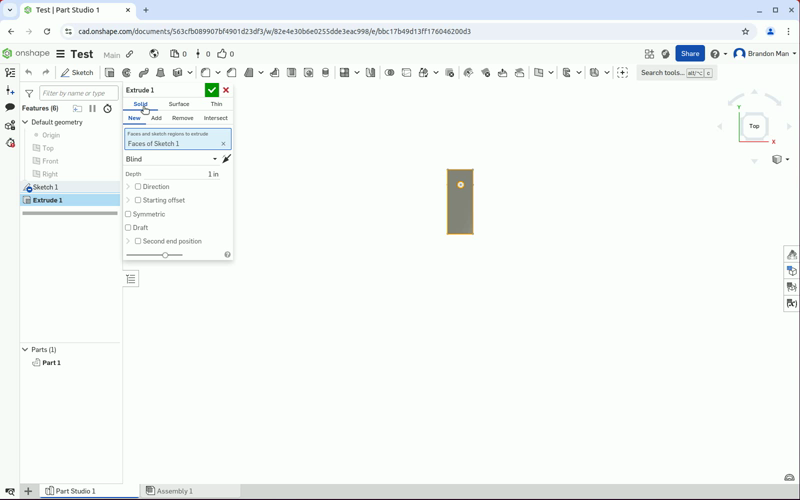
click(143, 106)
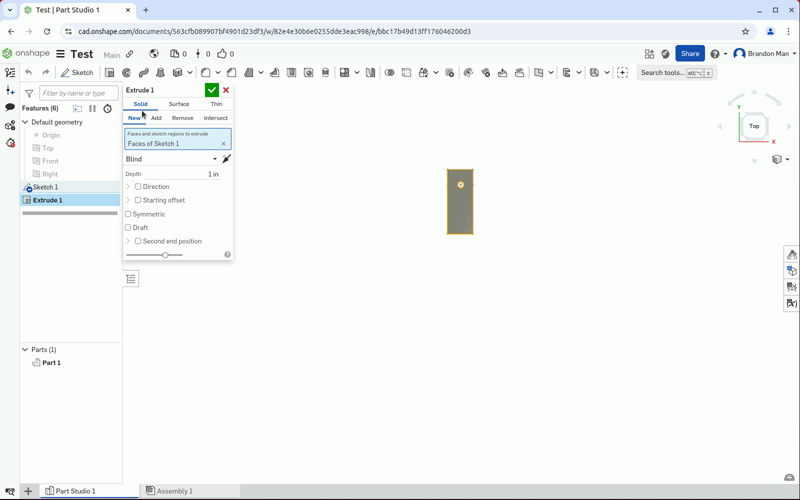
mouse_move(137, 120)
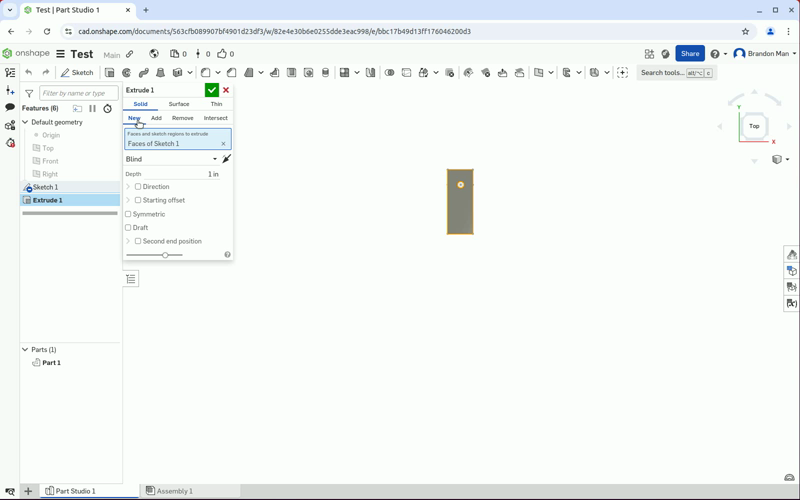
click(137, 120)
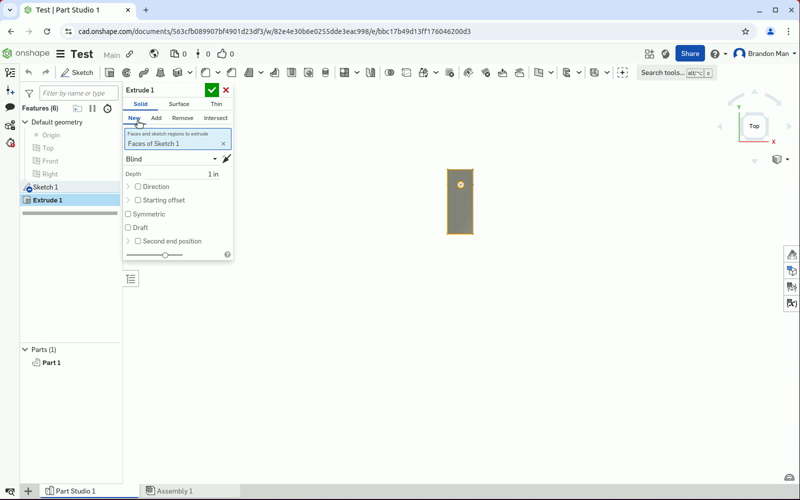
key(tab, 4)
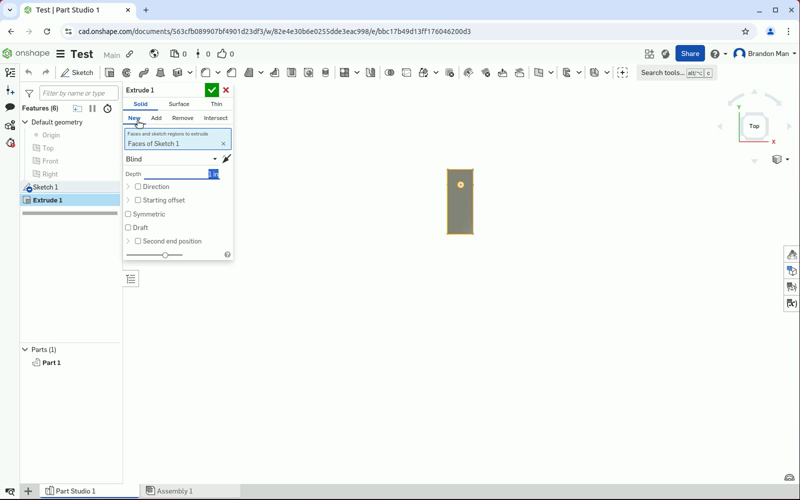
text(5.055)
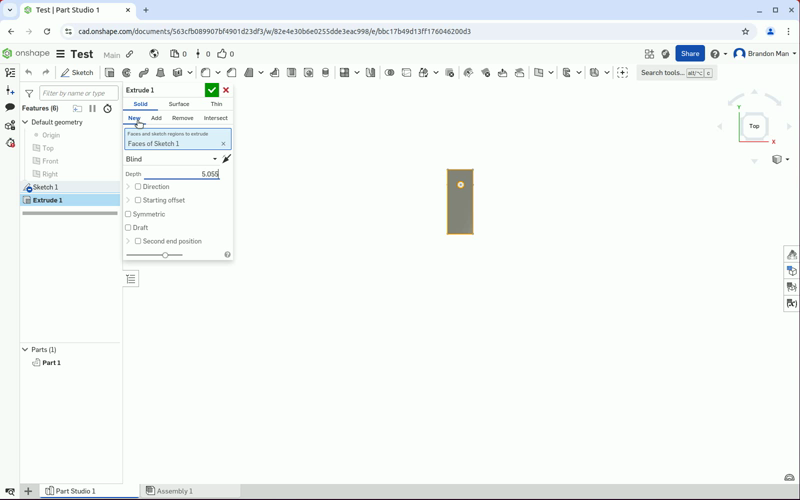
key(enter)
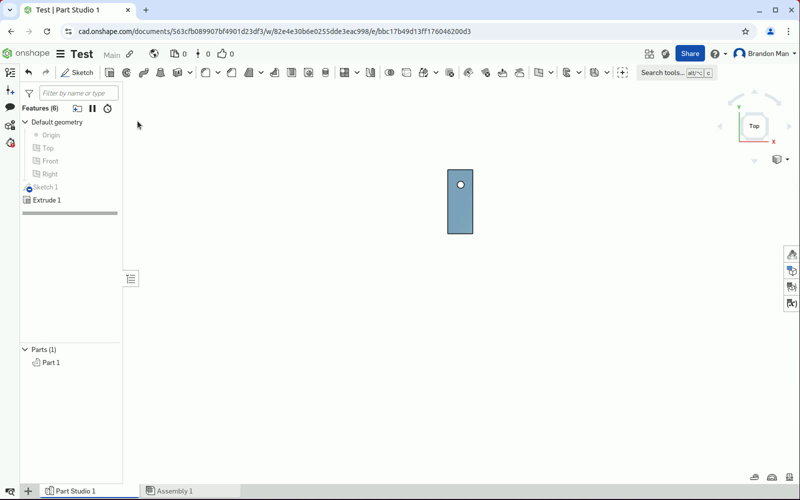
key(shift+h)
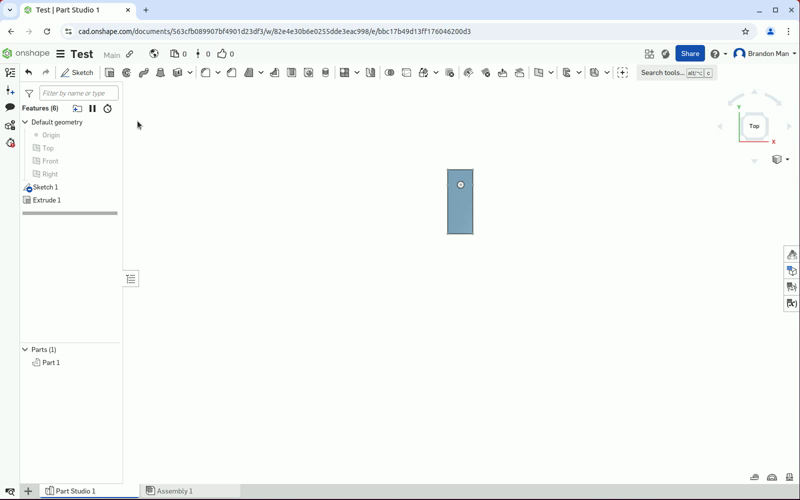
key(shift+h)
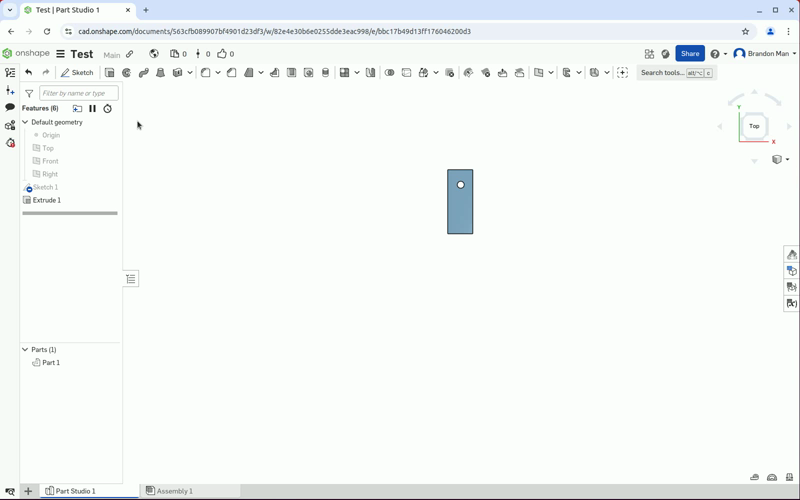
mouse_move(73, 189)
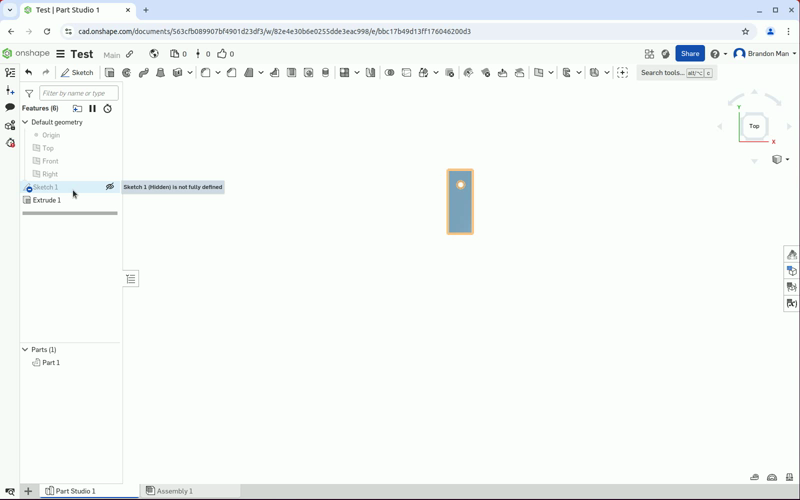
click(73, 189)
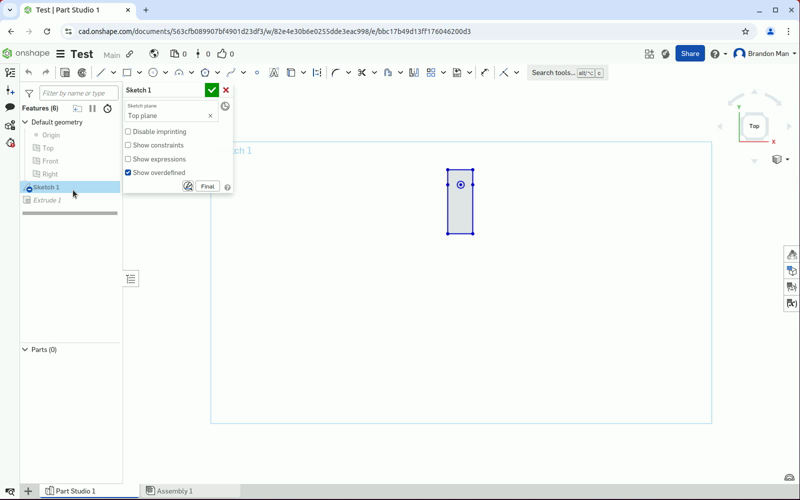
mouse_move(229, 92)
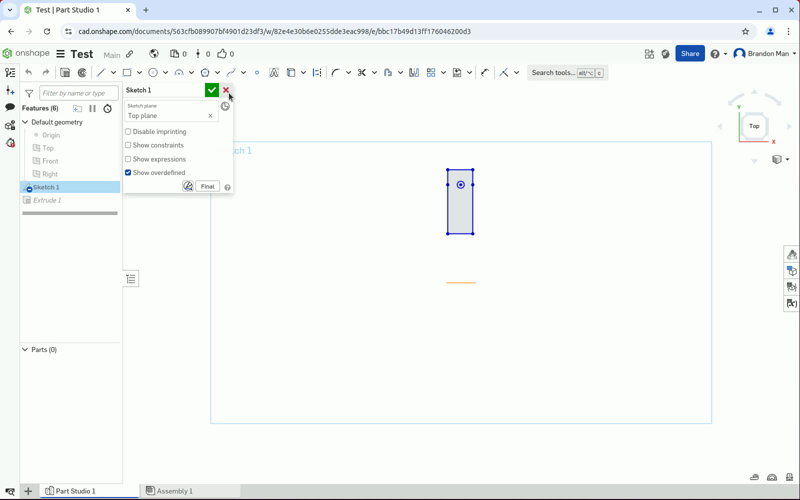
click(229, 92)
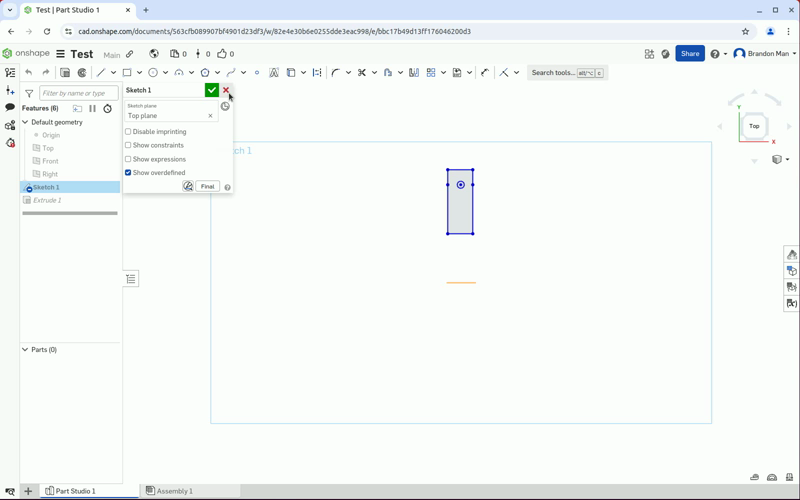
key(shift+s)
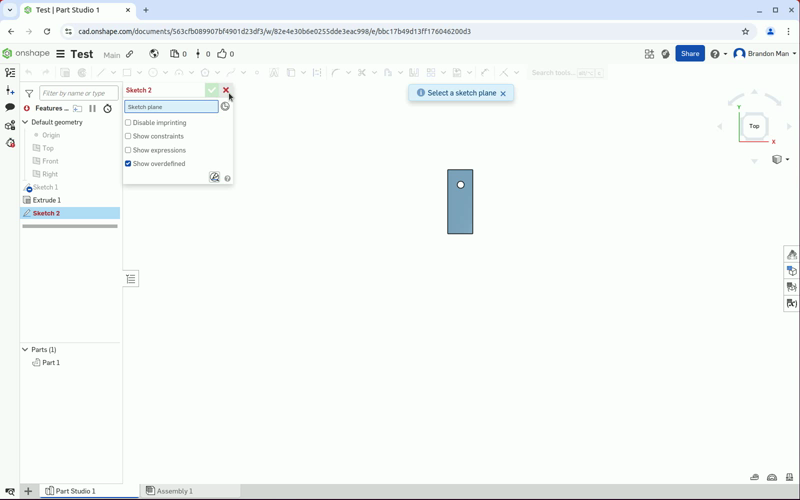
mouse_move(73, 150)
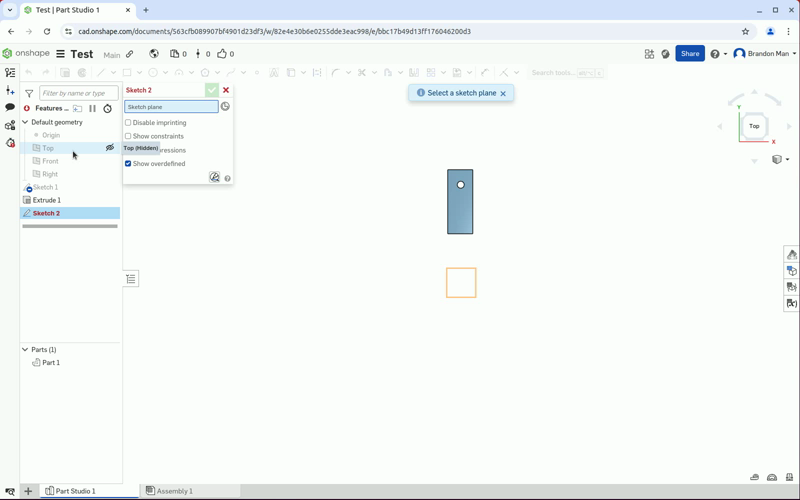
click(73, 150)
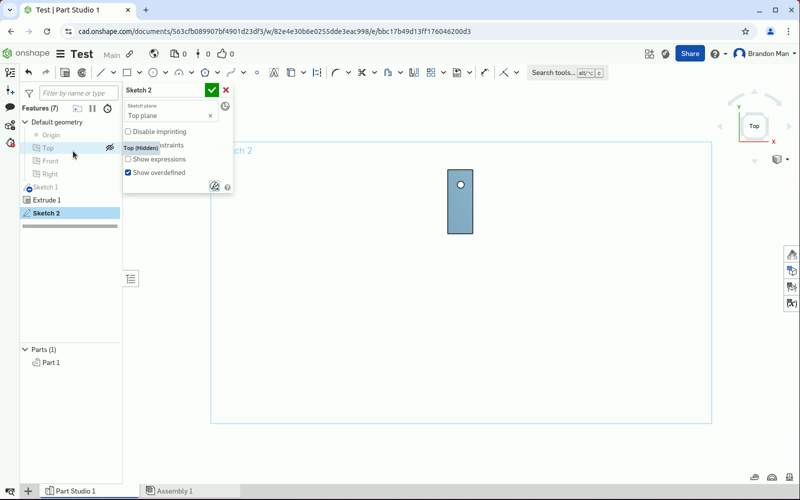
mouse_move(73, 352)
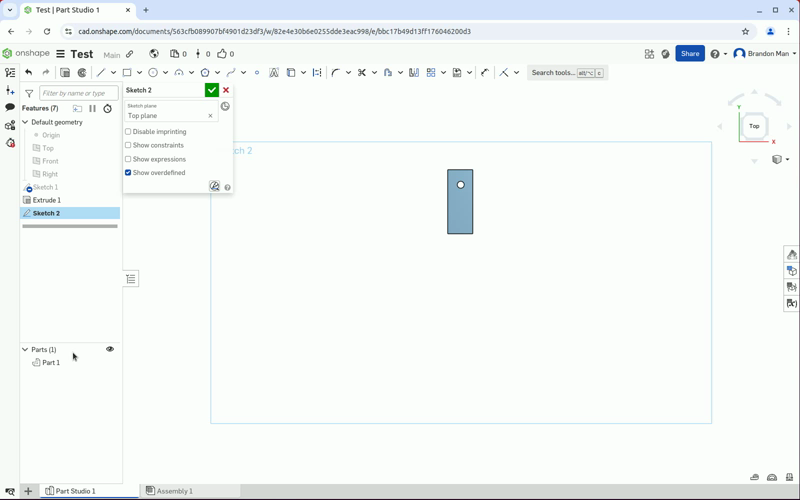
key(y)
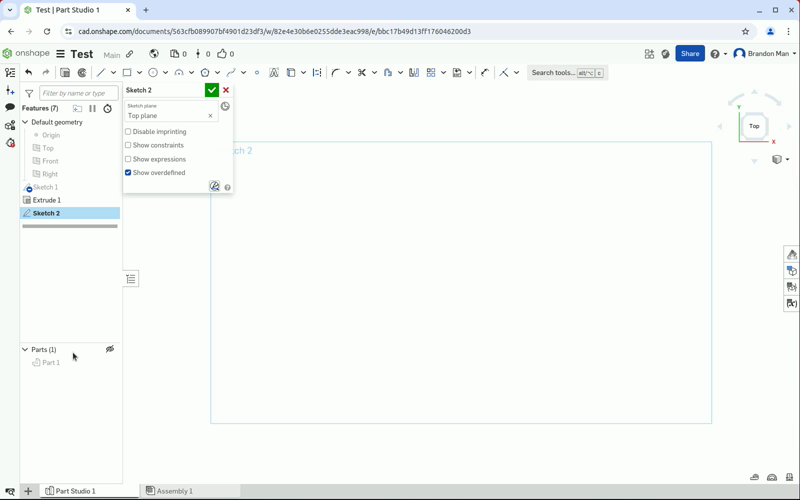
key(l)
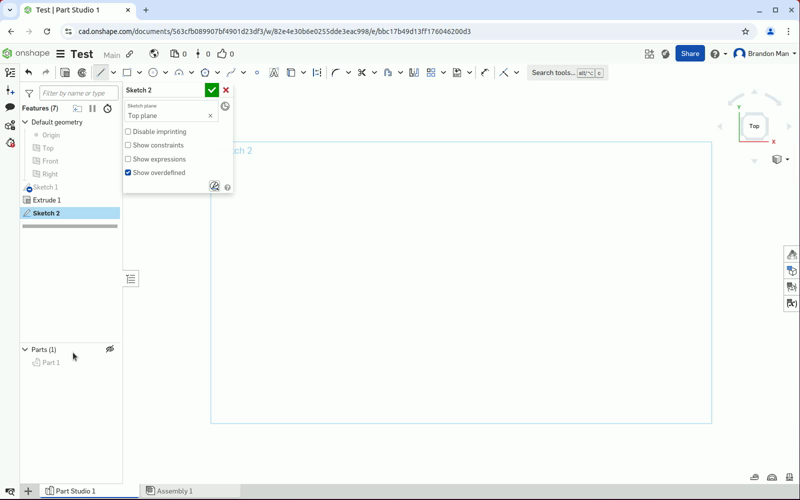
key_down(shift)
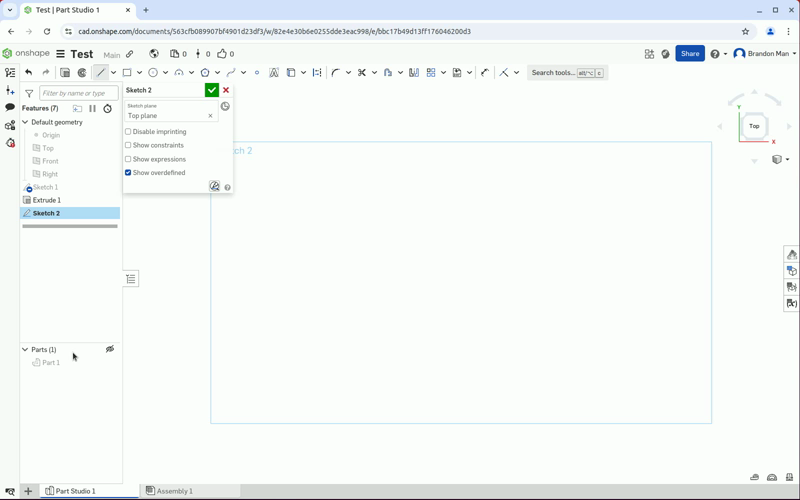
mouse_move(447, 332)
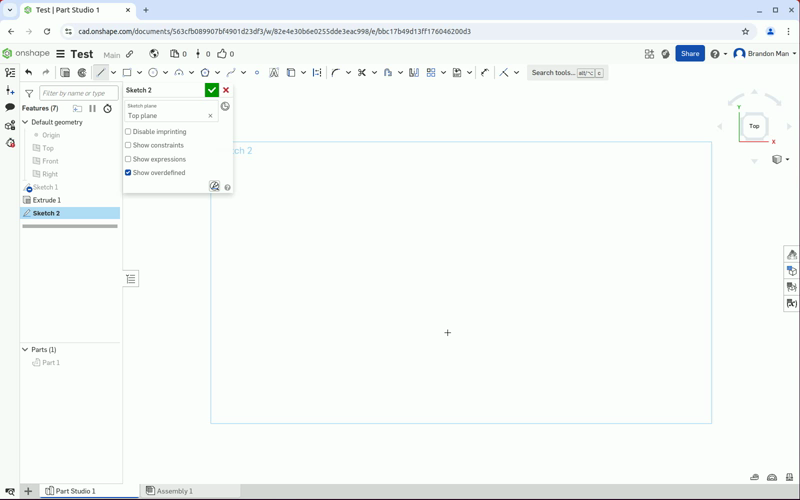
click(447, 332)
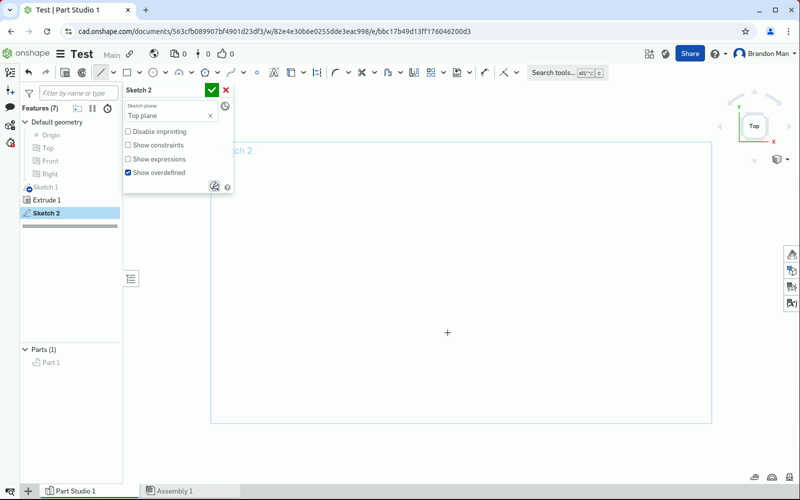
key_up(shift)
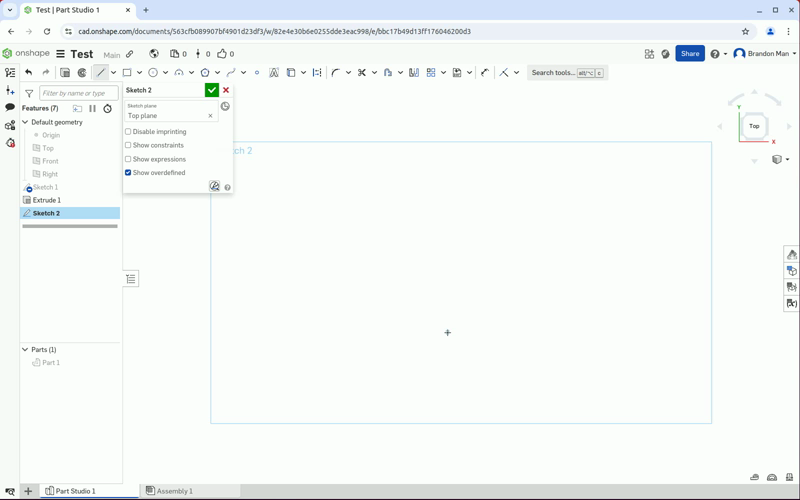
key_down(shift)
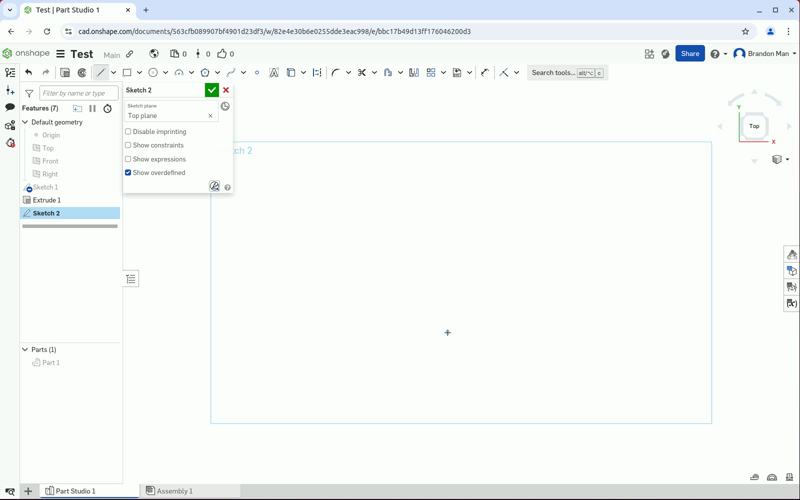
mouse_move(477, 332)
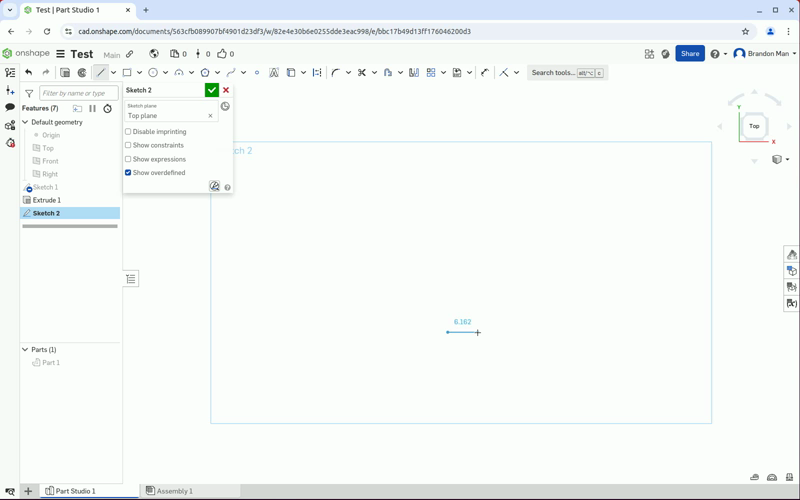
mouse_move(472, 332)
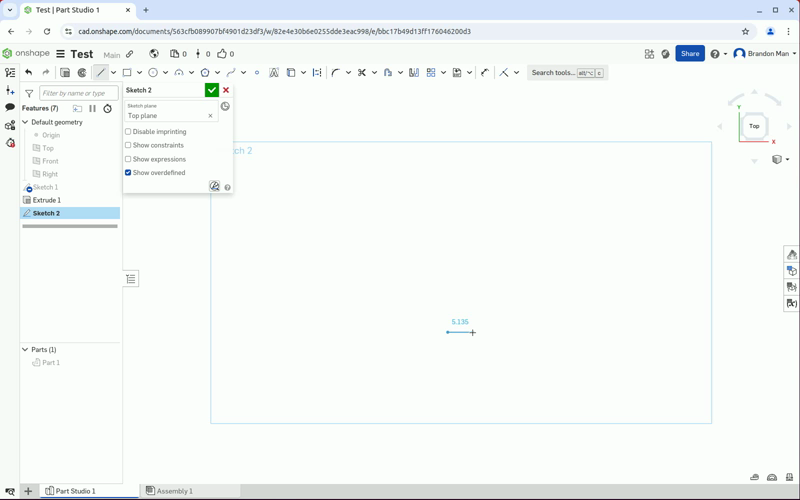
click(472, 332)
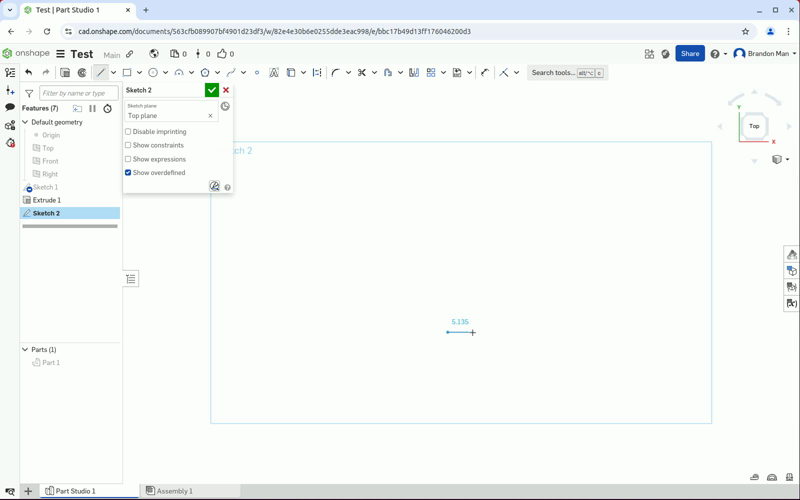
key_up(shift)
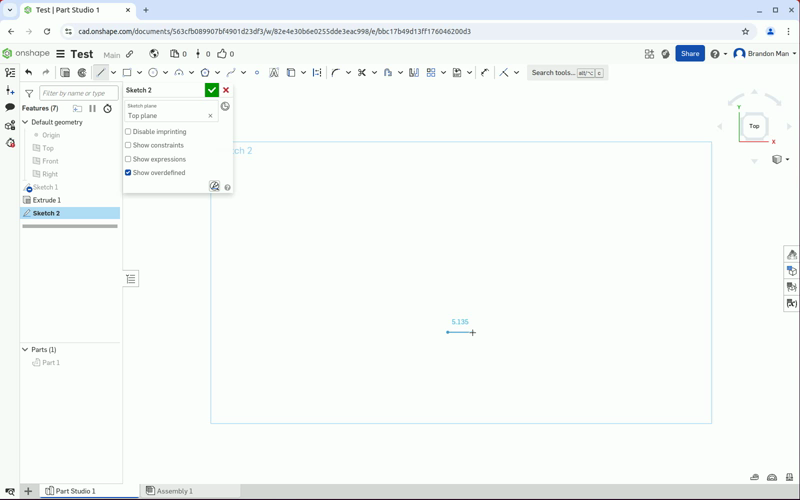
key_down(shift)
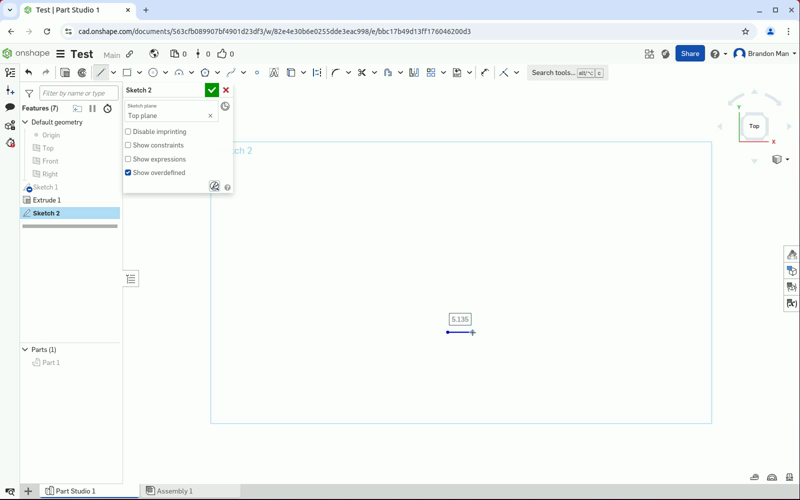
mouse_move(472, 233)
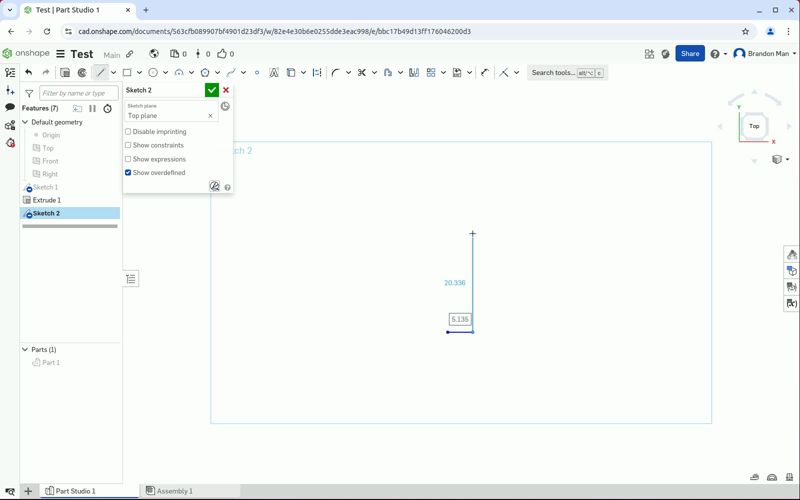
click(472, 233)
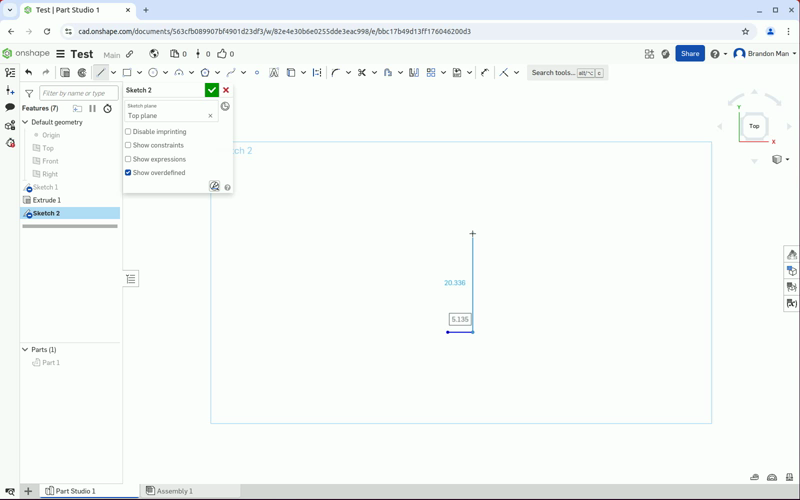
key_up(shift)
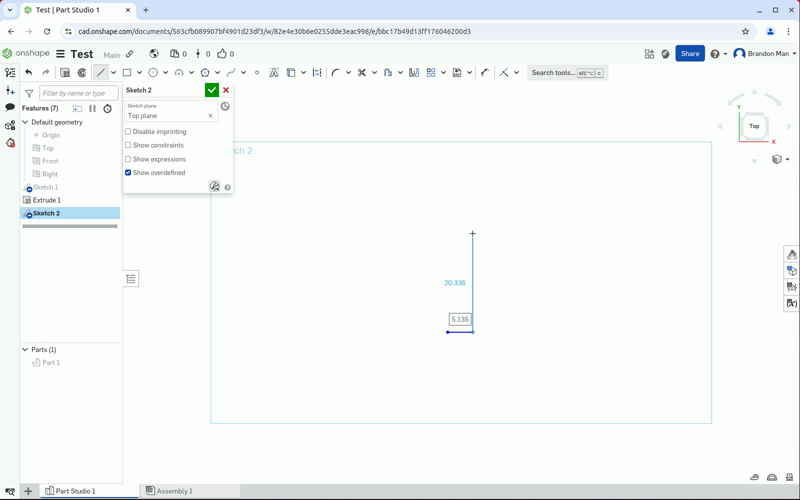
key_down(shift)
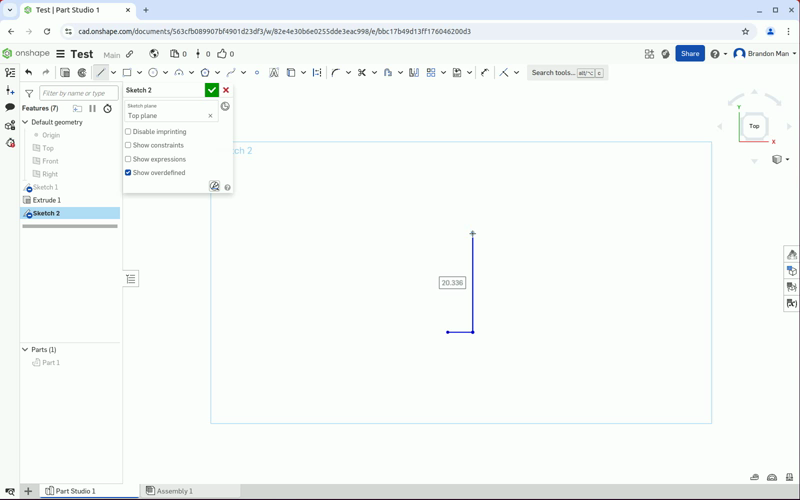
mouse_move(502, 233)
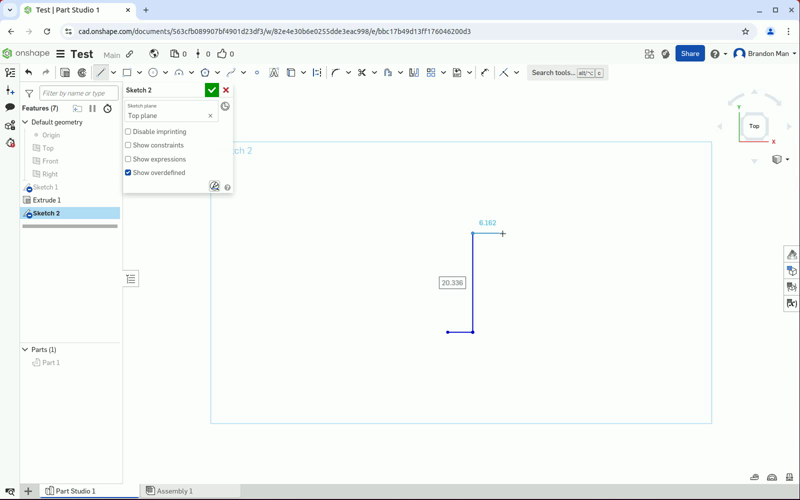
mouse_move(447, 233)
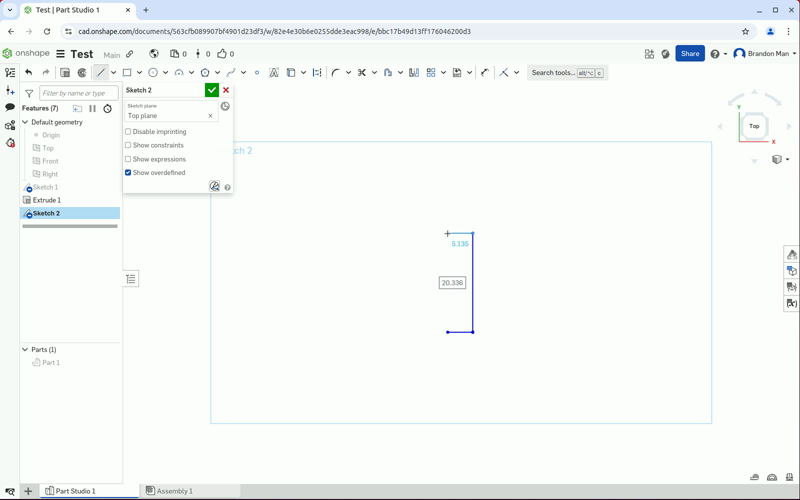
click(447, 233)
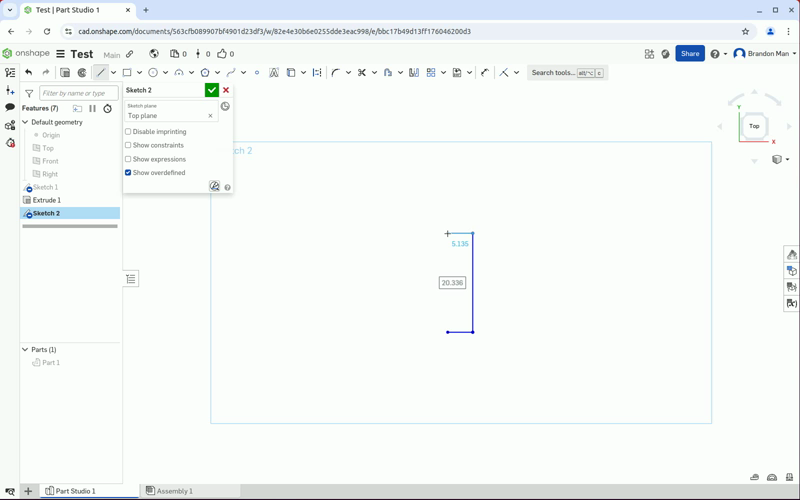
key_up(shift)
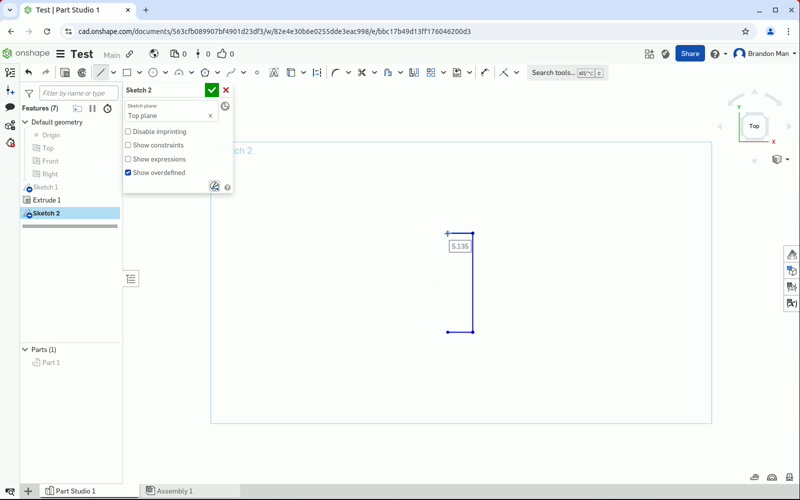
key_down(shift)
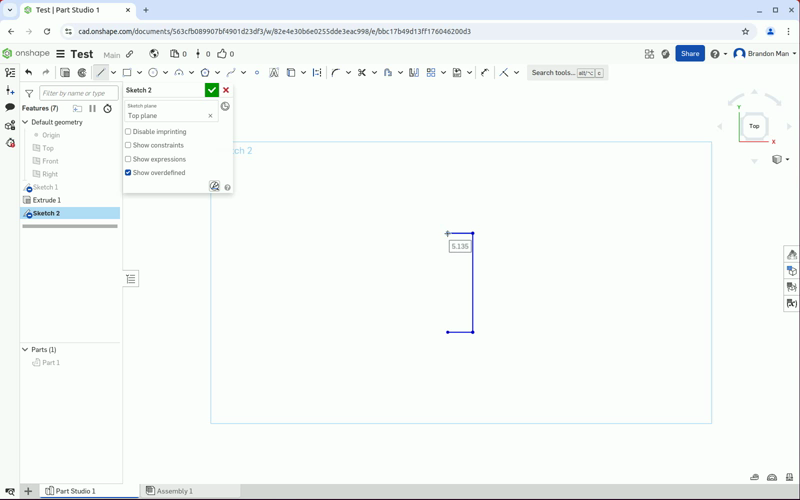
mouse_move(447, 332)
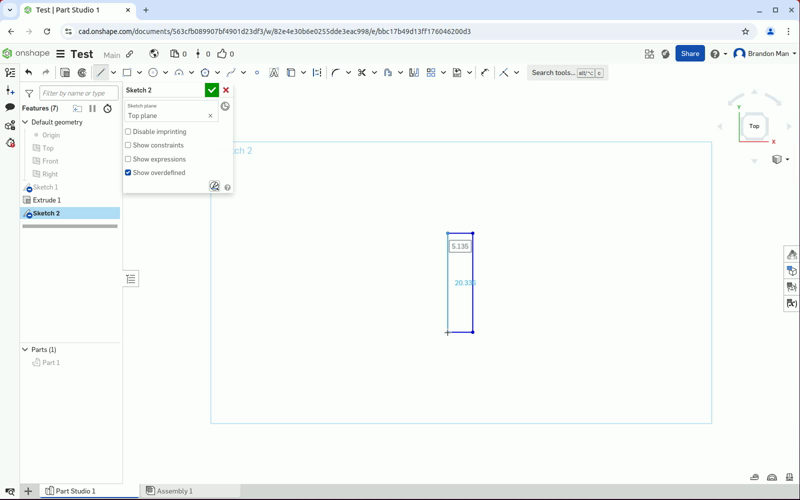
key_up(shift)
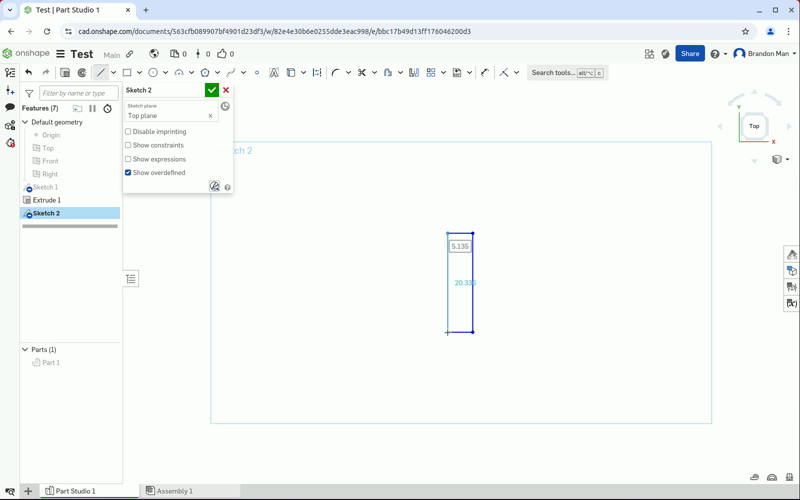
click(447, 332)
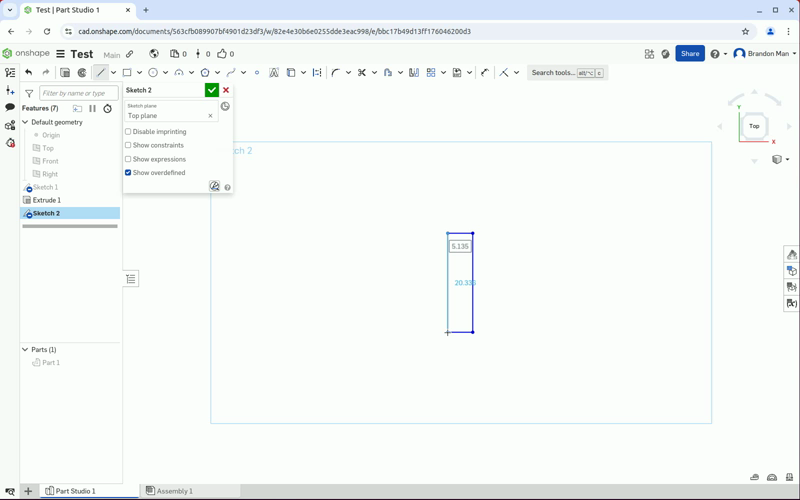
key(esc)
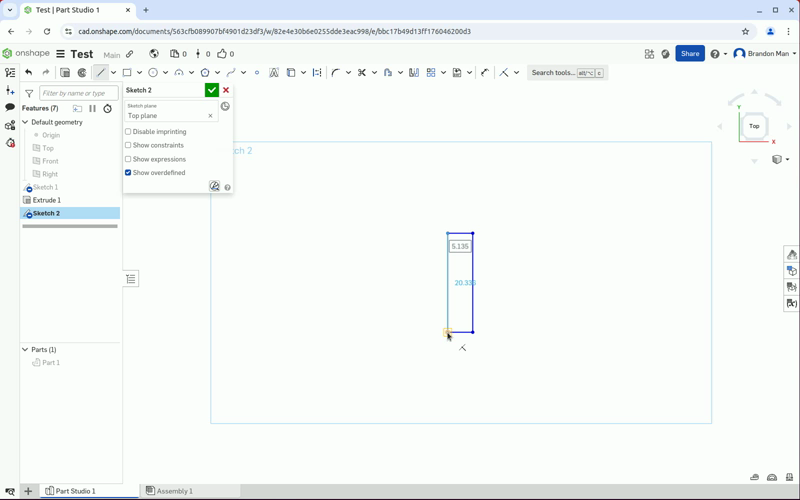
key(c)
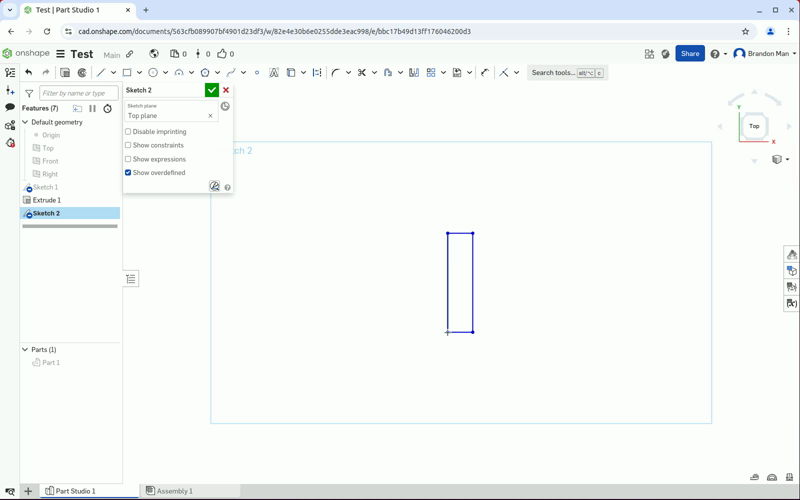
key_down(shift)
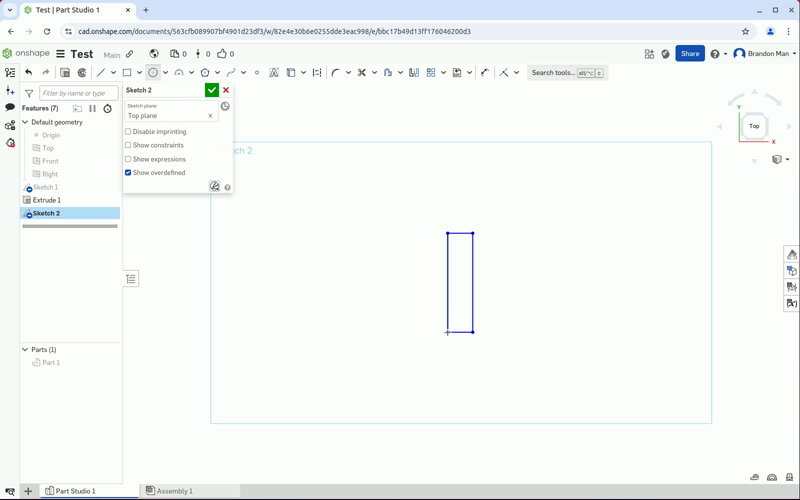
mouse_move(460, 307)
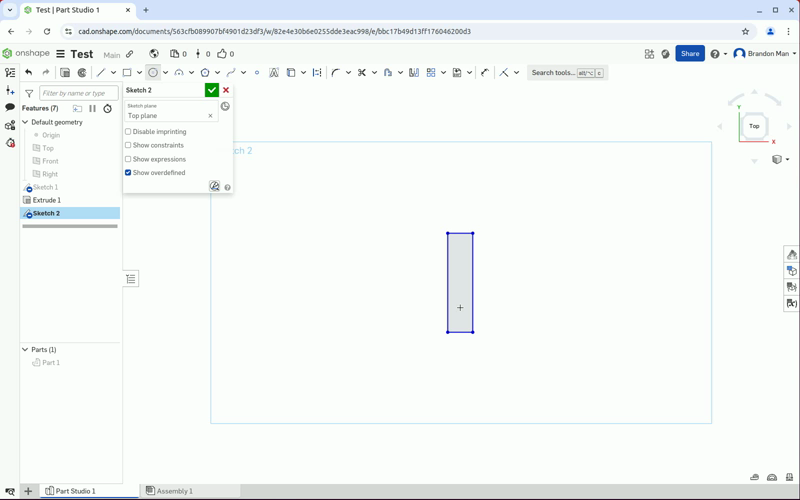
click(460, 307)
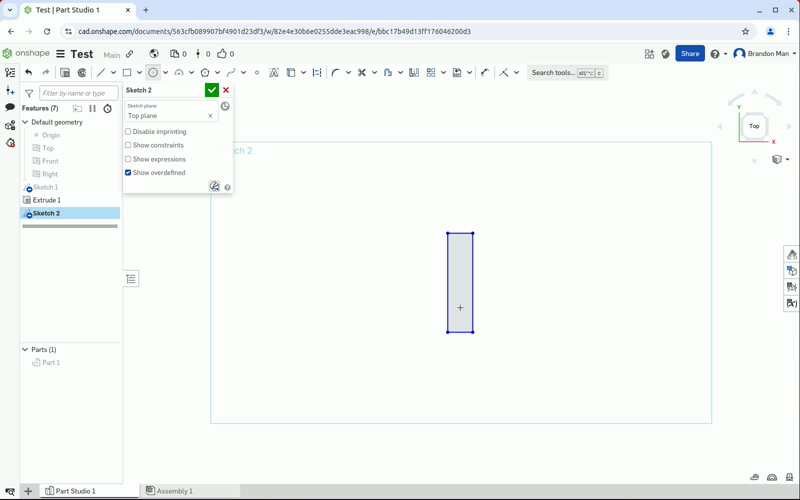
key_up(shift)
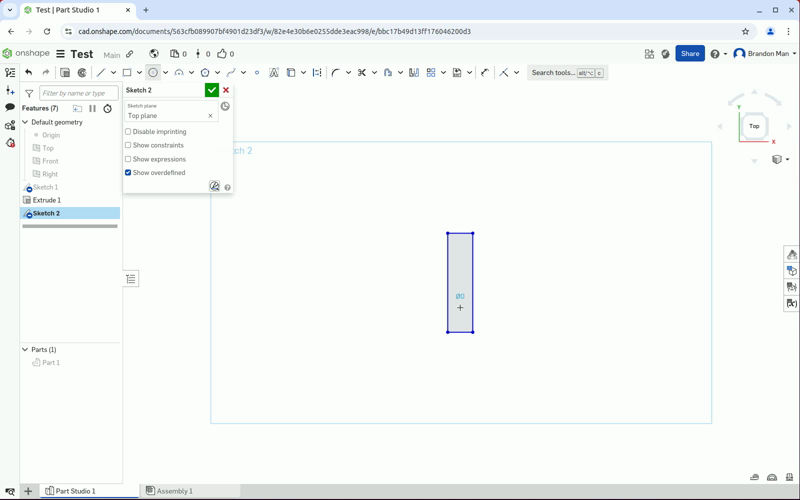
mouse_move(466, 307)
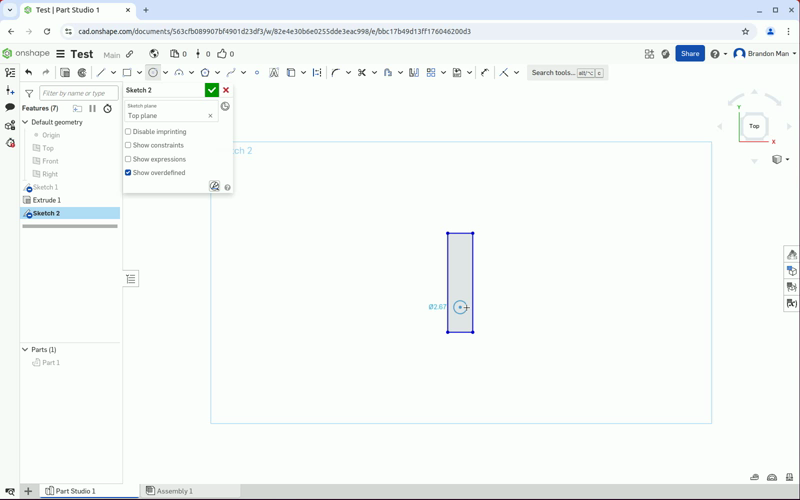
click(466, 307)
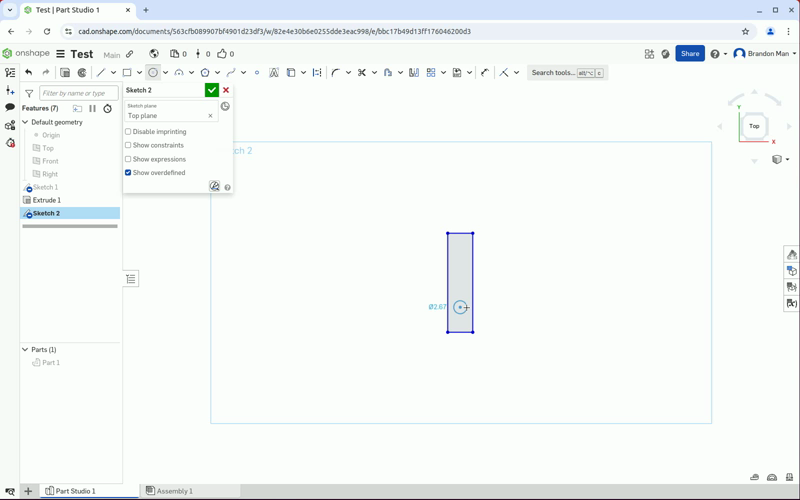
key(esc)
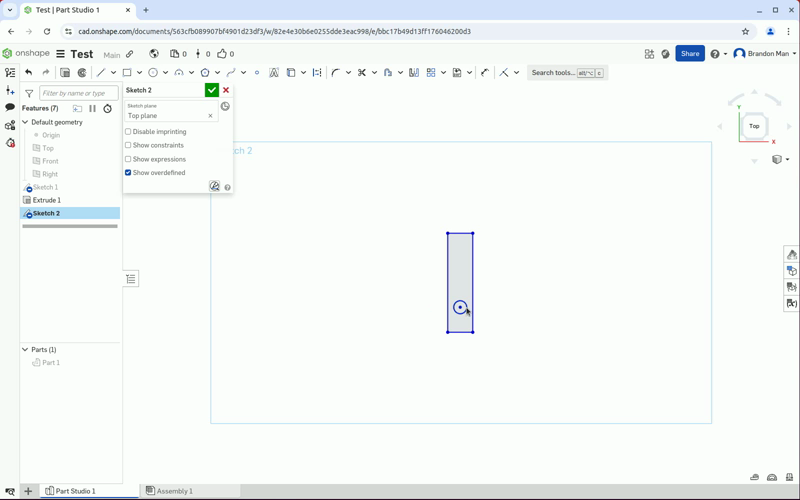
key(c)
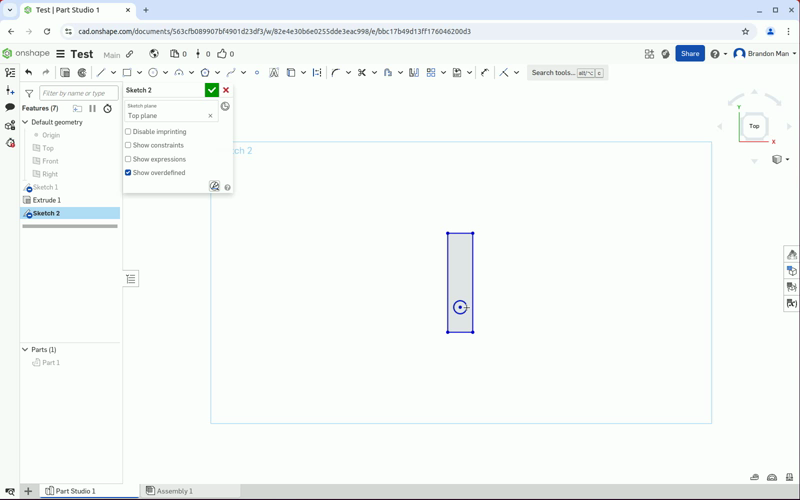
key_down(shift)
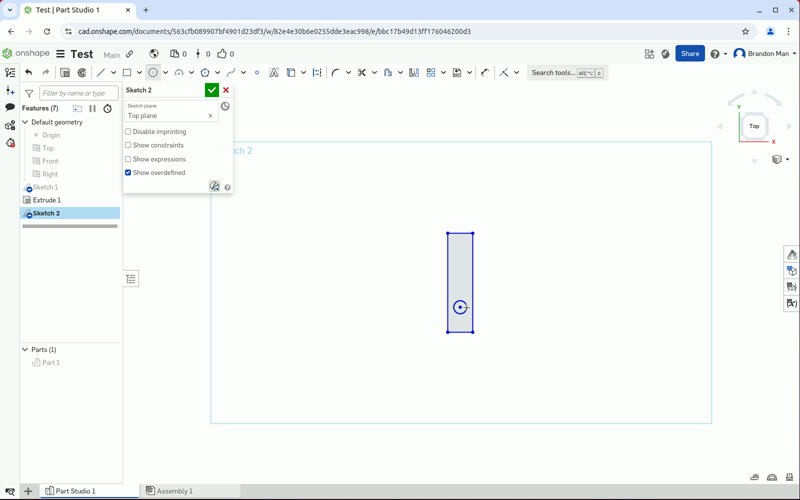
mouse_move(460, 263)
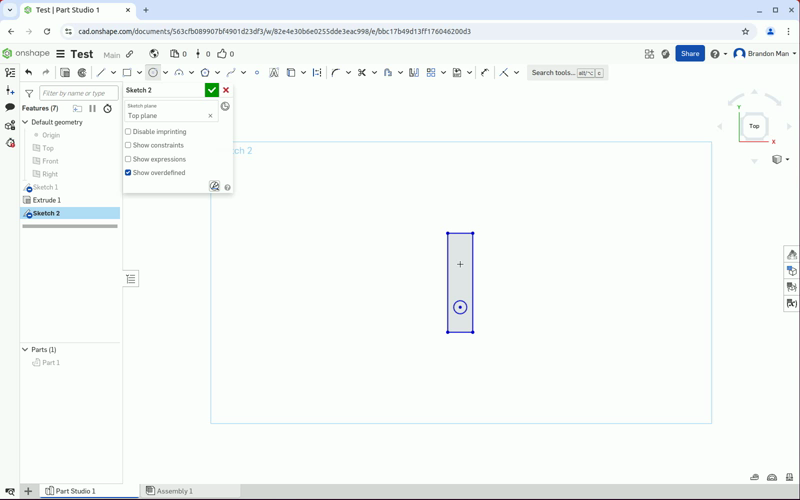
click(460, 263)
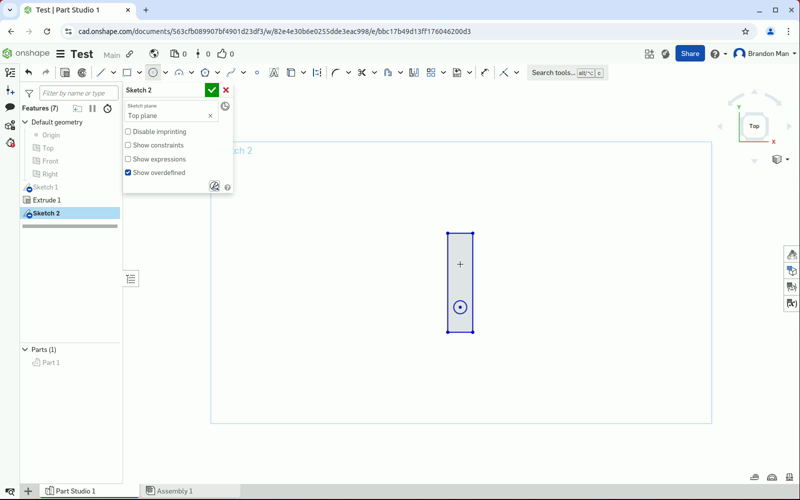
key_up(shift)
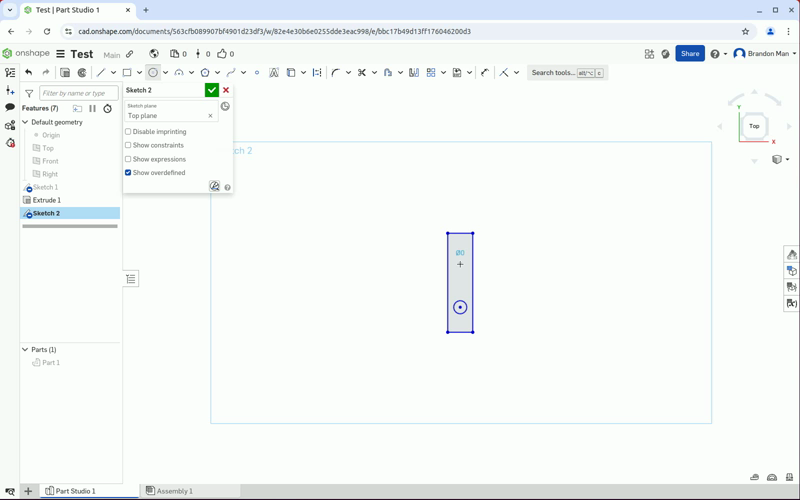
mouse_move(465, 263)
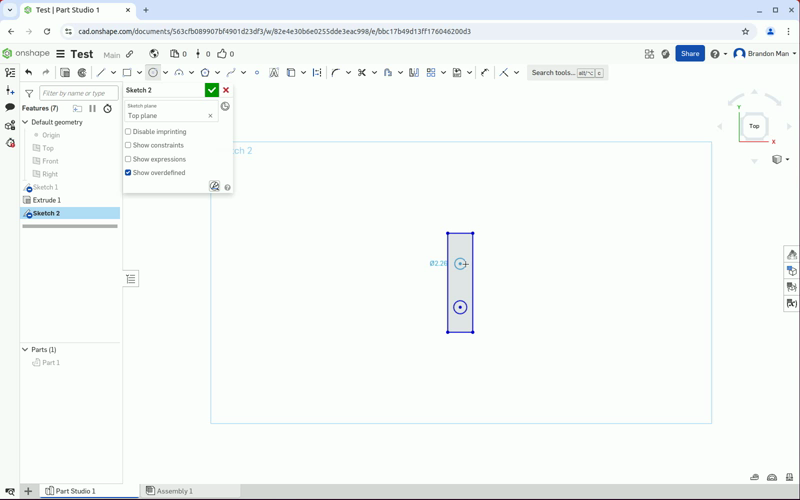
click(465, 263)
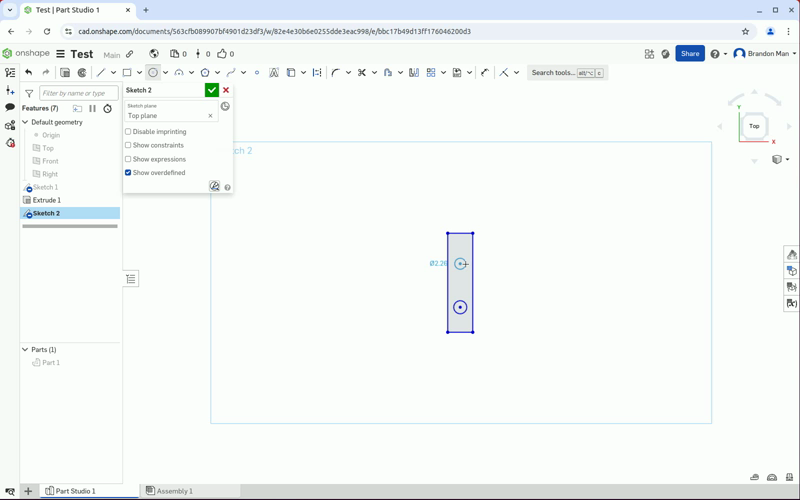
key(esc)
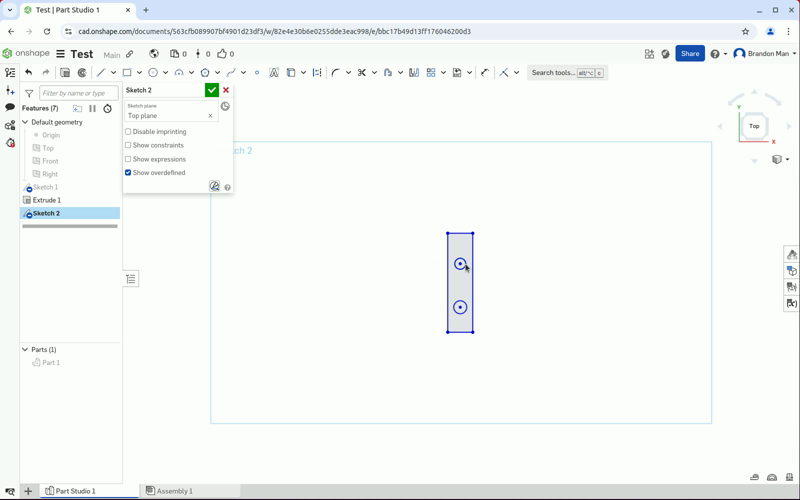
mouse_move(456, 293)
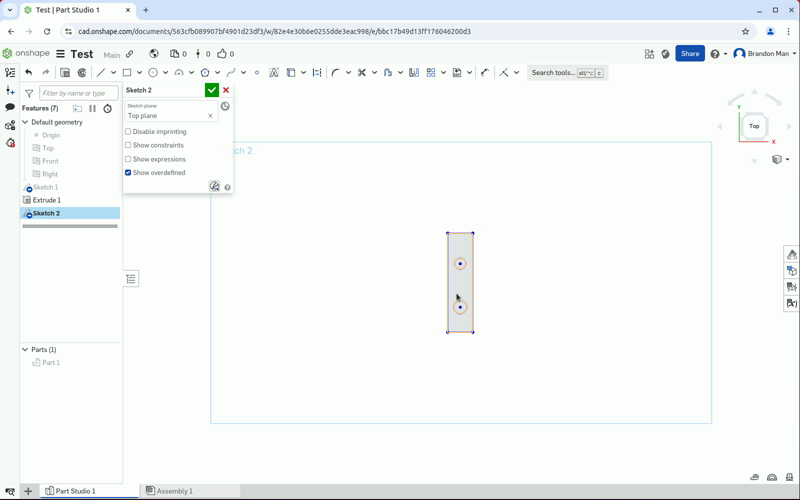
click(456, 293)
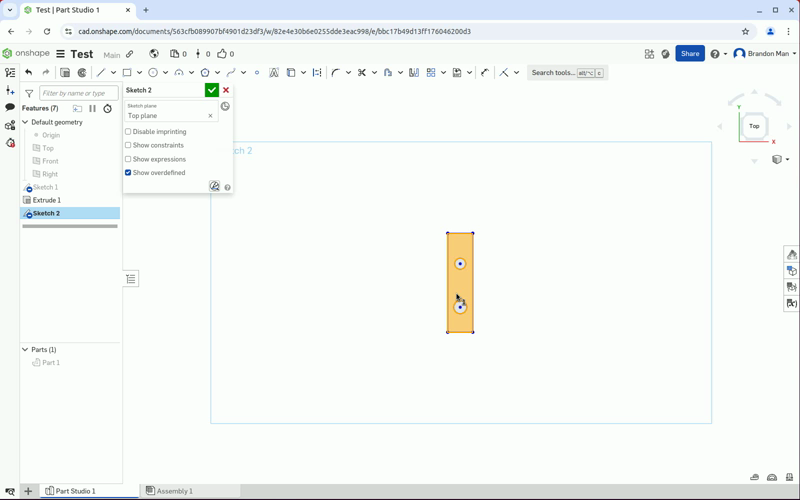
mouse_move(73, 352)
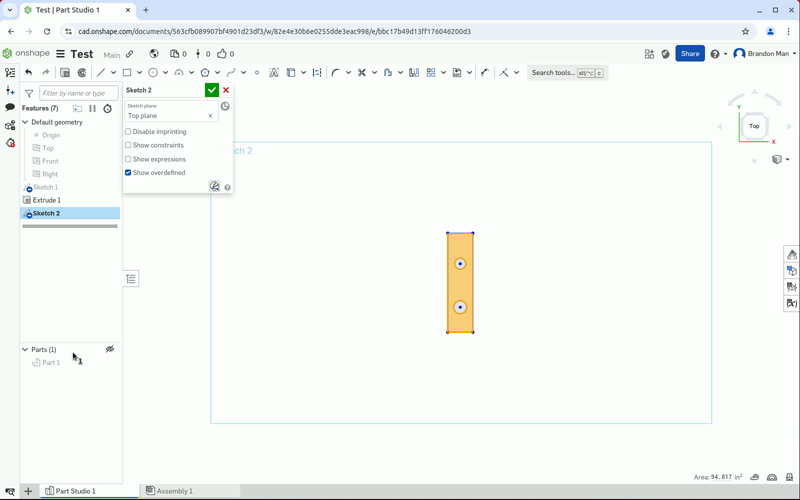
key(shift+y)
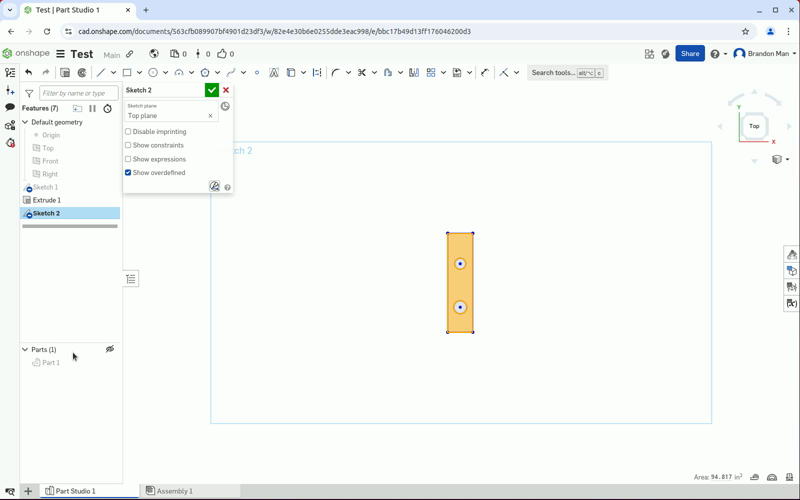
key(shift+e)
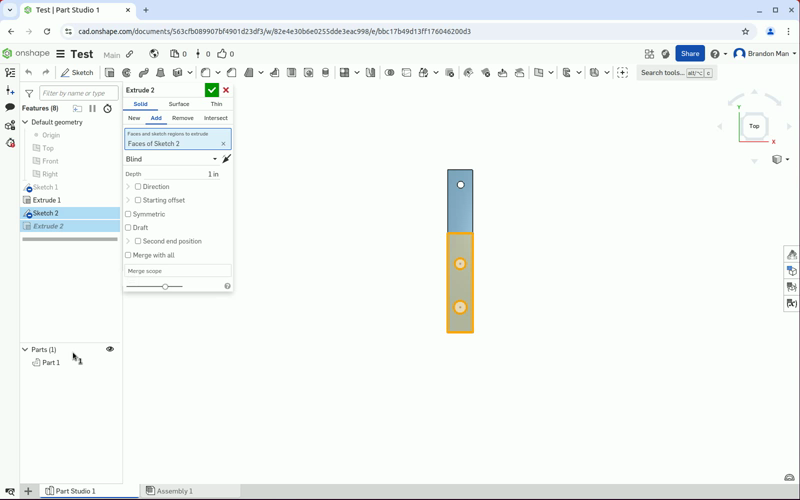
mouse_move(143, 106)
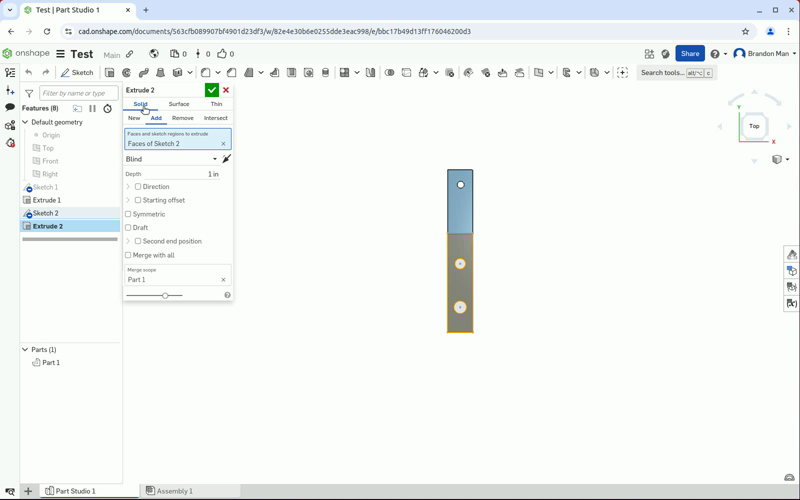
click(143, 106)
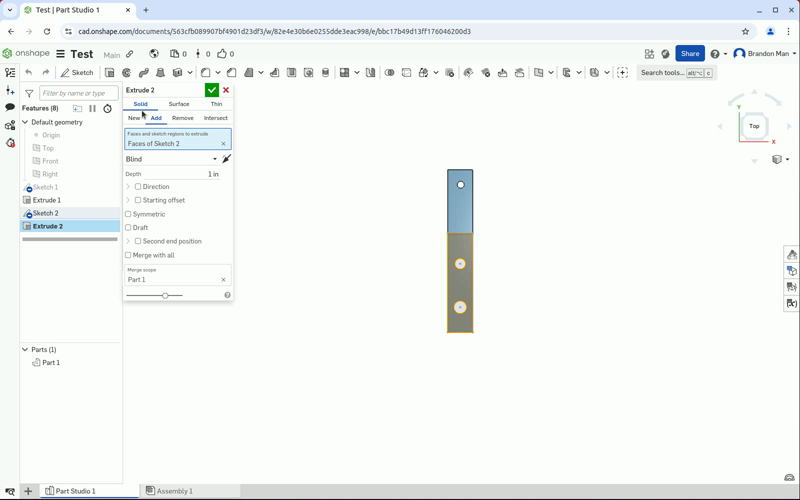
mouse_move(137, 120)
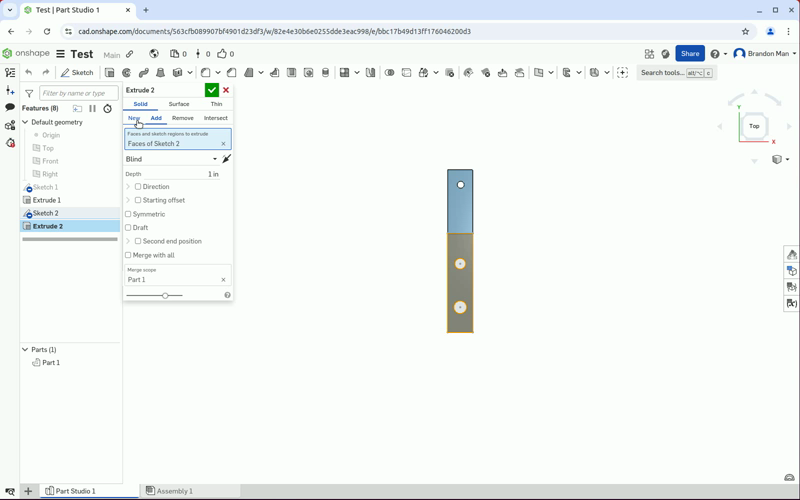
click(137, 120)
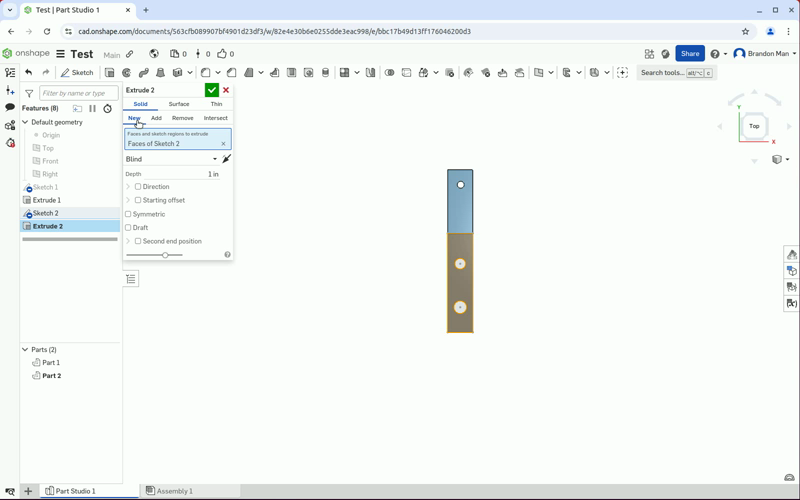
key(tab, 4)
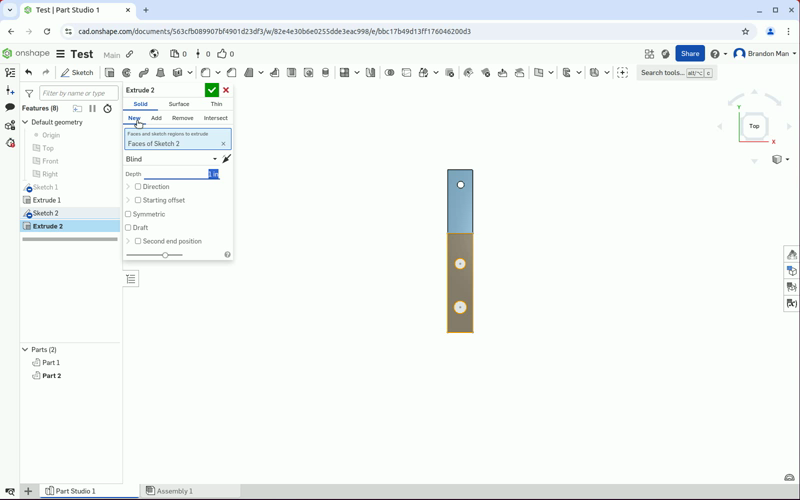
text(5.055)
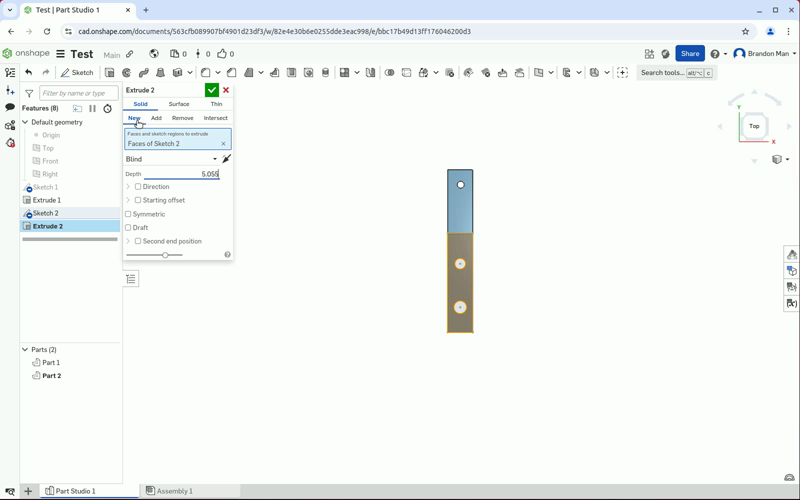
key(enter)
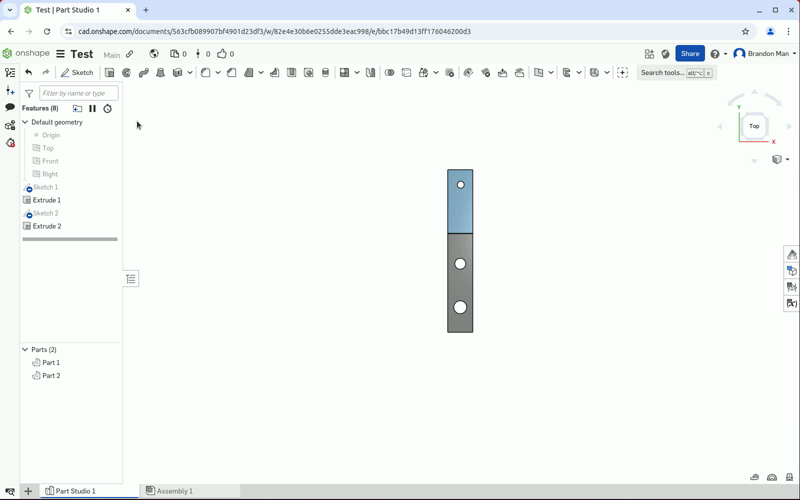
key(shift+h)
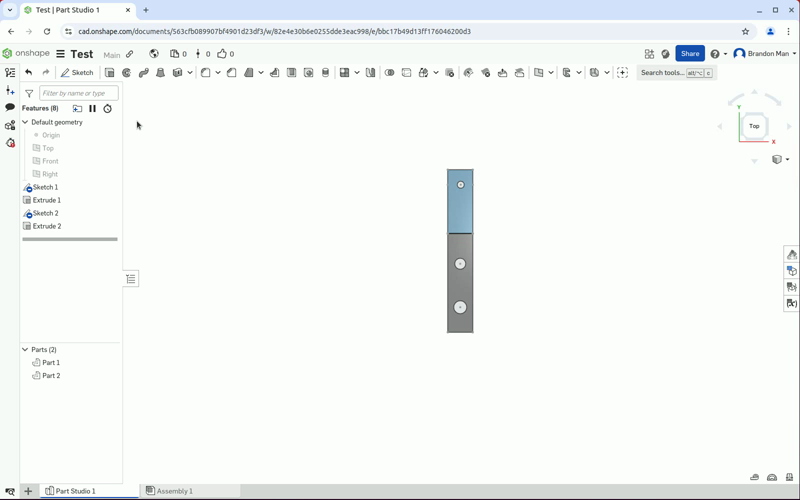
key(shift+h)
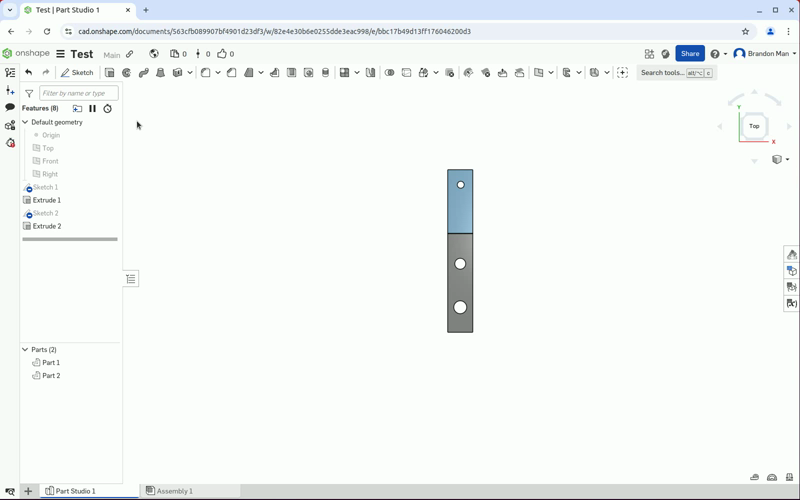
mouse_move(73, 189)
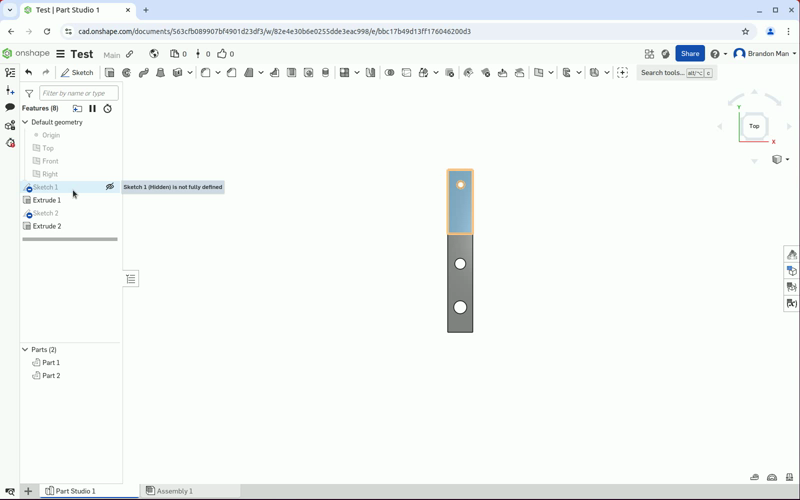
click(73, 189)
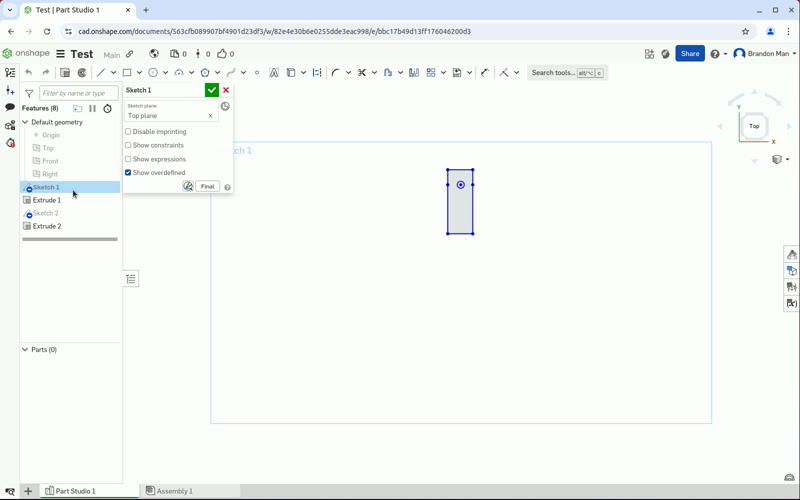
mouse_move(229, 92)
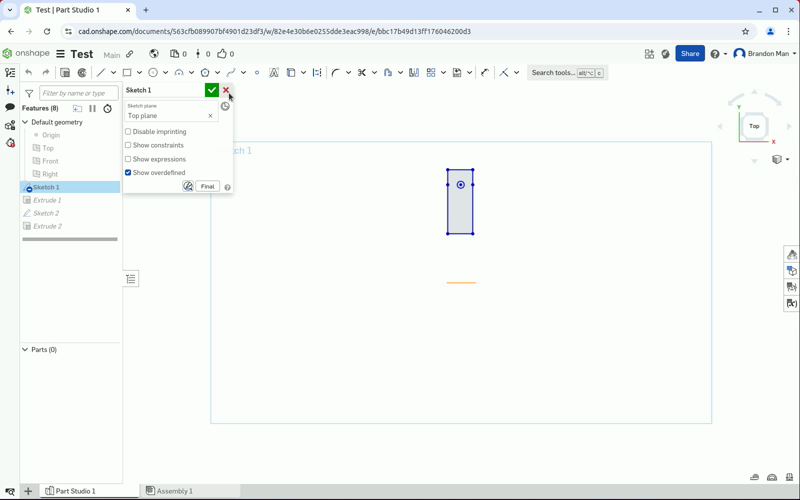
click(229, 92)
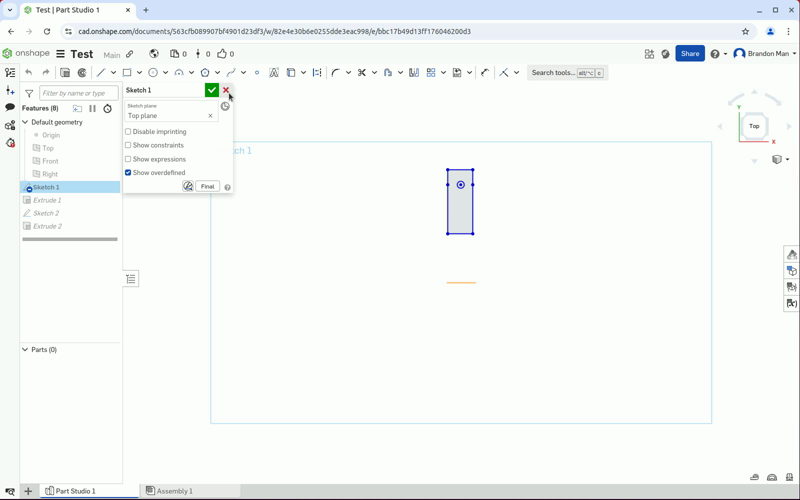
key(shift+s)
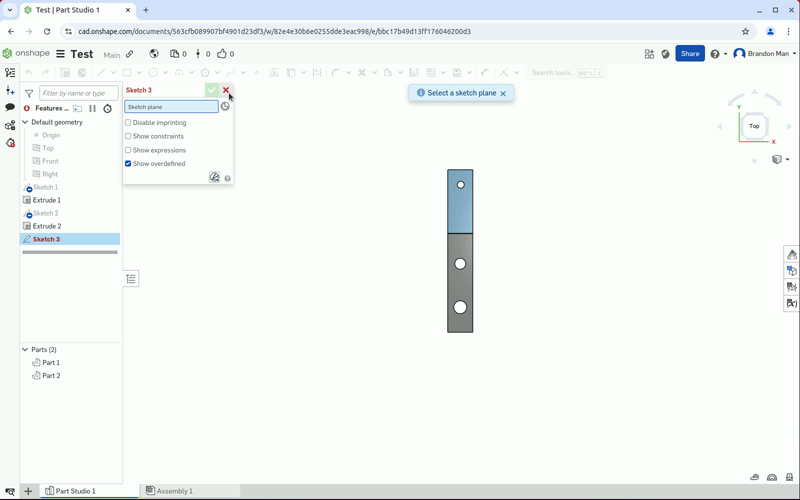
mouse_move(73, 150)
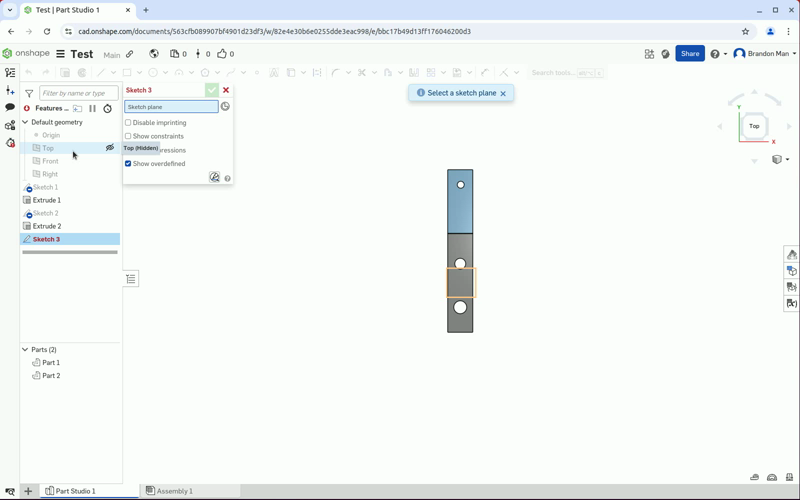
click(73, 150)
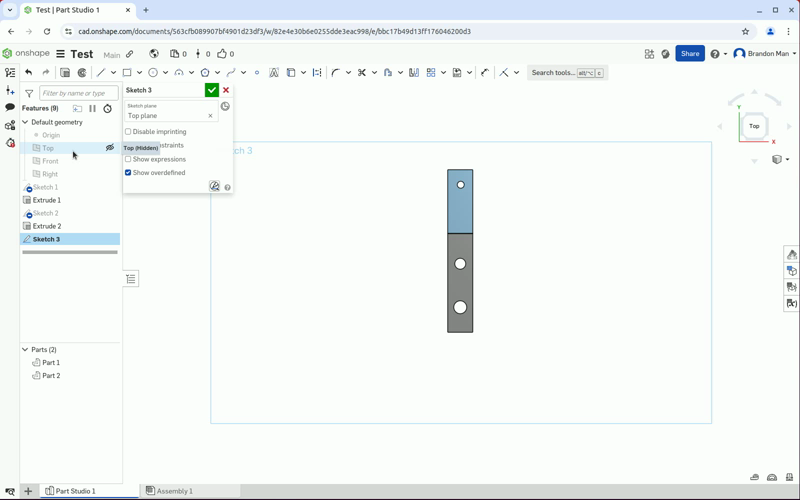
mouse_move(73, 352)
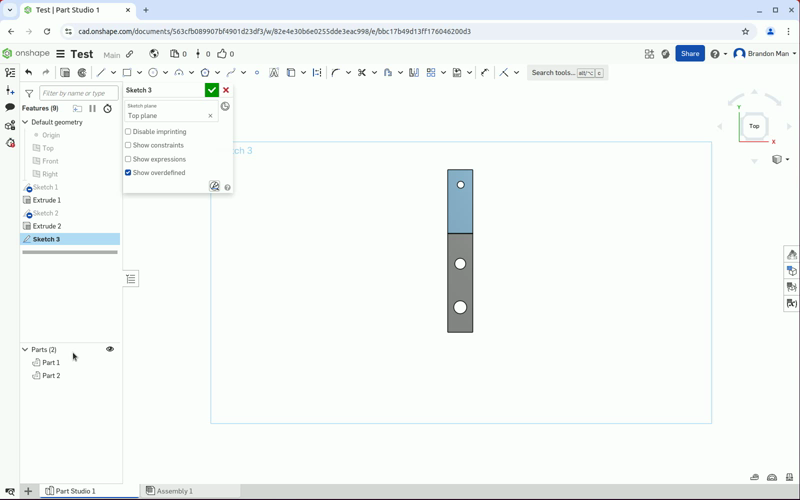
key(y)
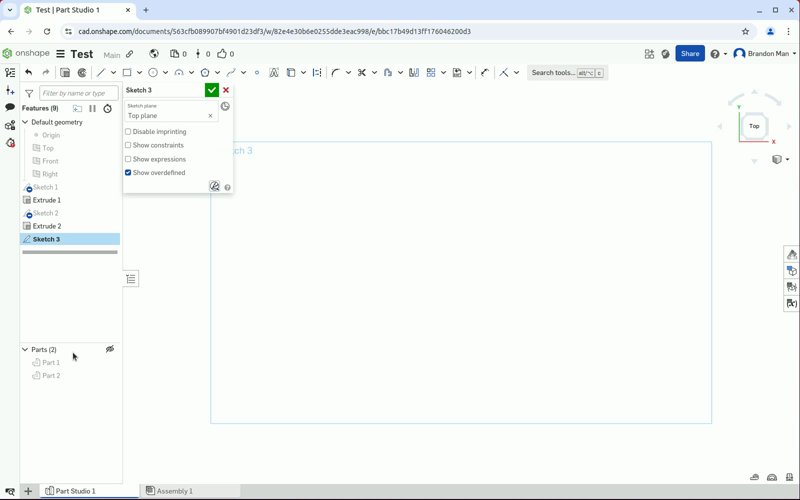
key(c)
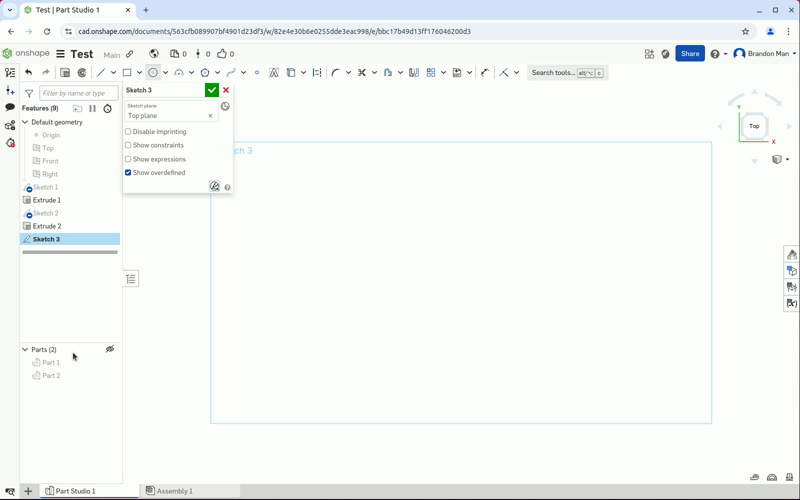
key_down(shift)
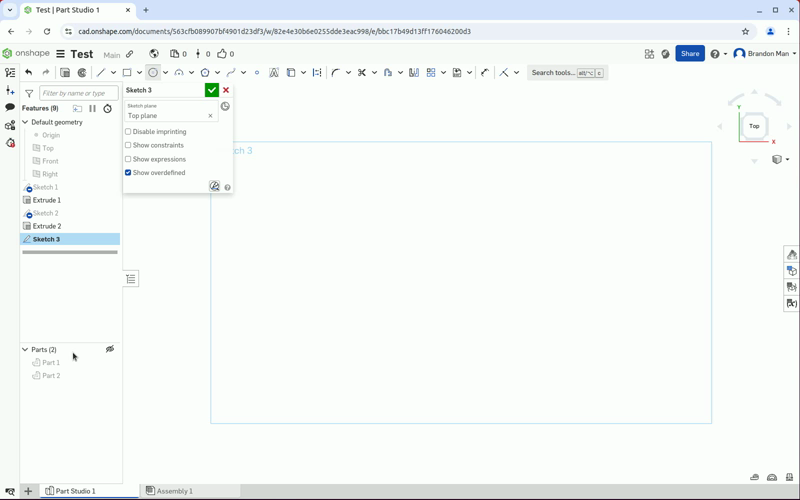
mouse_move(461, 262)
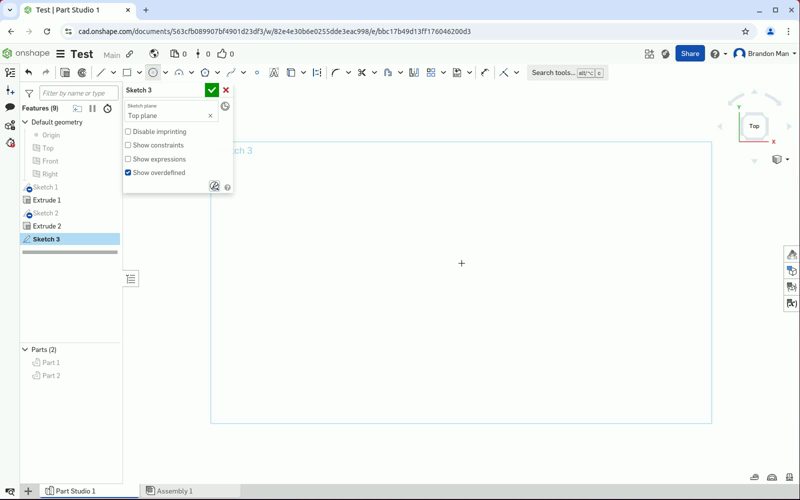
click(461, 262)
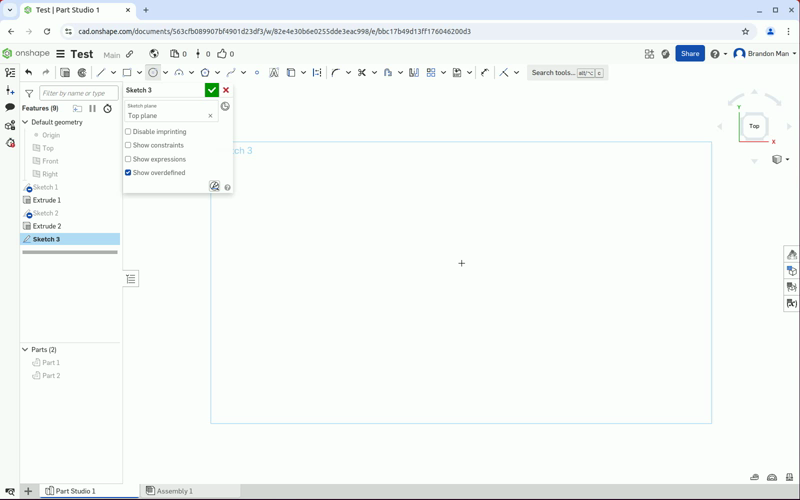
key_up(shift)
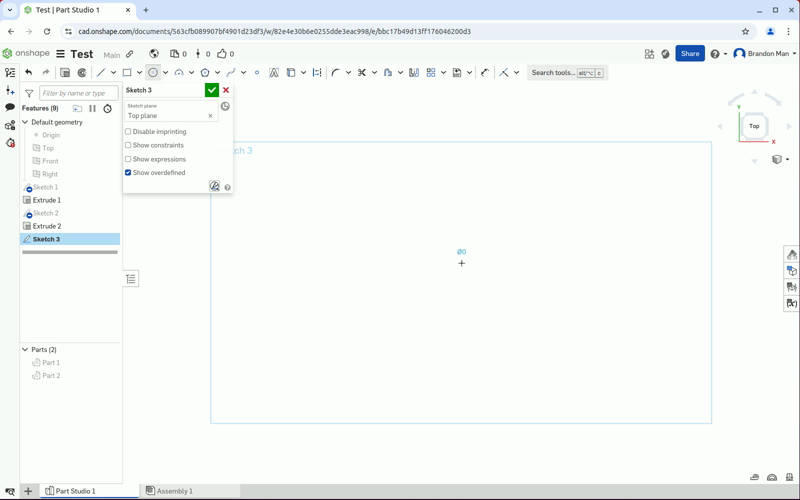
mouse_move(467, 262)
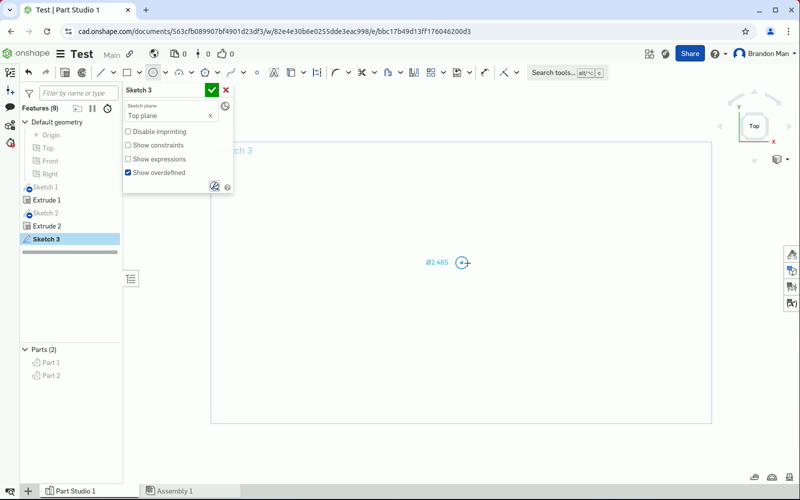
click(467, 262)
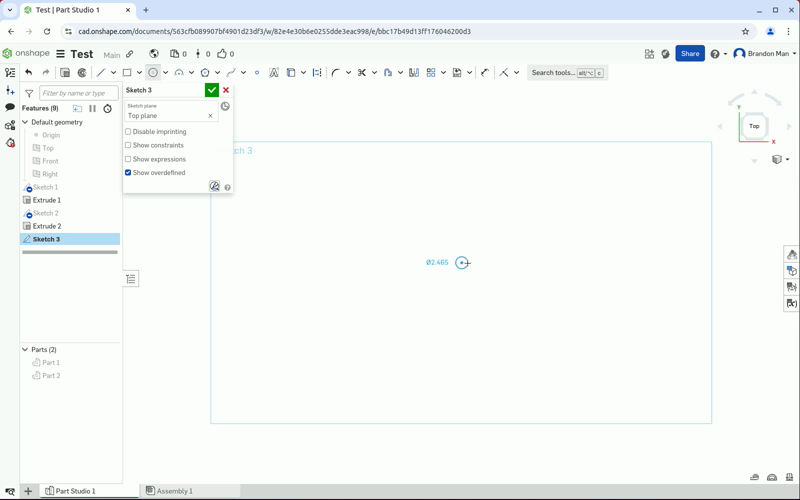
key(esc)
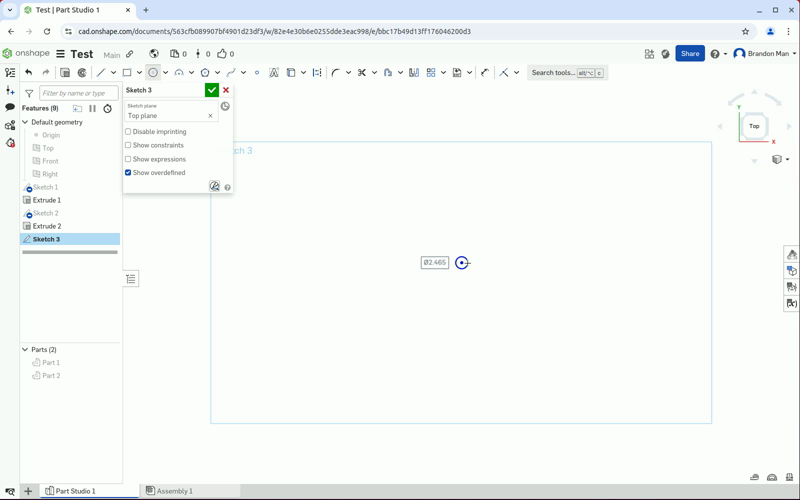
mouse_move(456, 263)
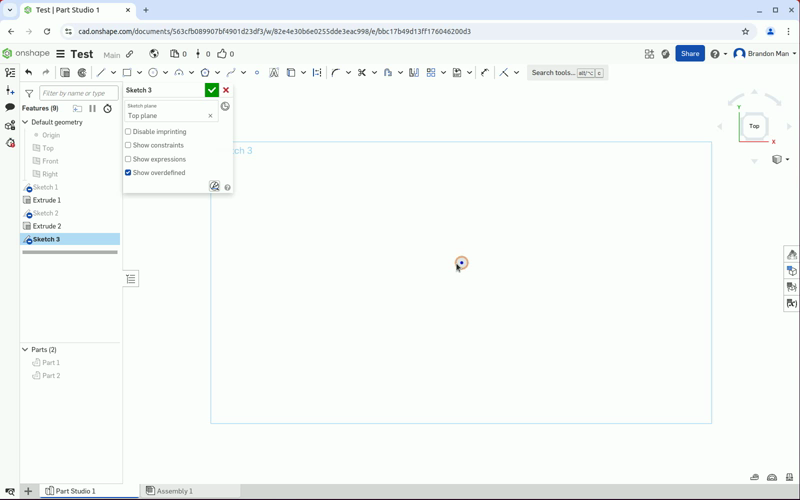
scroll(6)
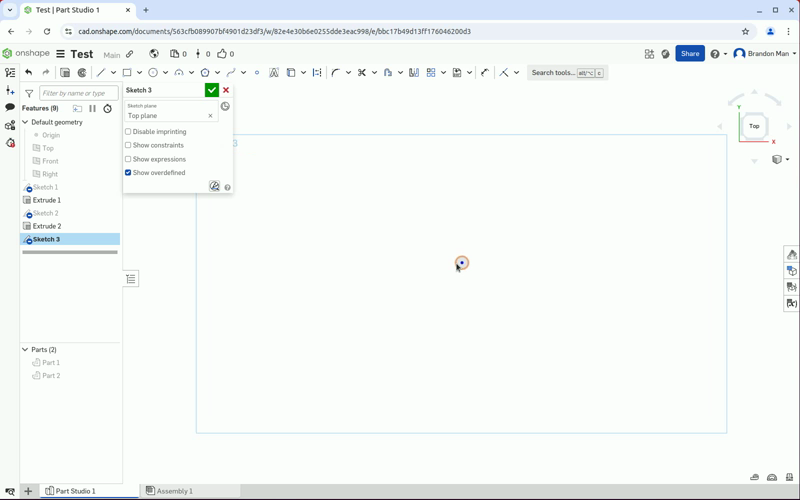
scroll(6)
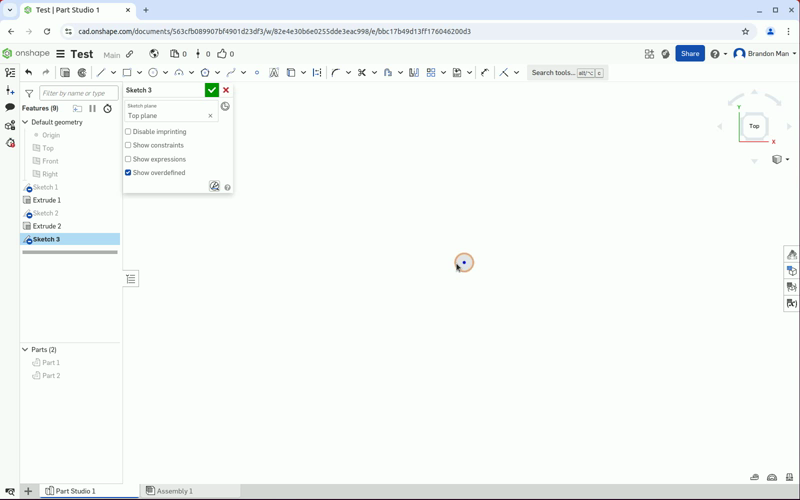
scroll(6)
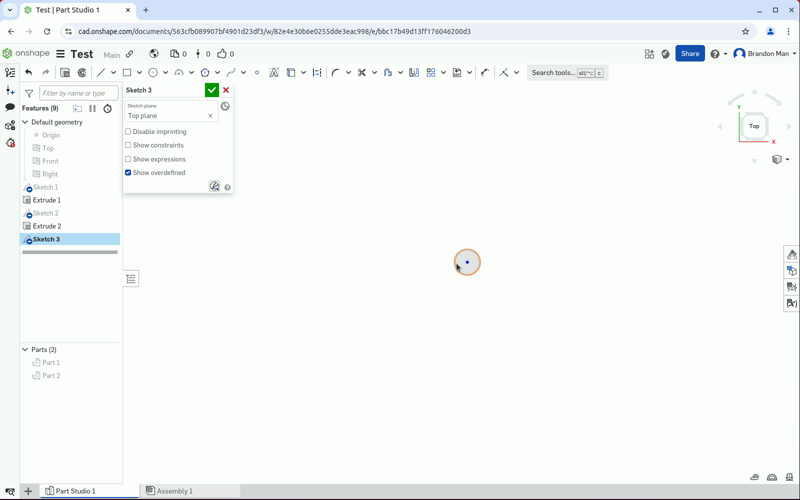
scroll(6)
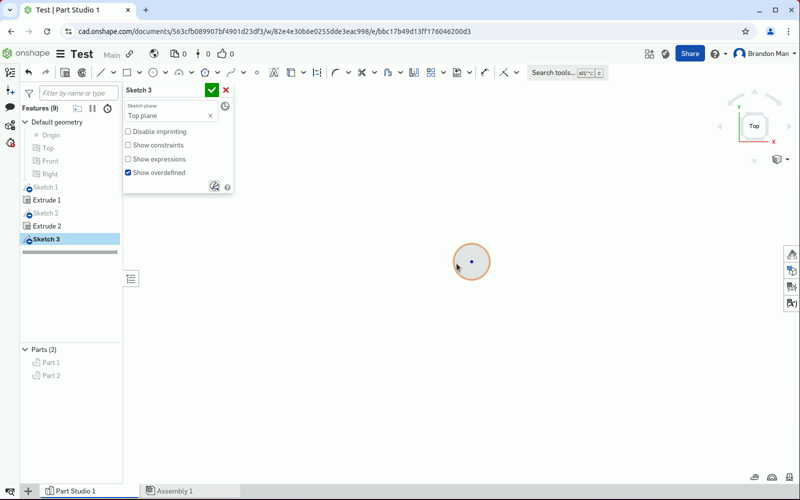
scroll(6)
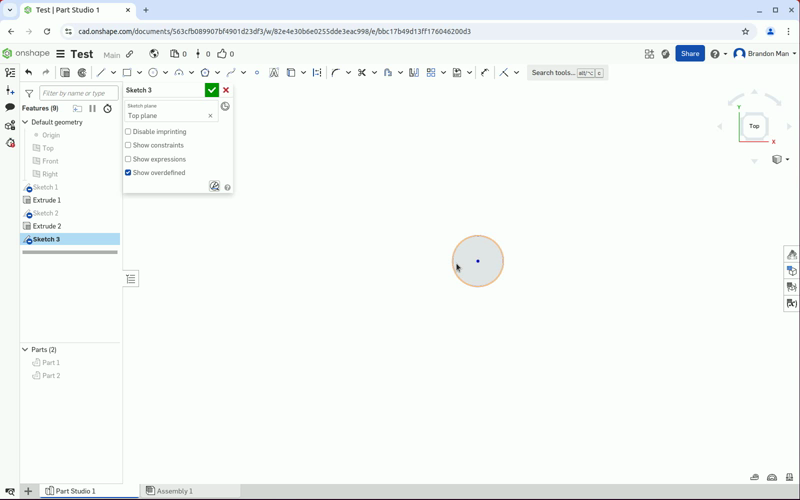
scroll(6)
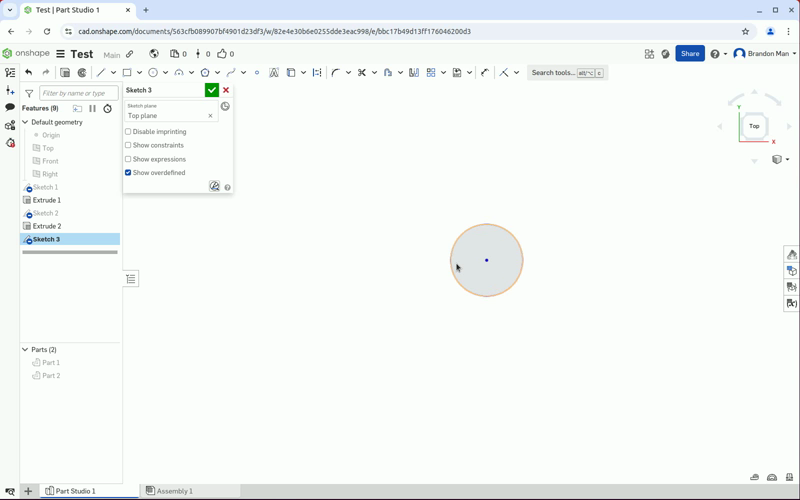
scroll(6)
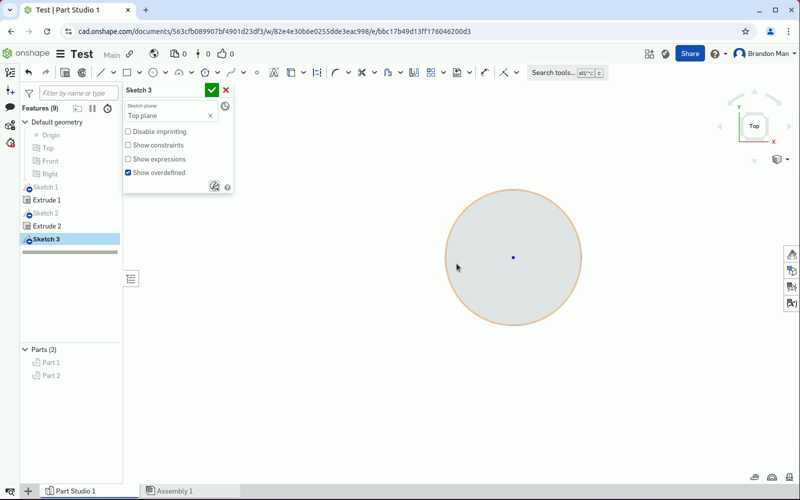
click(456, 263)
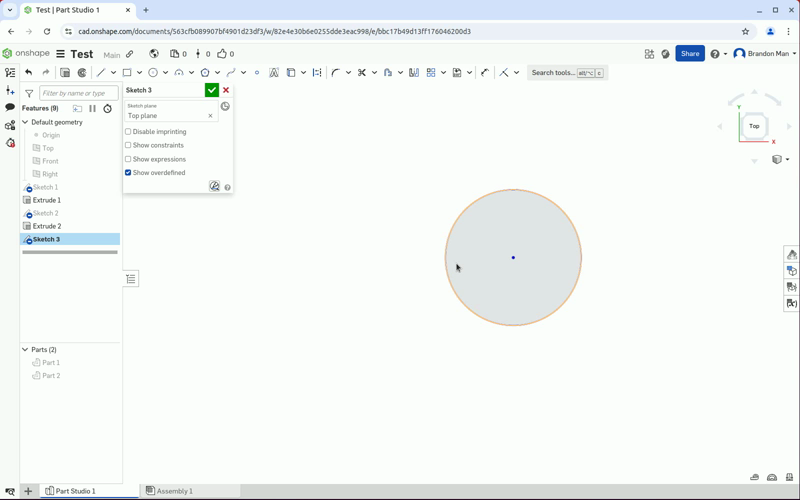
scroll(-6)
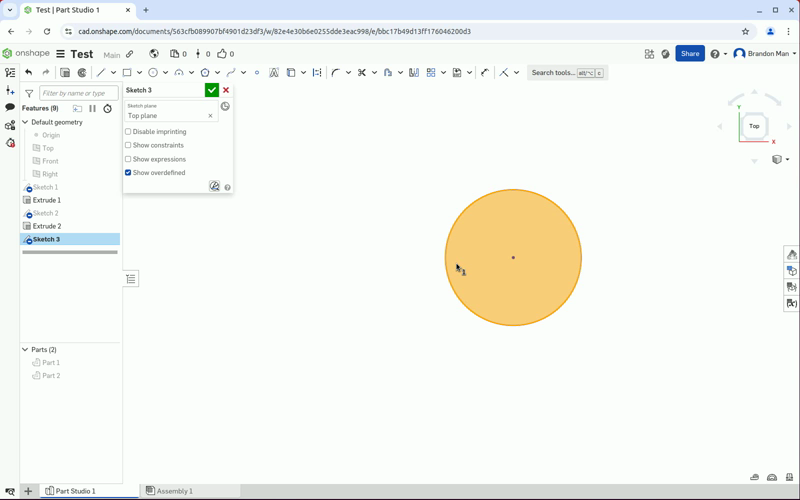
scroll(-6)
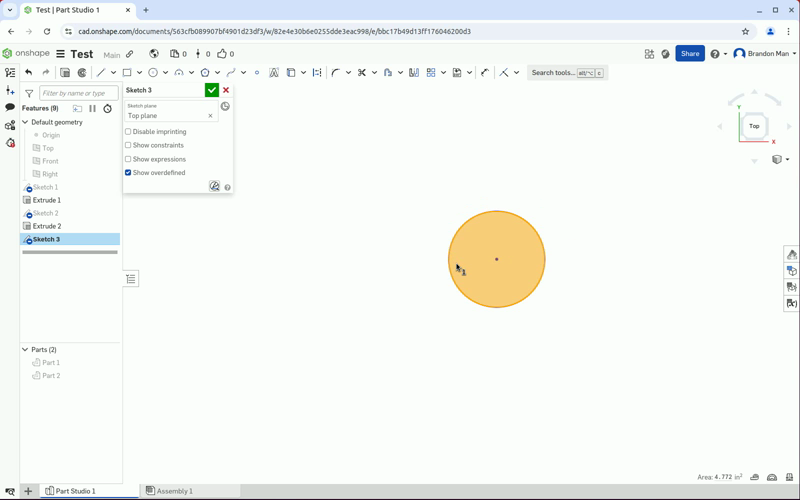
scroll(-6)
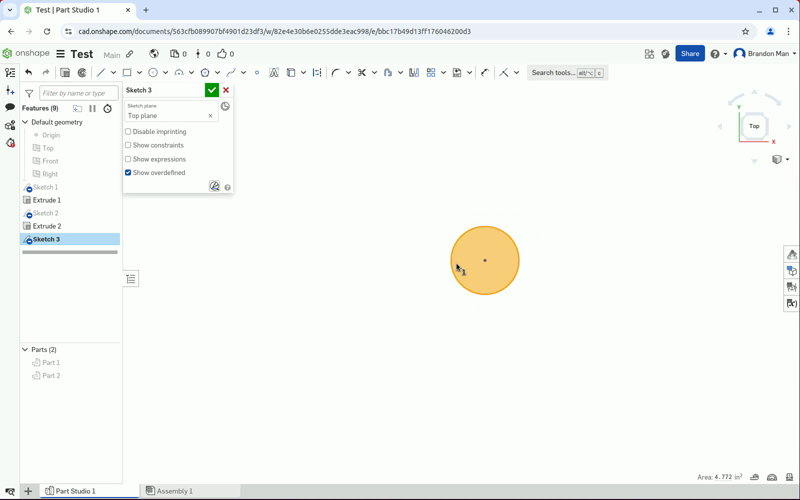
scroll(-6)
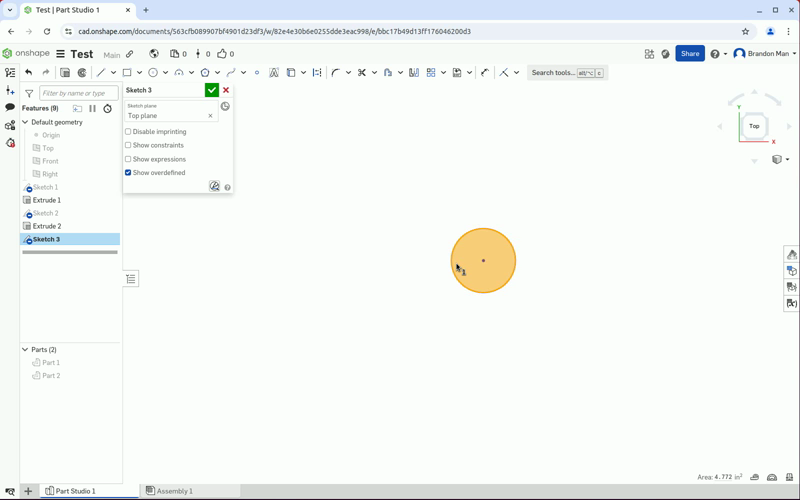
scroll(-6)
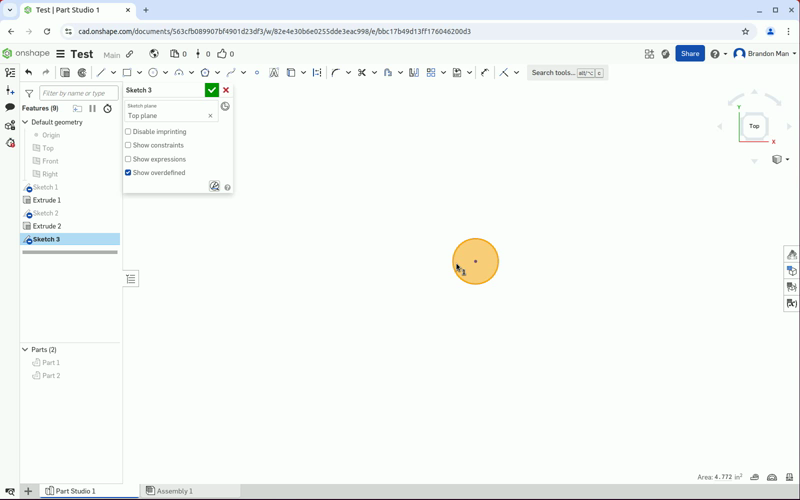
scroll(-6)
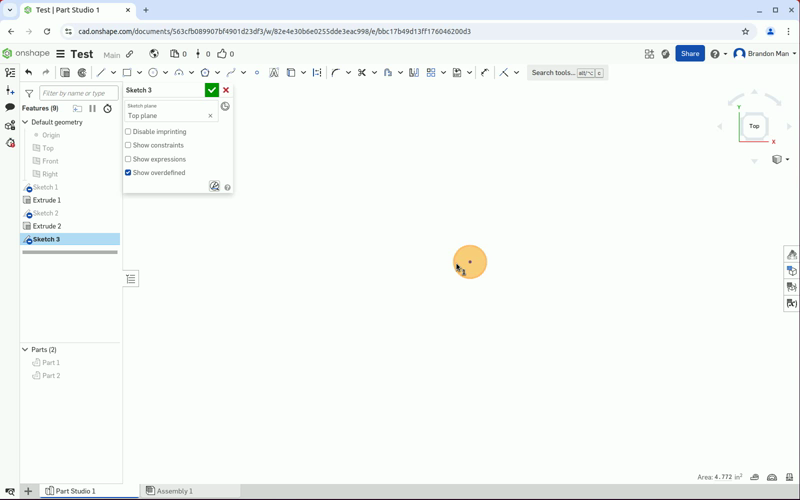
scroll(-6)
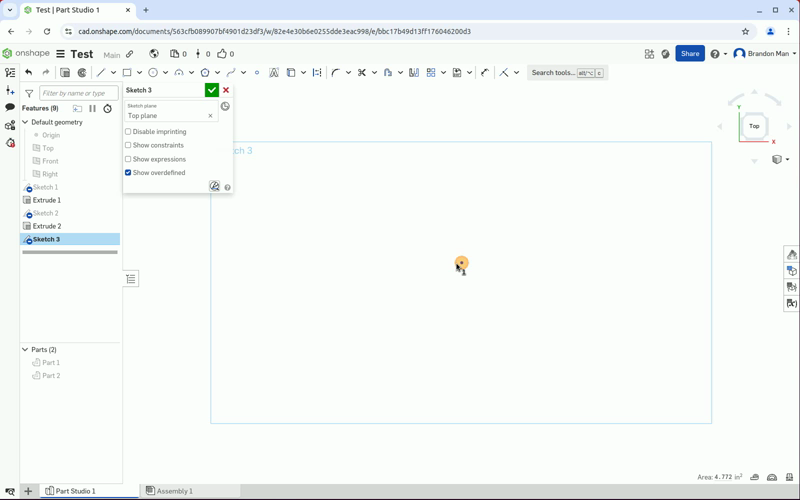
mouse_move(73, 352)
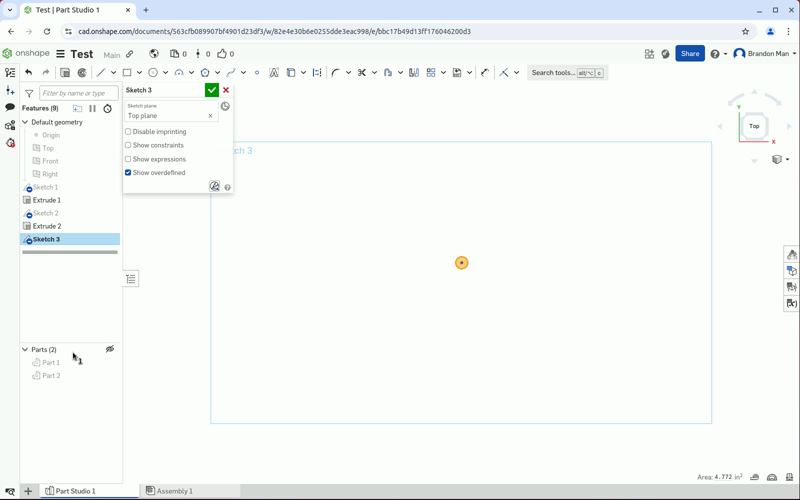
key(shift+y)
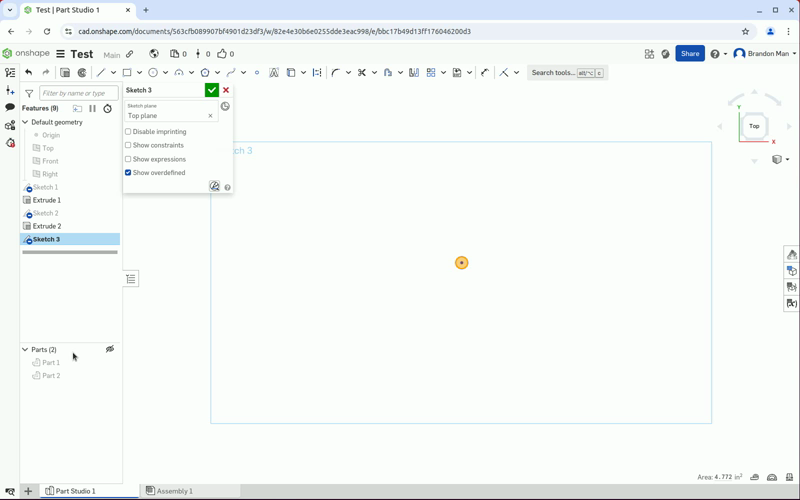
key(shift+e)
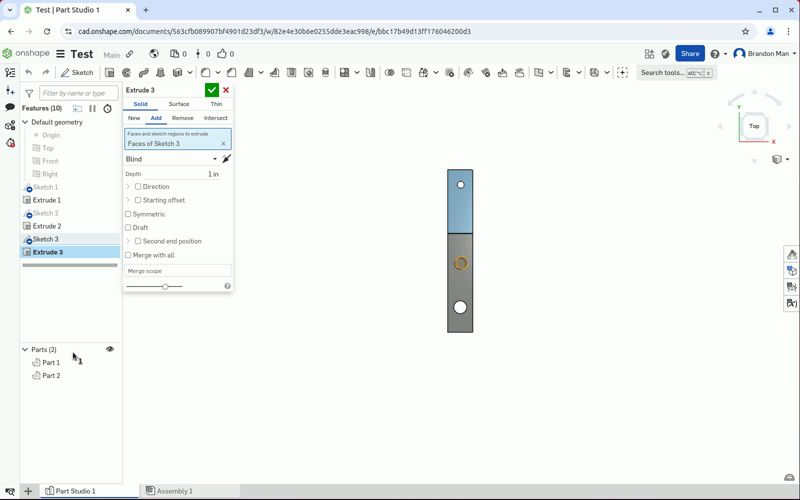
mouse_move(143, 106)
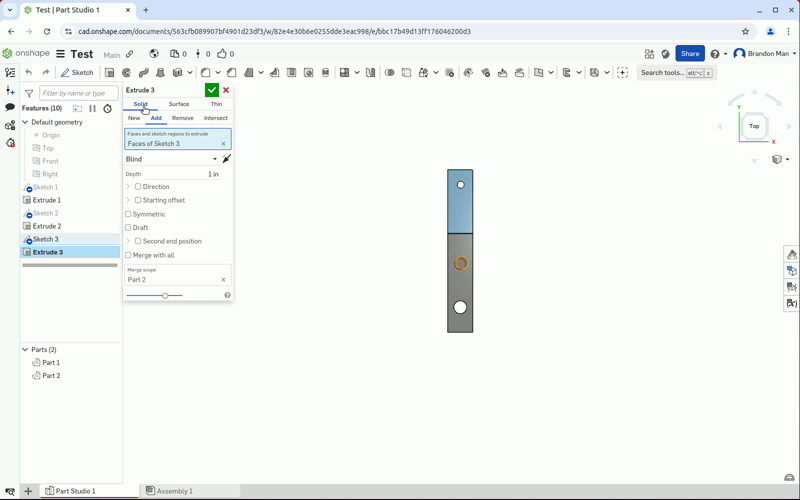
click(143, 106)
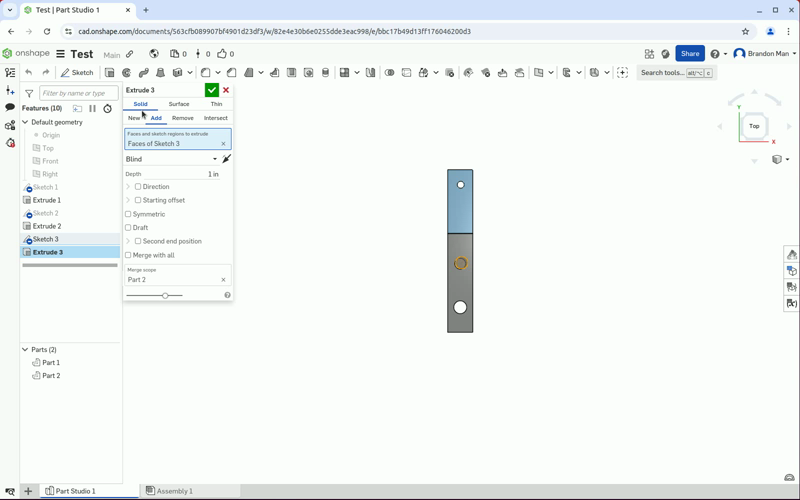
mouse_move(137, 120)
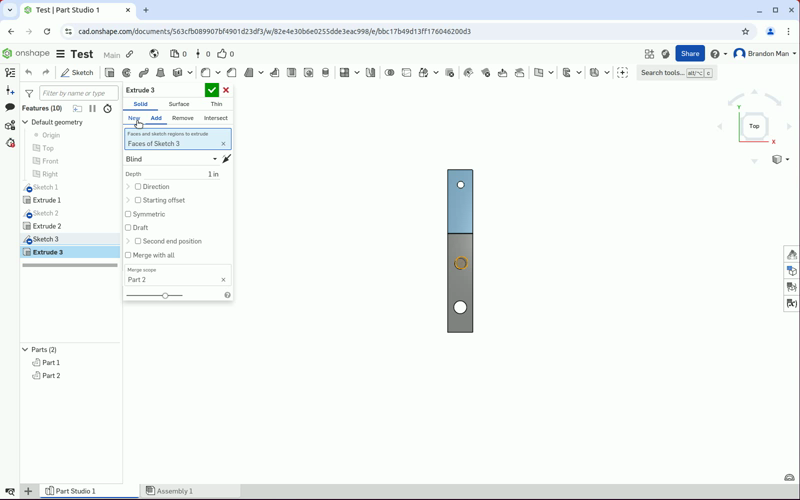
click(137, 120)
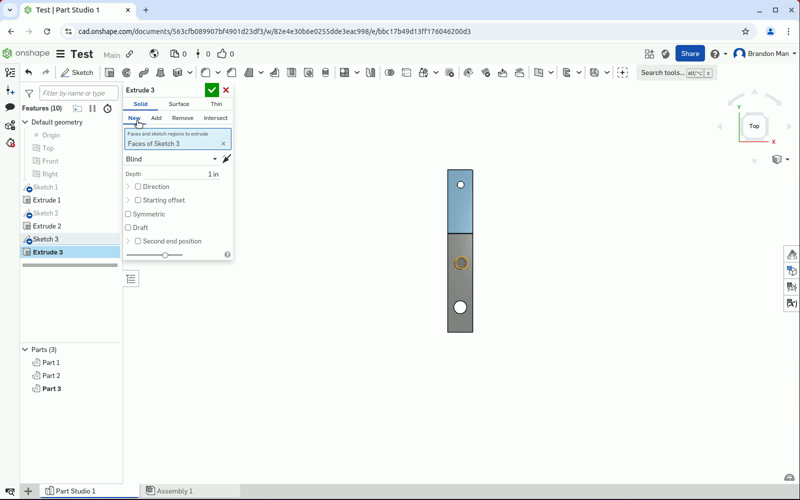
key(tab, 4)
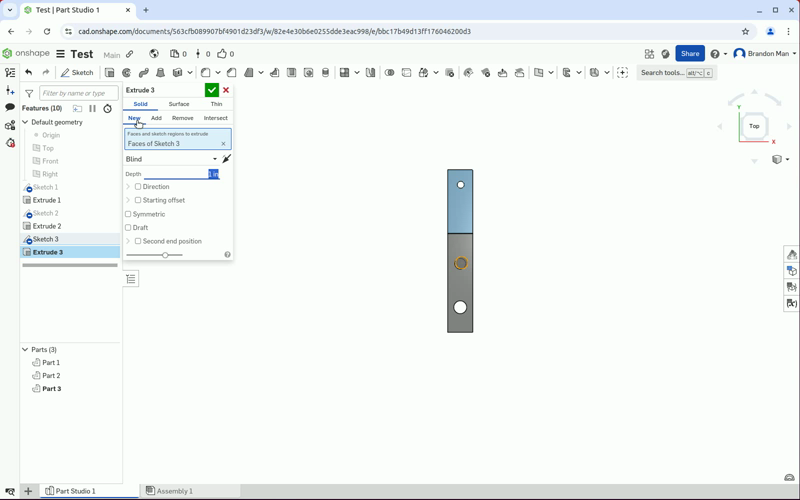
text(5.055)
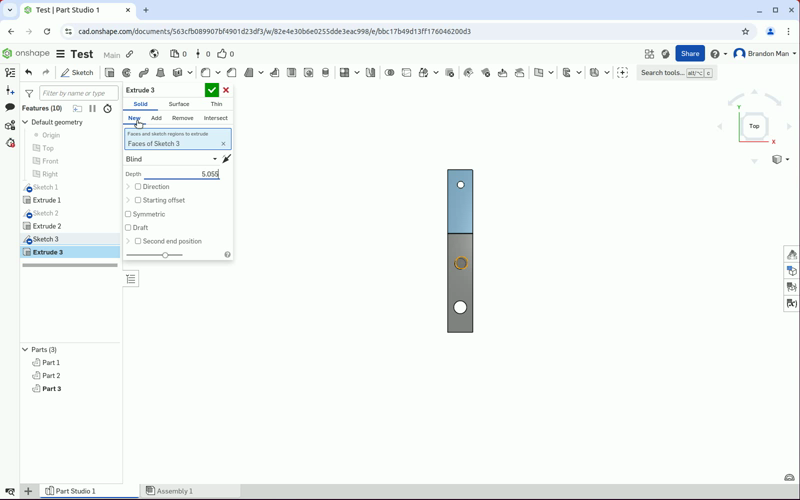
key(enter)
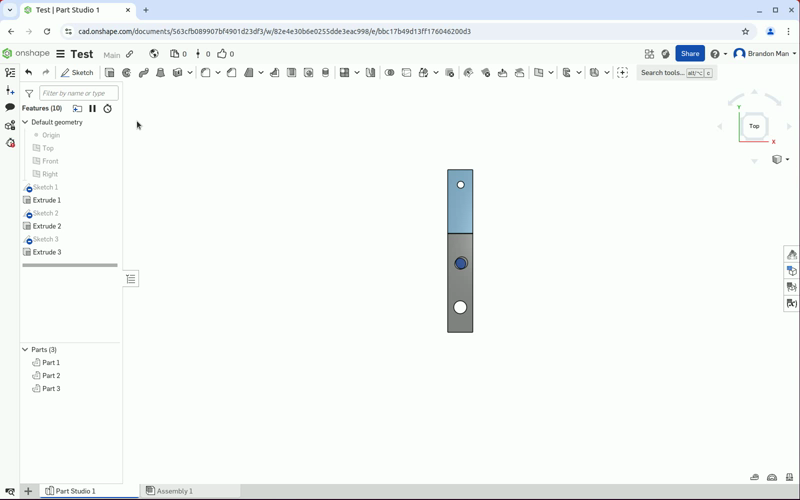
key(shift+h)
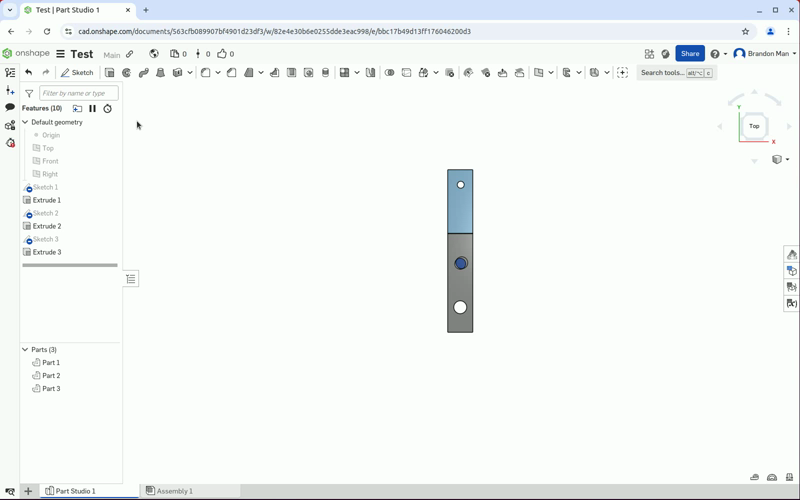
key(shift+h)
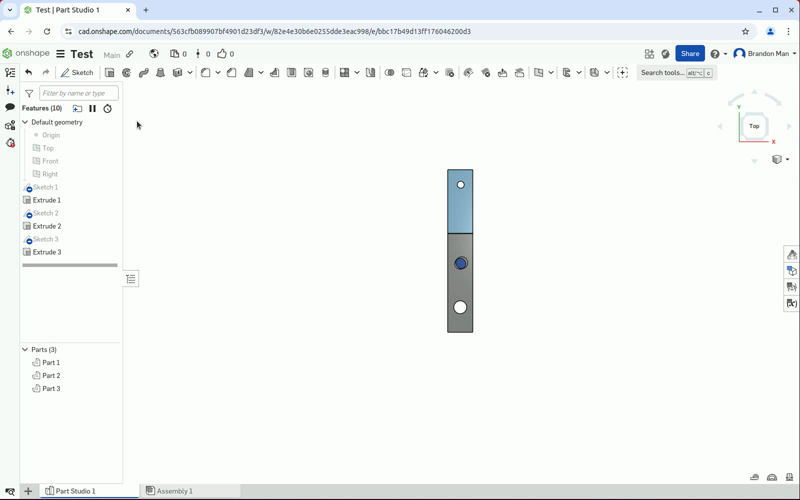
mouse_move(73, 189)
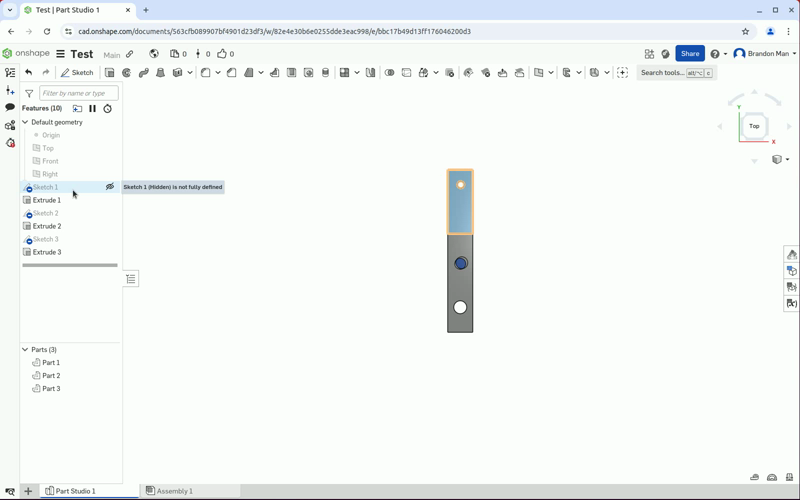
click(73, 189)
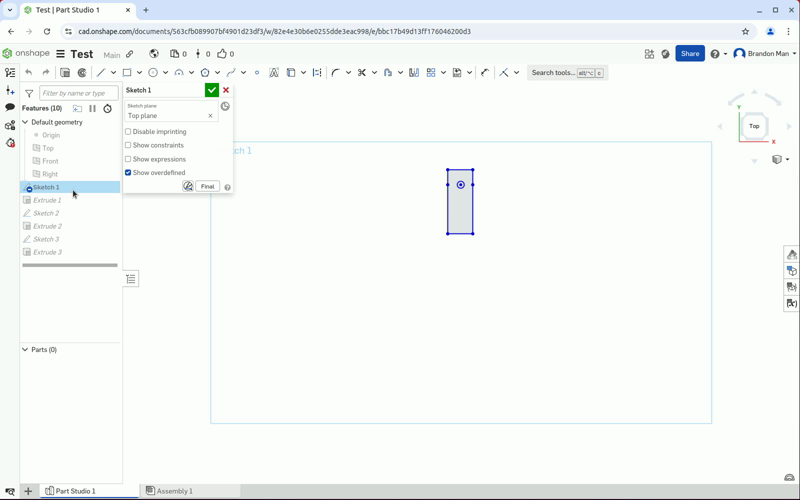
mouse_move(229, 92)
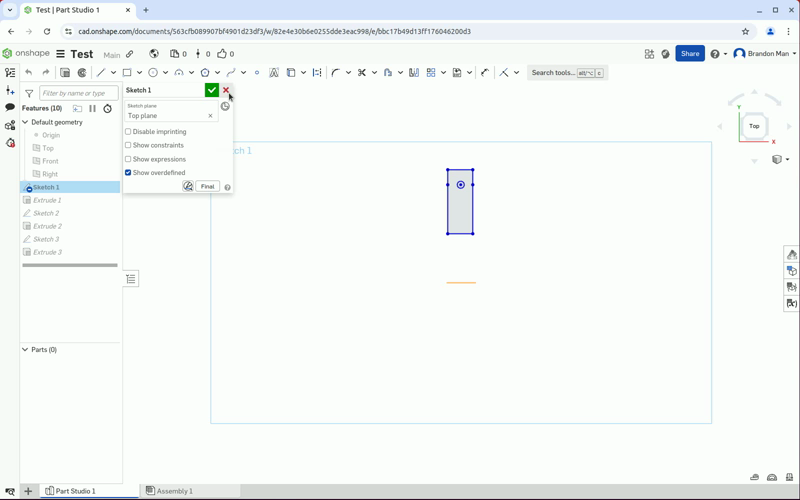
click(229, 92)
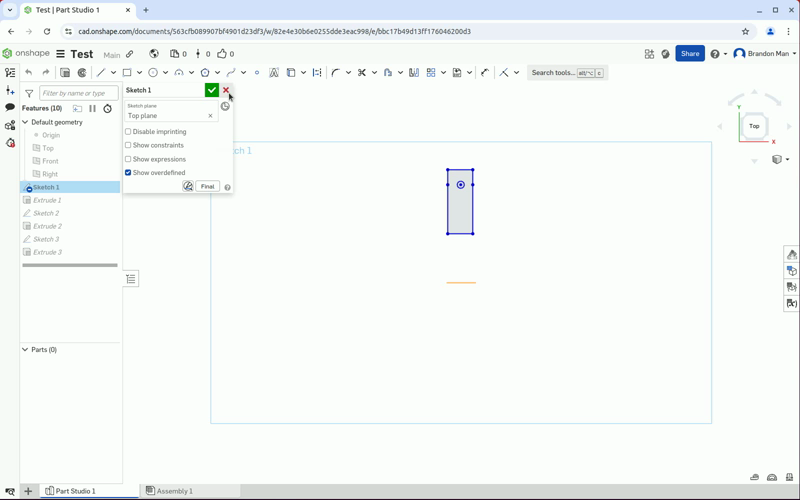
key(shift+s)
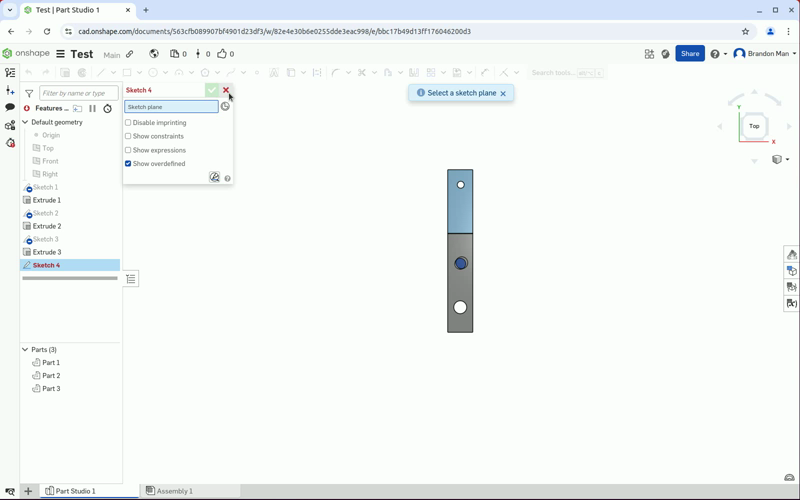
mouse_move(73, 150)
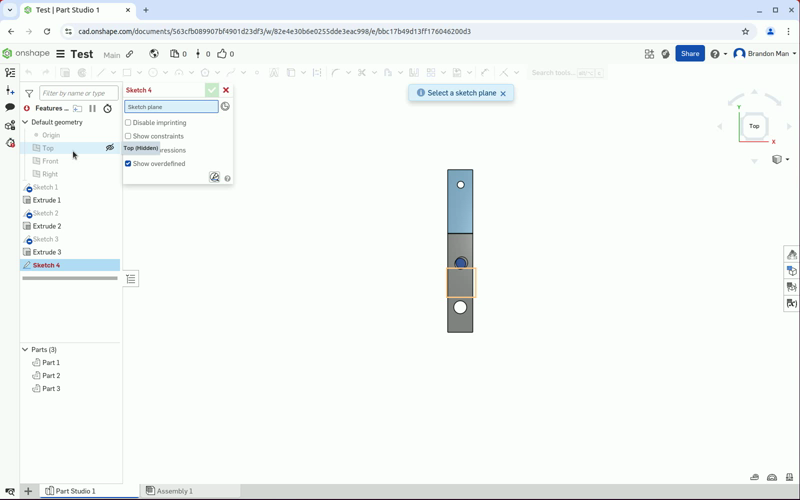
click(73, 150)
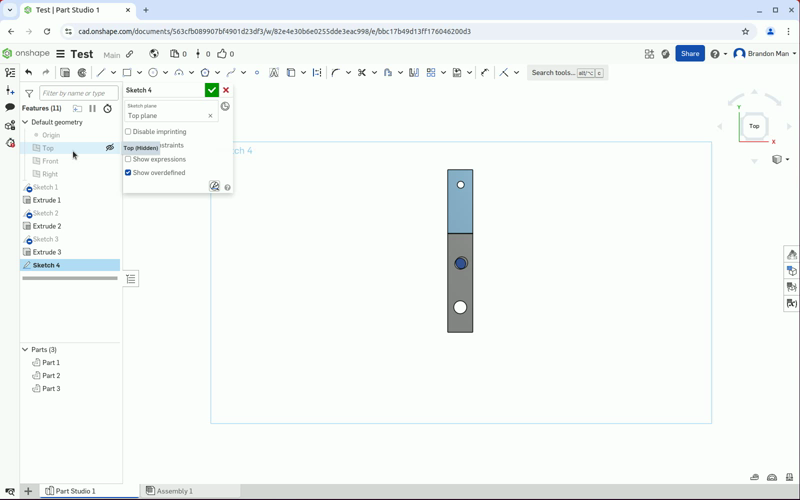
mouse_move(73, 352)
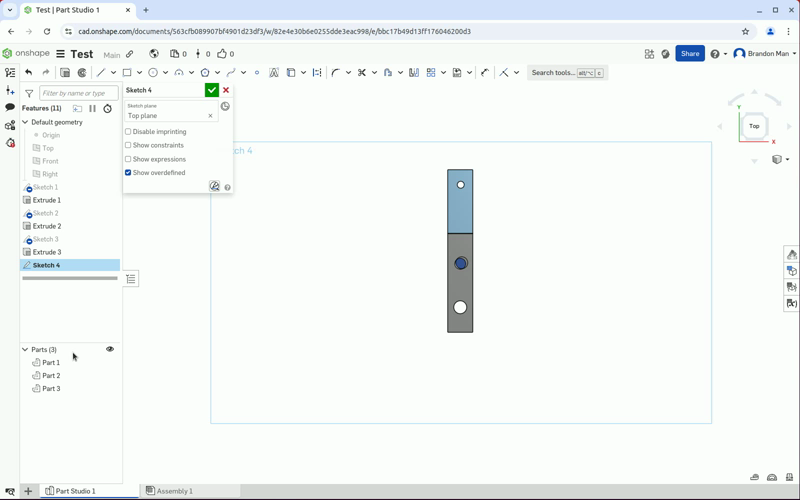
key(y)
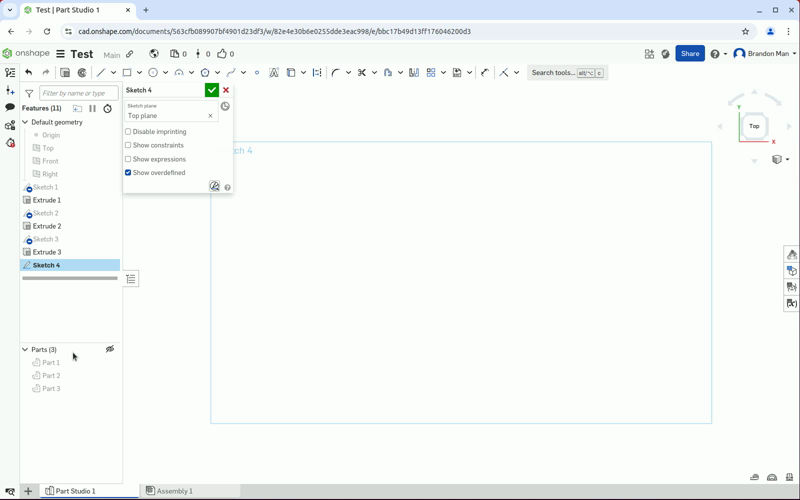
key(c)
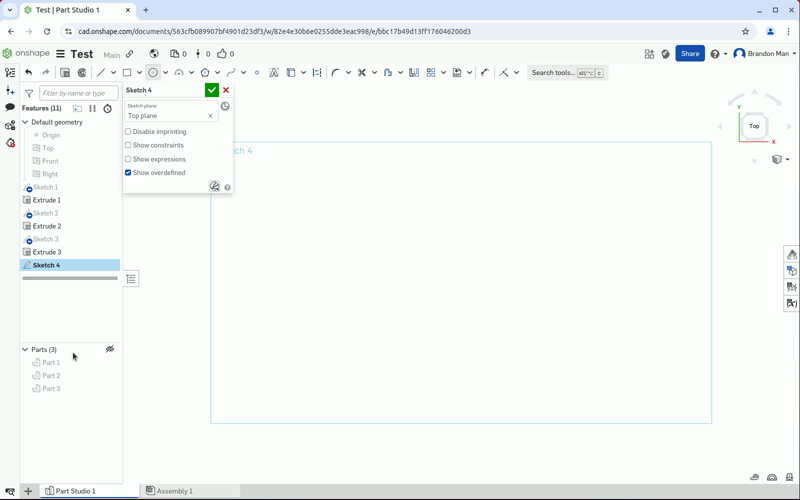
key_down(shift)
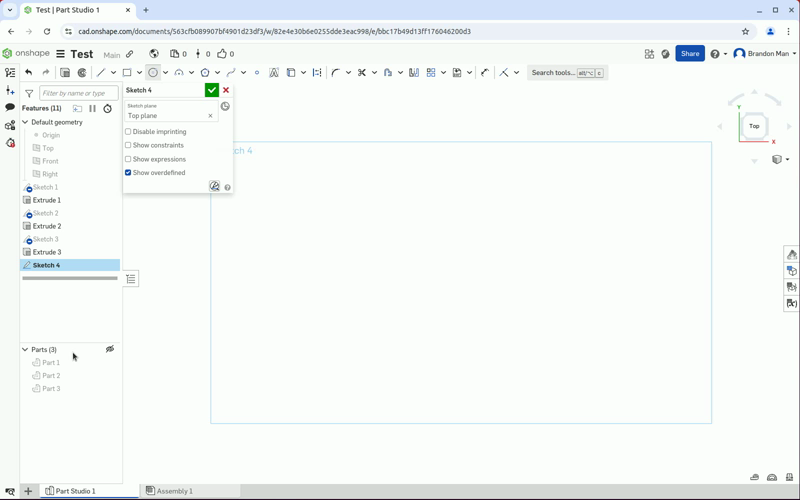
mouse_move(461, 262)
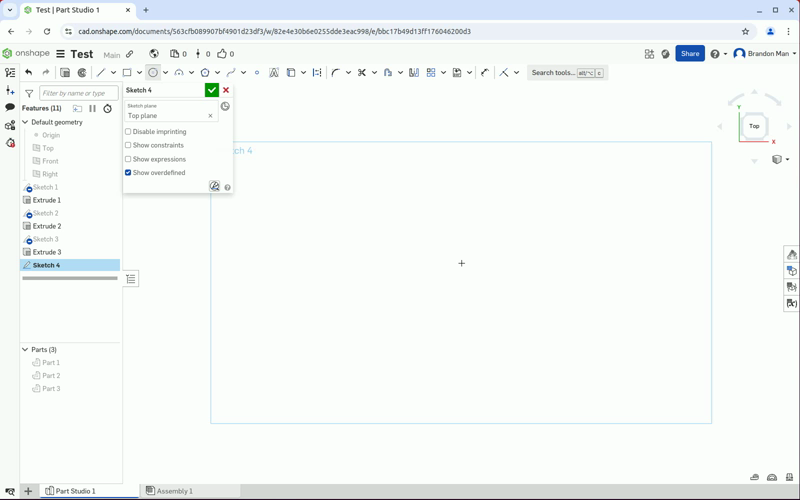
click(461, 262)
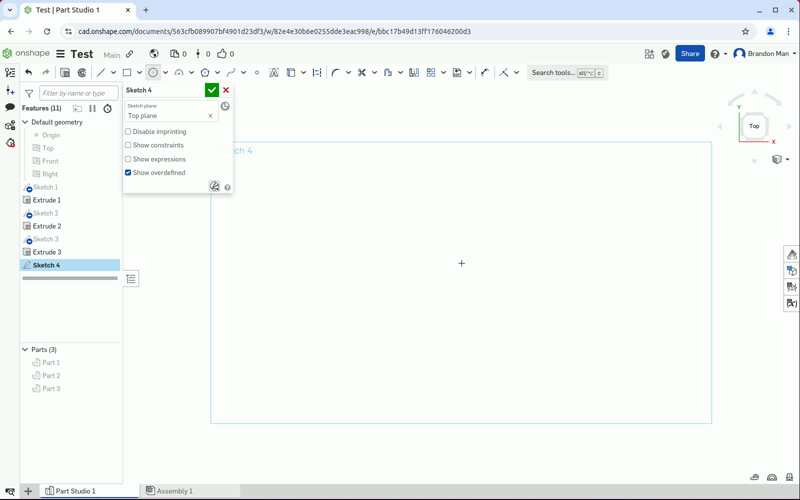
key_up(shift)
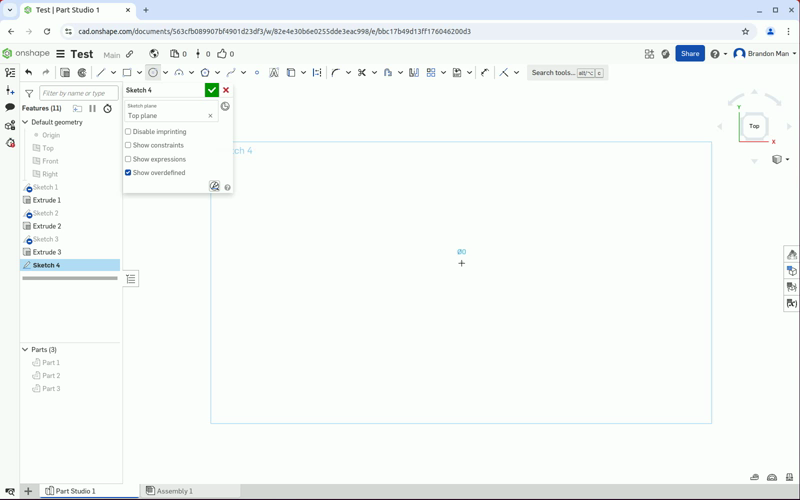
mouse_move(467, 262)
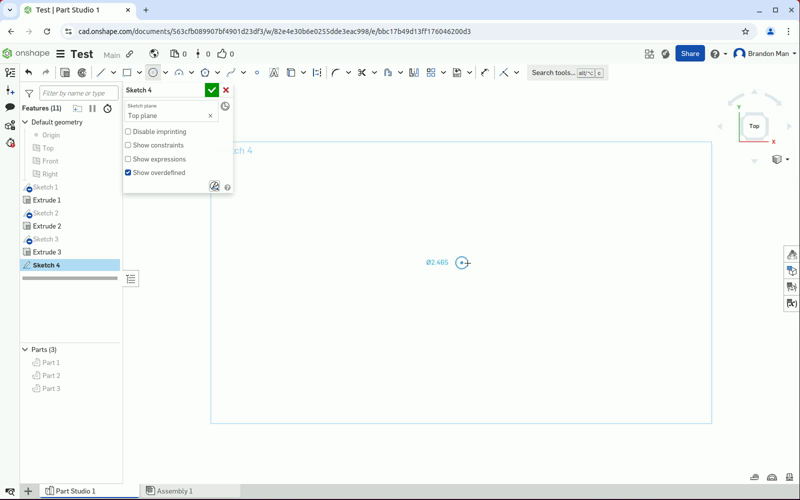
click(467, 262)
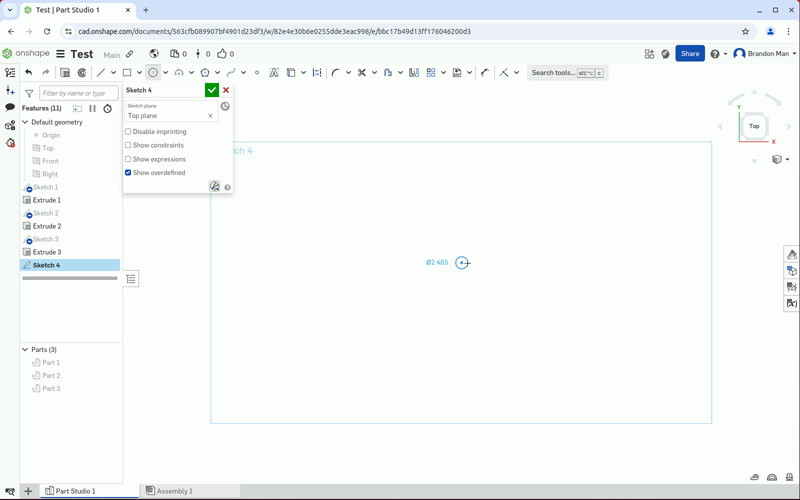
key(esc)
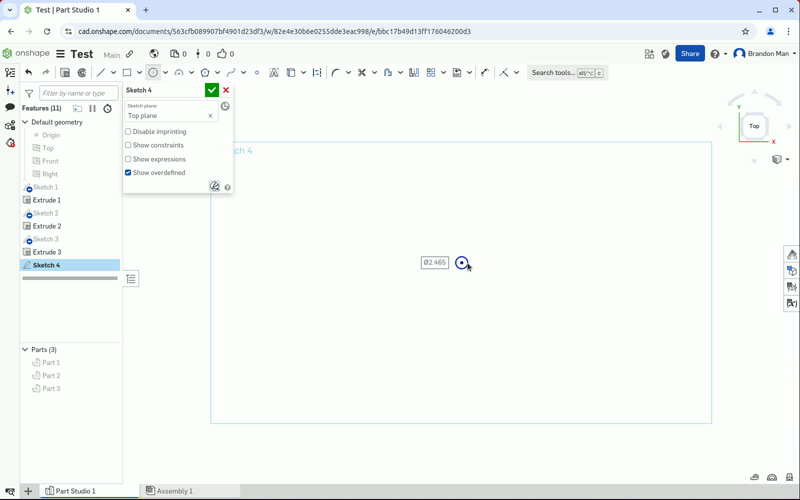
mouse_move(459, 267)
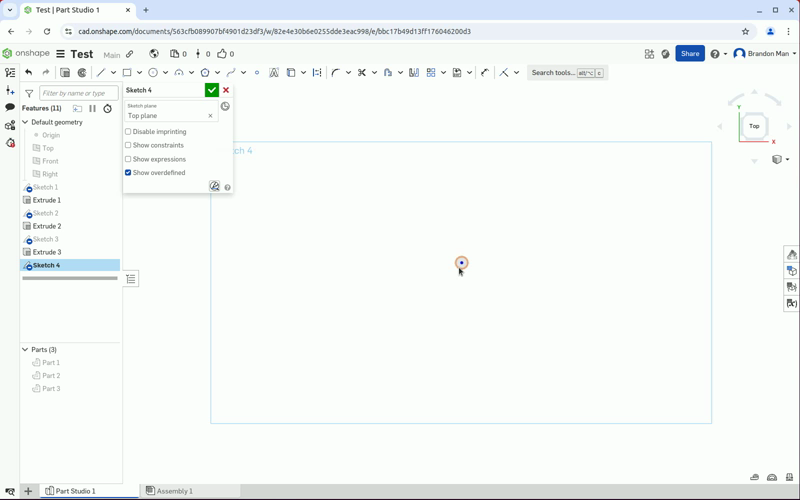
scroll(6)
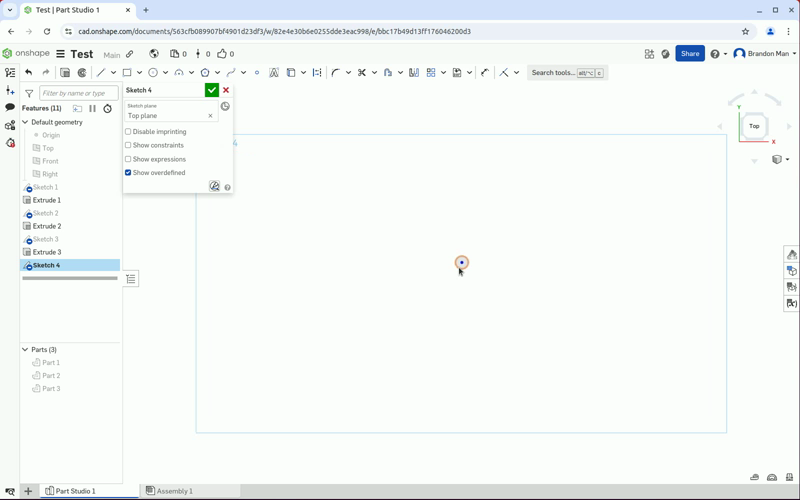
scroll(6)
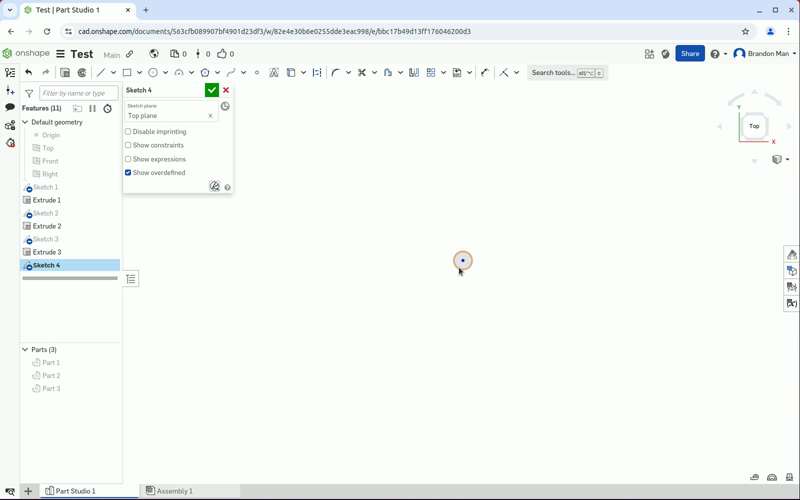
scroll(6)
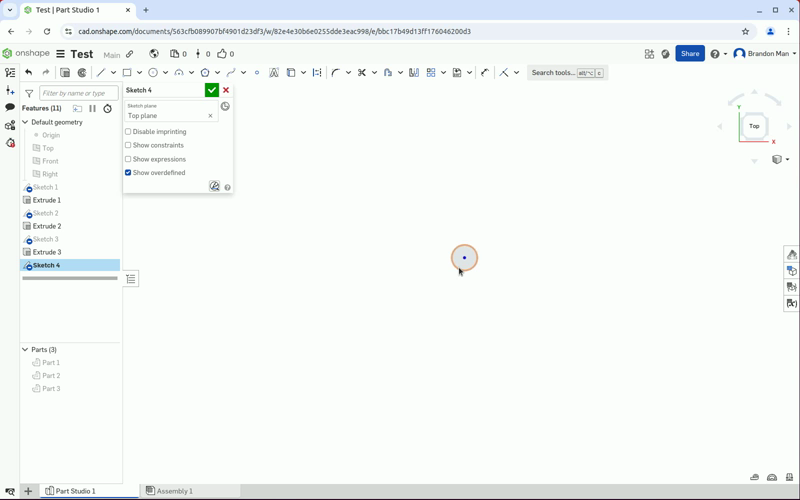
scroll(6)
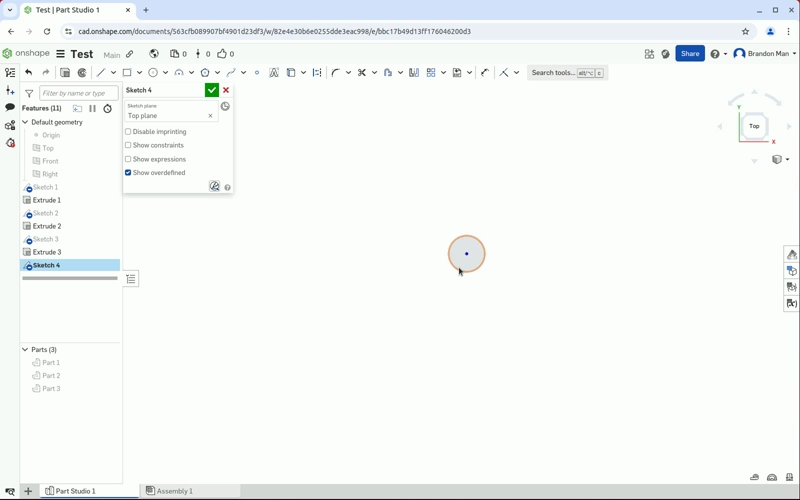
scroll(6)
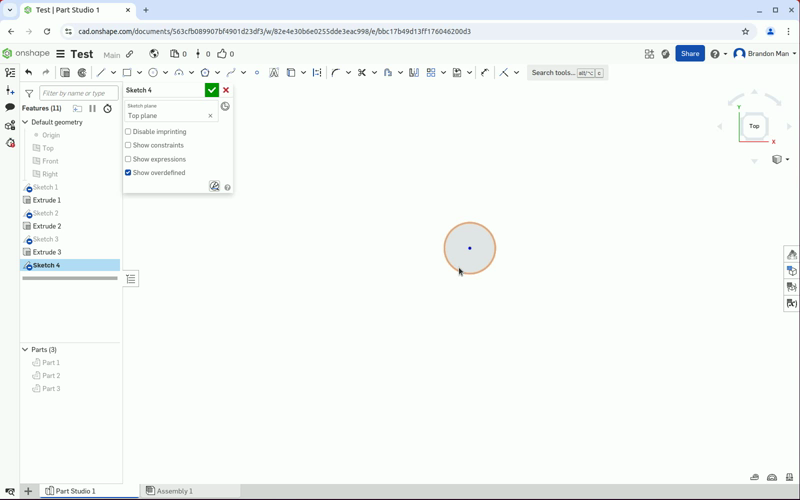
scroll(6)
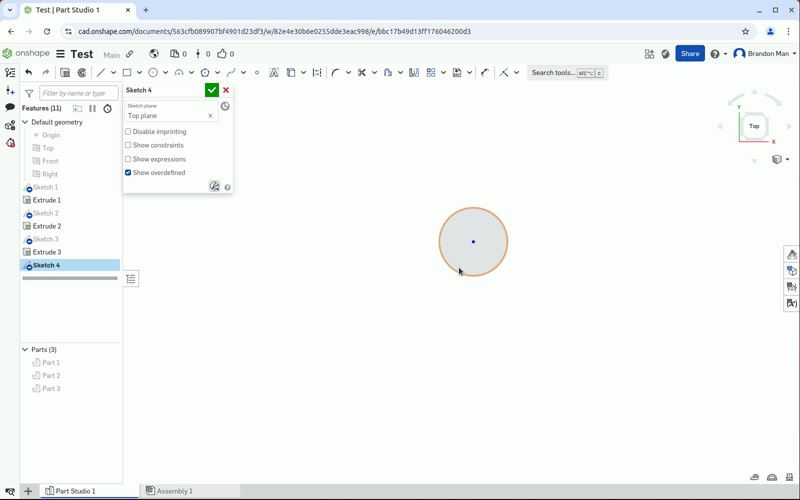
scroll(6)
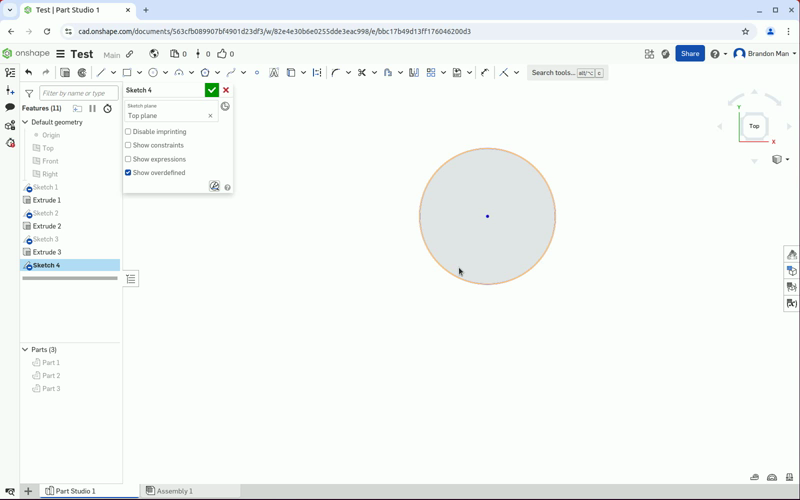
click(459, 267)
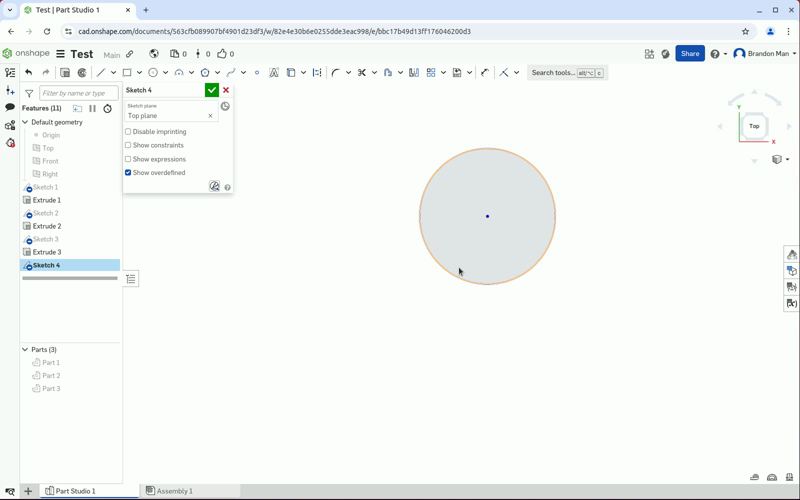
scroll(-6)
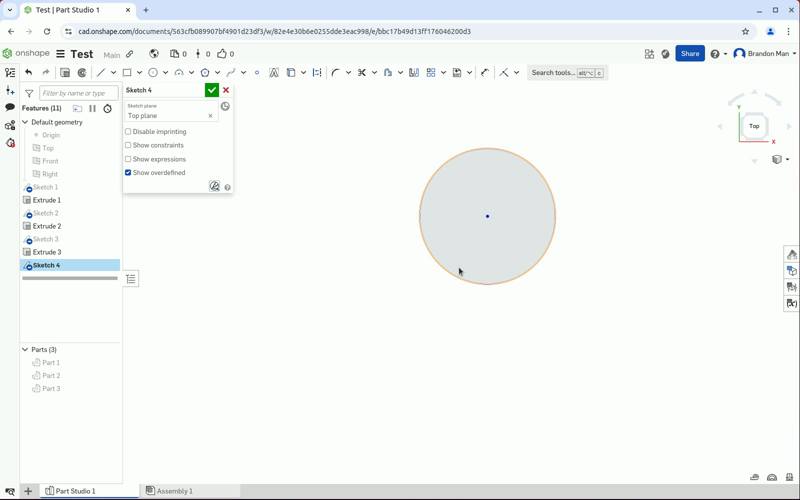
scroll(-6)
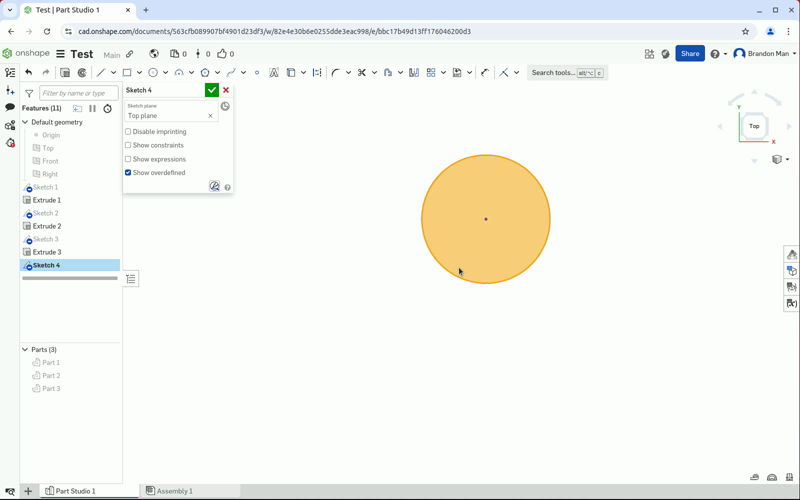
scroll(-6)
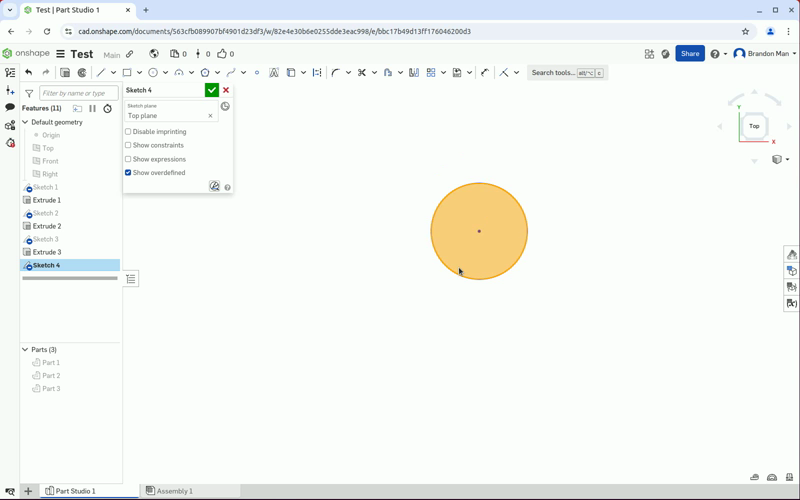
scroll(-6)
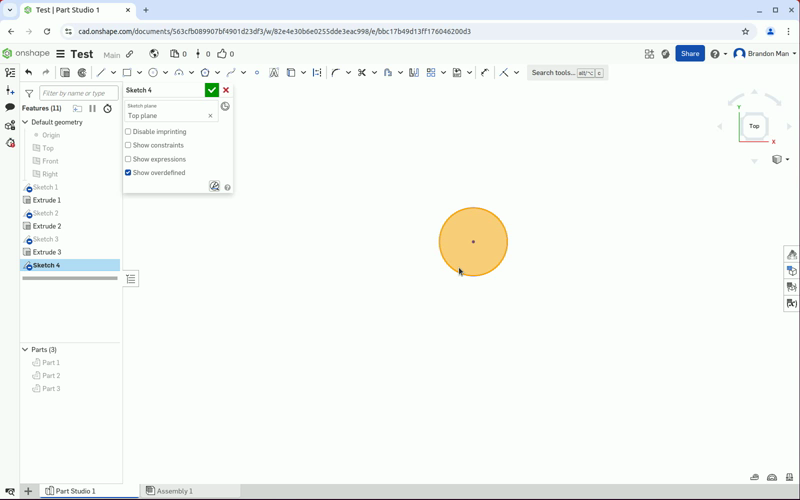
scroll(-6)
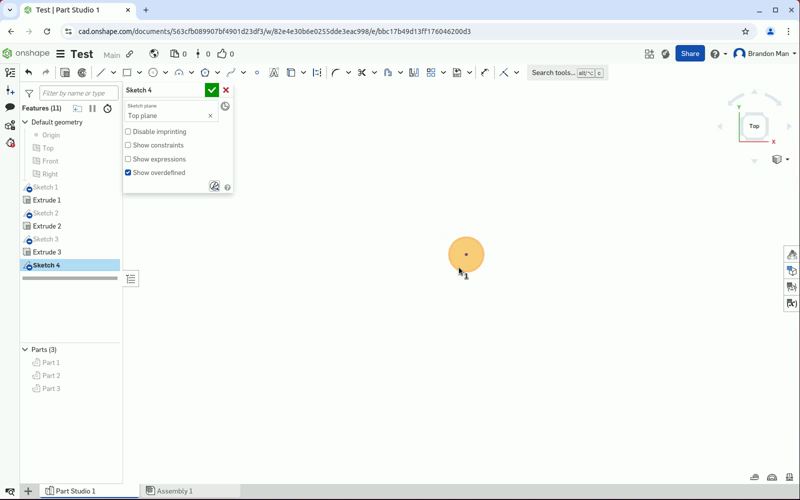
scroll(-6)
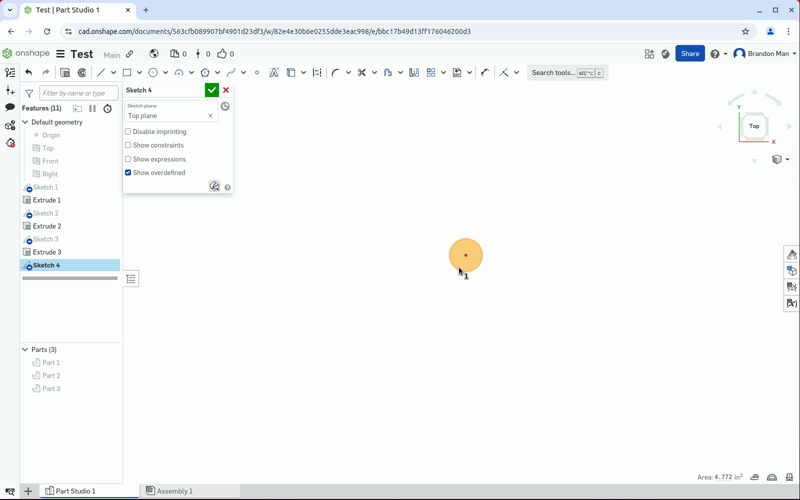
scroll(-6)
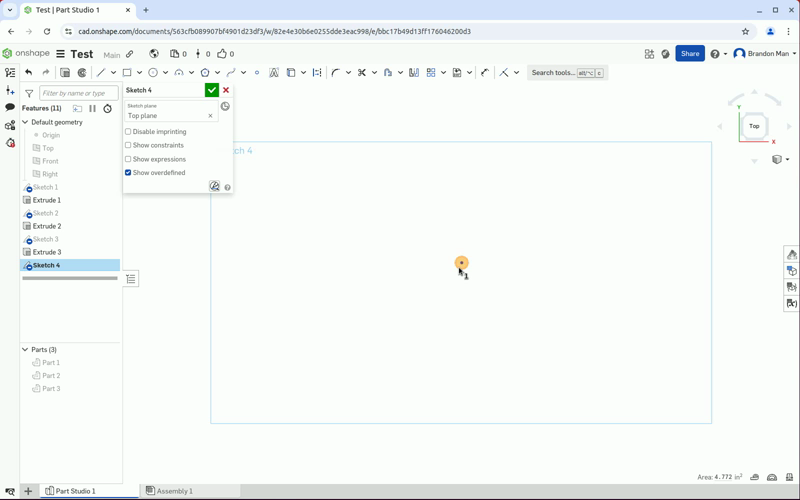
mouse_move(73, 352)
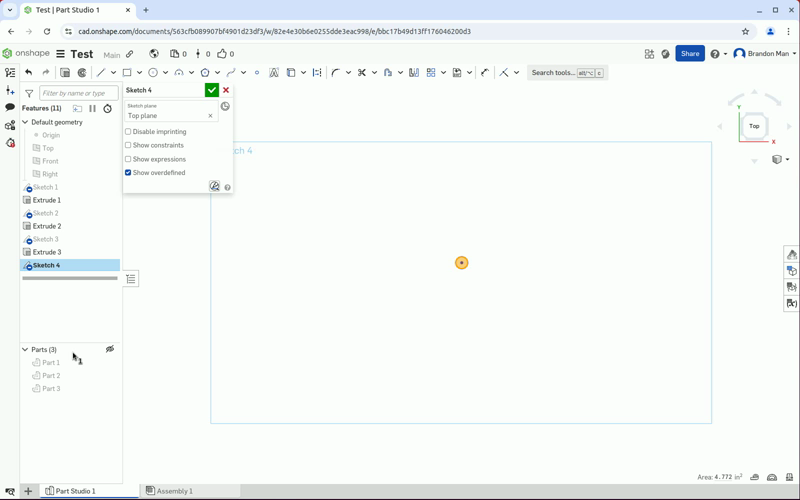
key(shift+y)
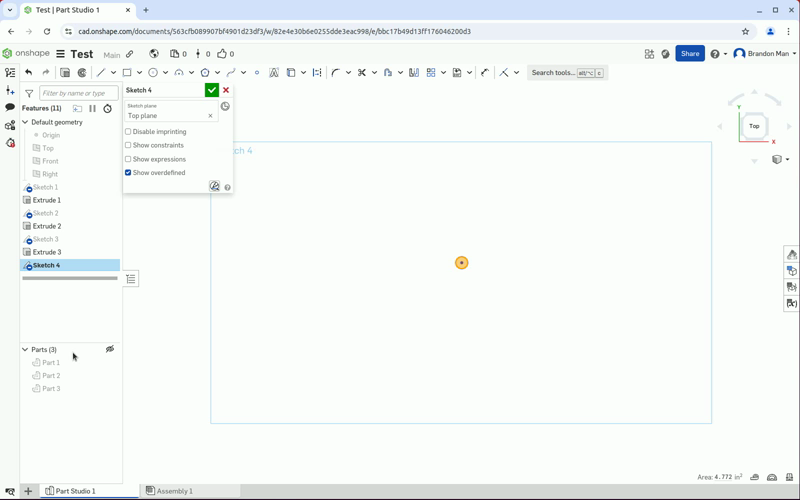
key(shift+e)
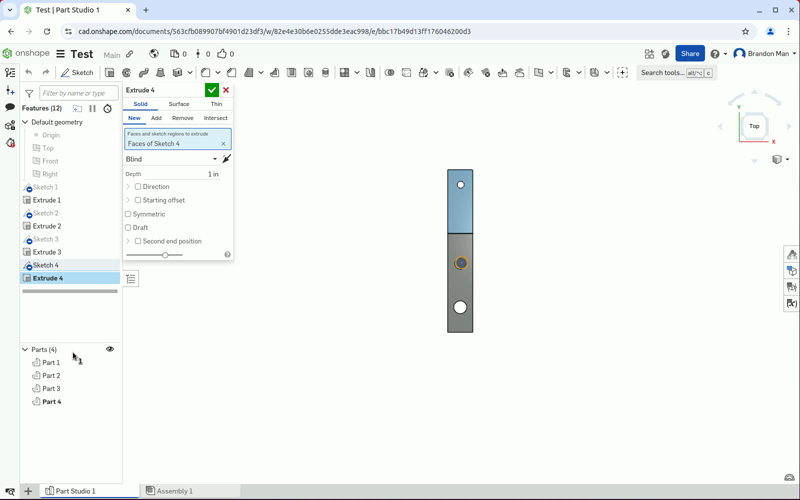
mouse_move(143, 106)
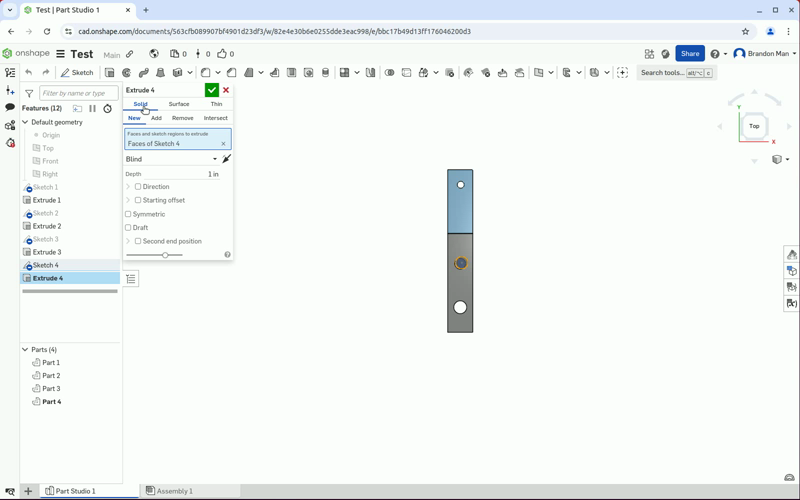
click(143, 106)
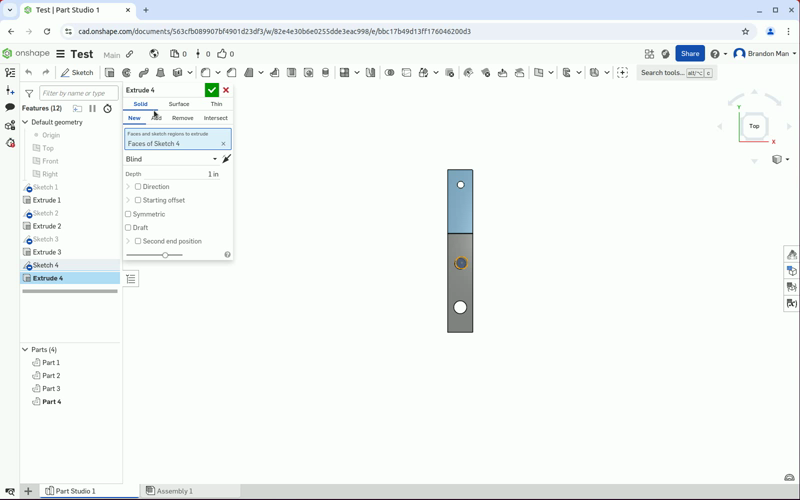
mouse_move(186, 120)
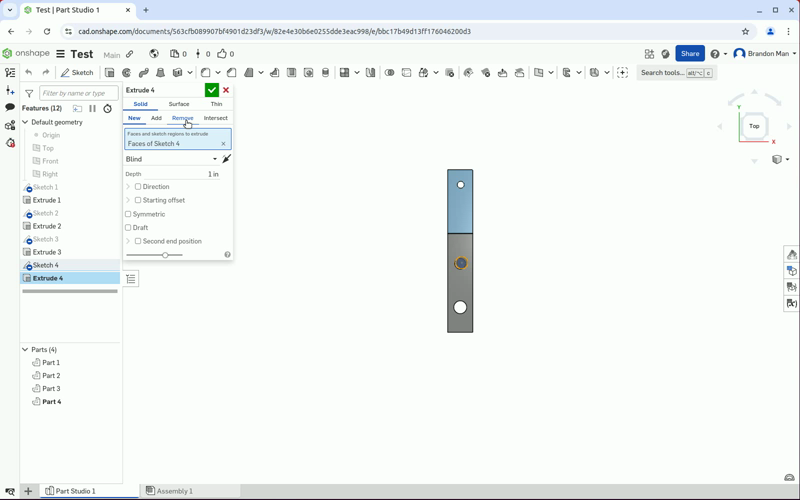
click(186, 120)
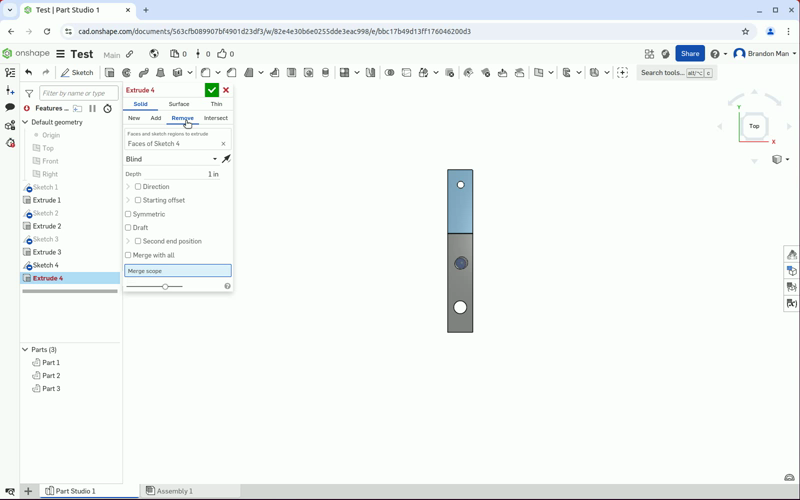
key(tab, 4)
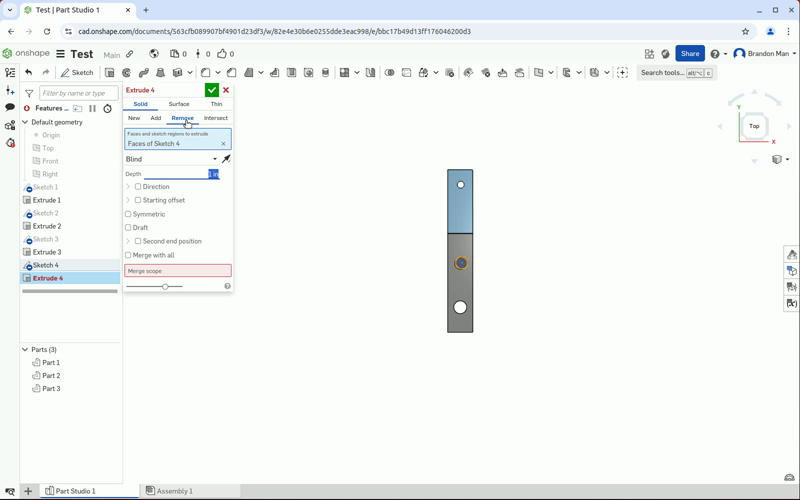
text(-4.092)
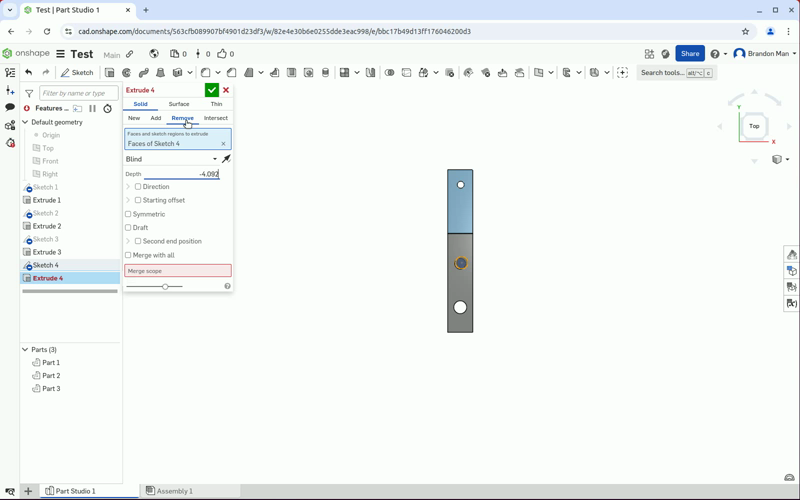
key(tab, 6)
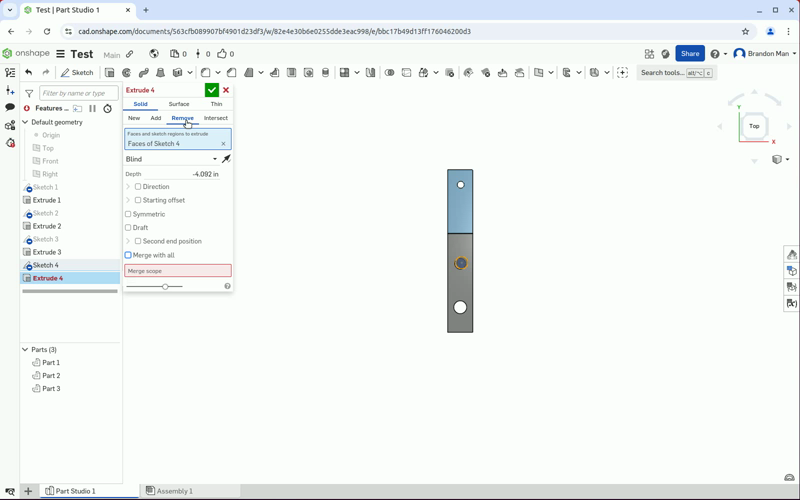
key(space)
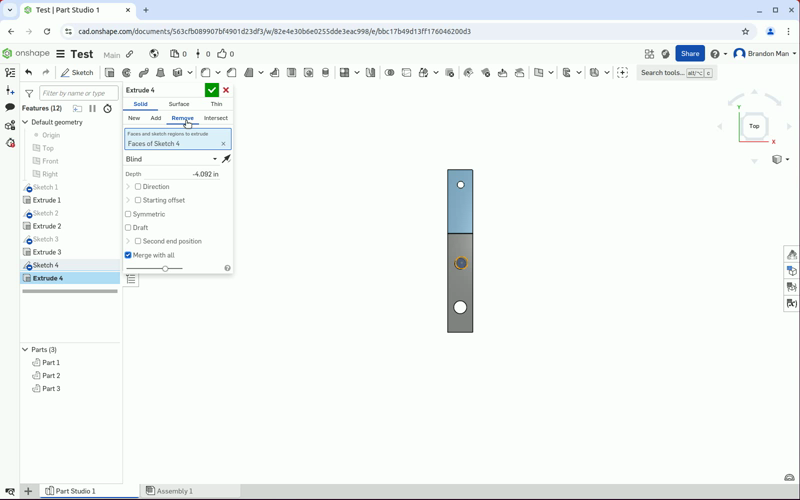
key(enter)
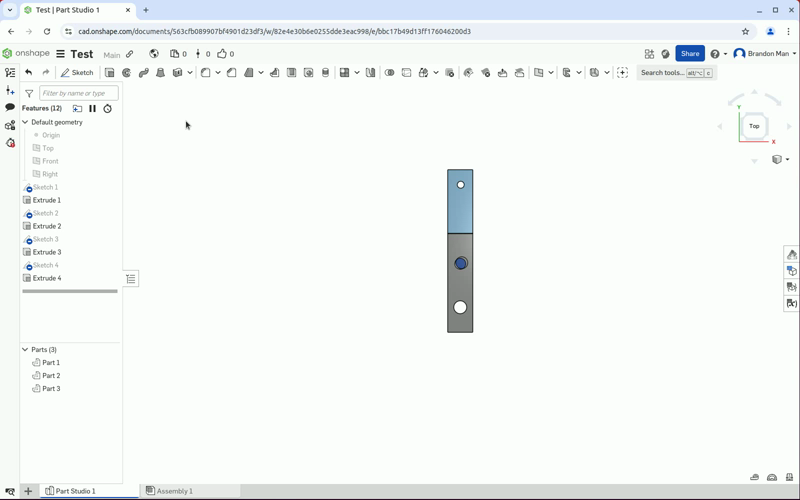
key(shift+h)
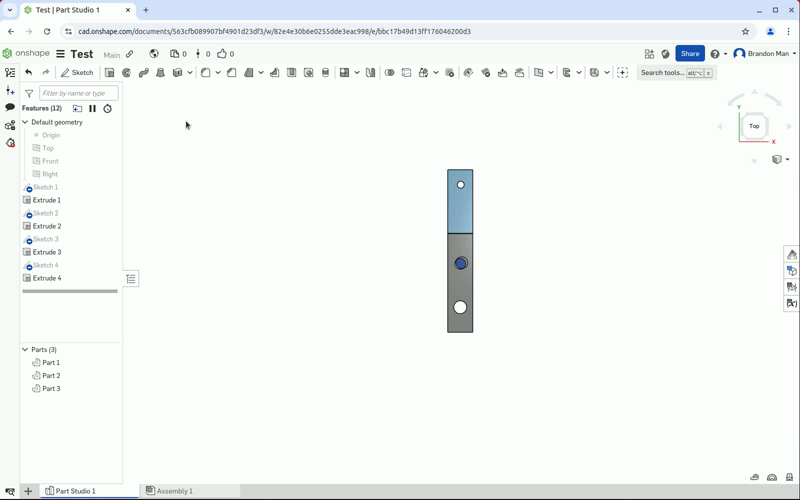
key(shift+h)
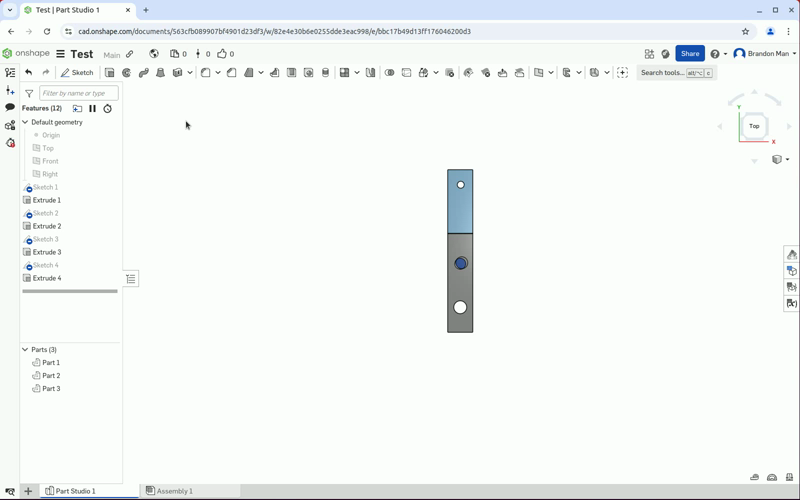
mouse_move(73, 189)
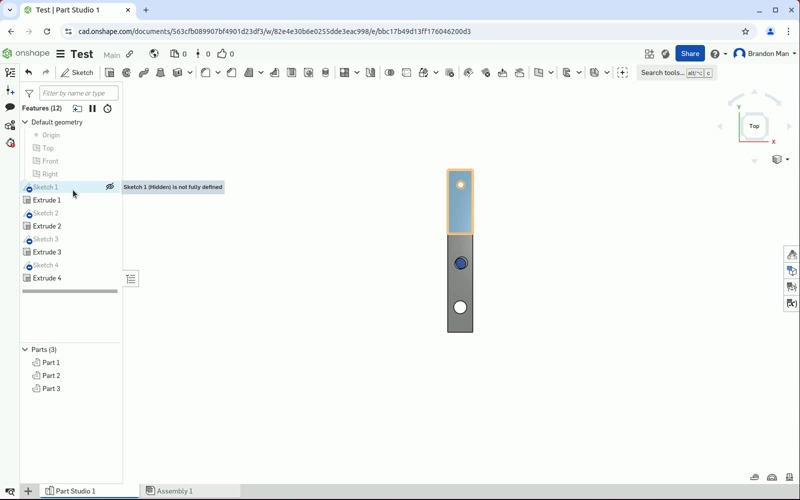
click(73, 189)
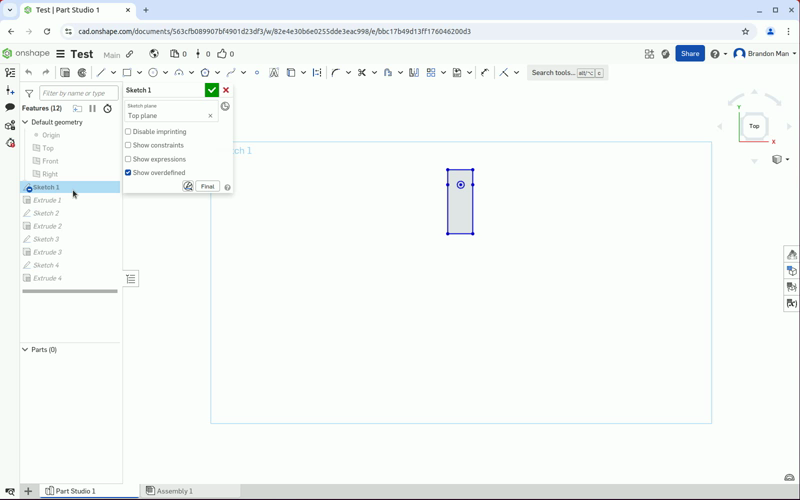
mouse_move(229, 92)
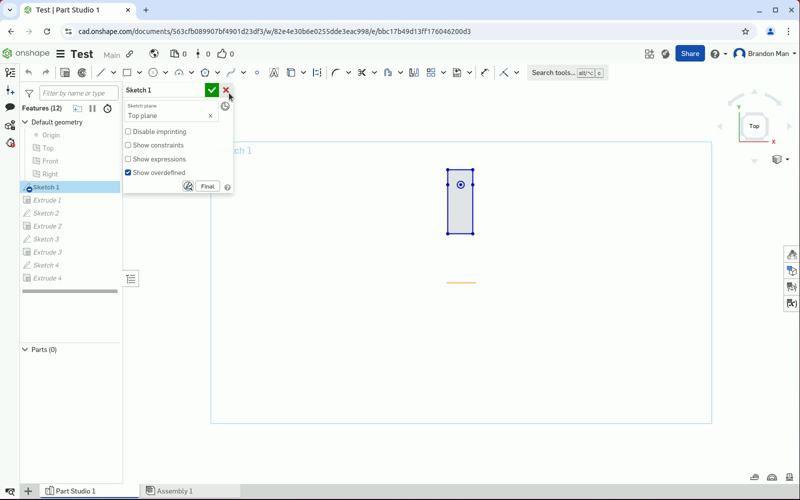
click(229, 92)
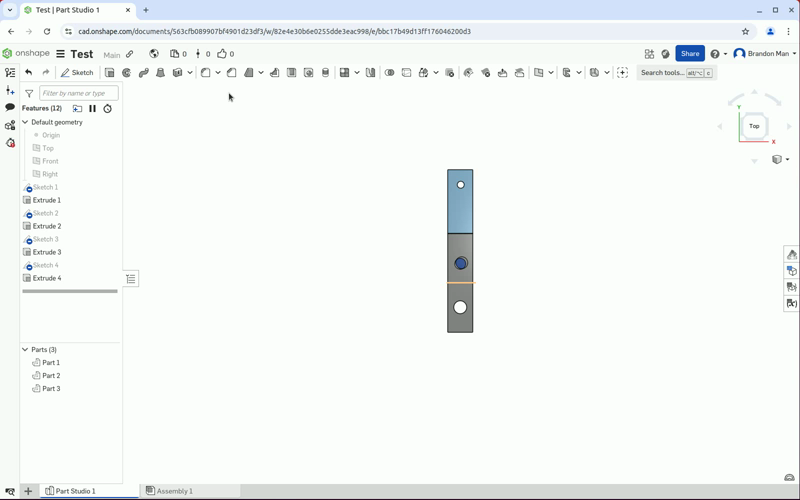
mouse_move(73, 352)
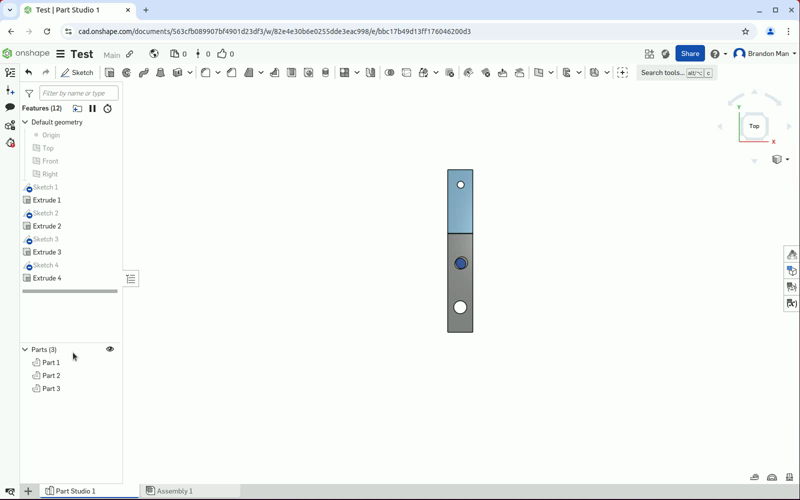
key(y)
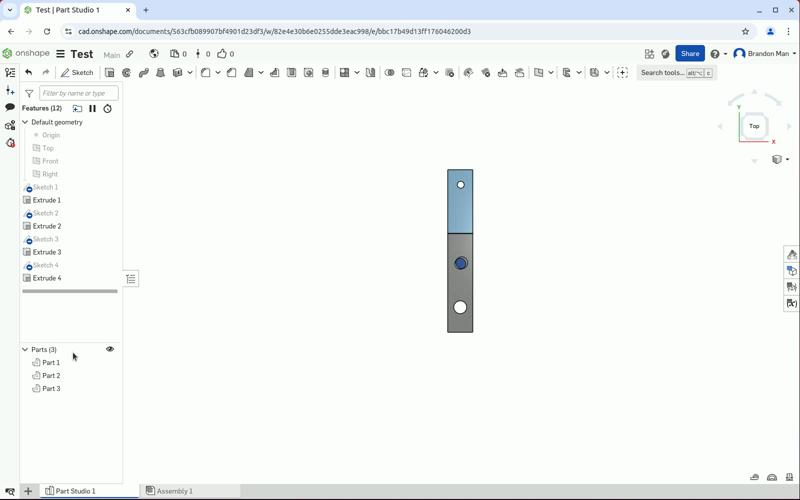
key(shift+p)
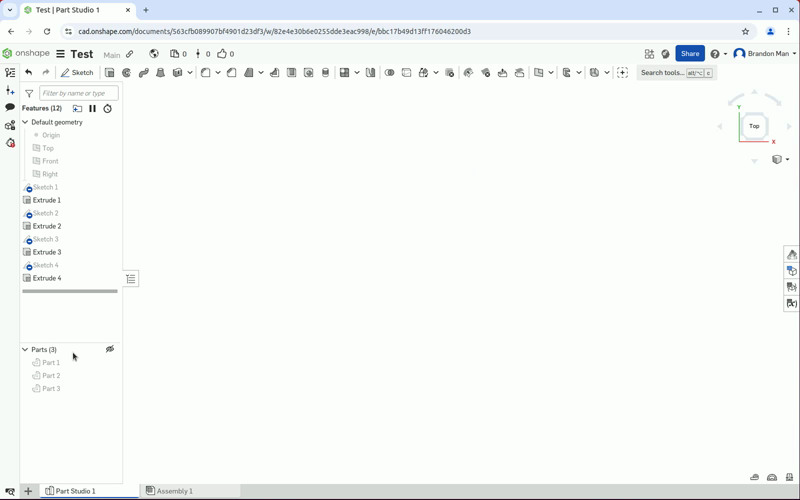
key(space)
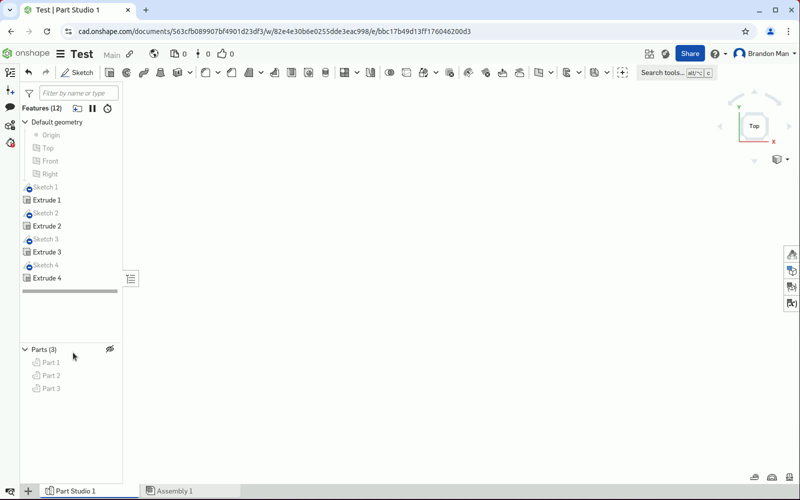
key_down(shift)
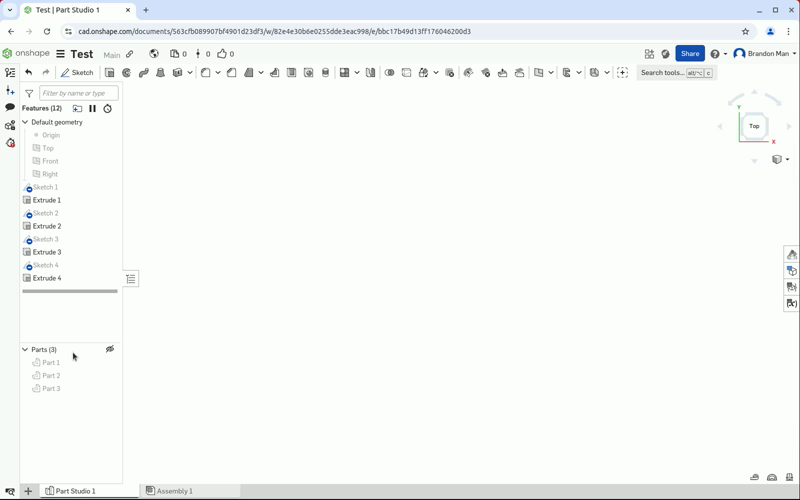
key(up)
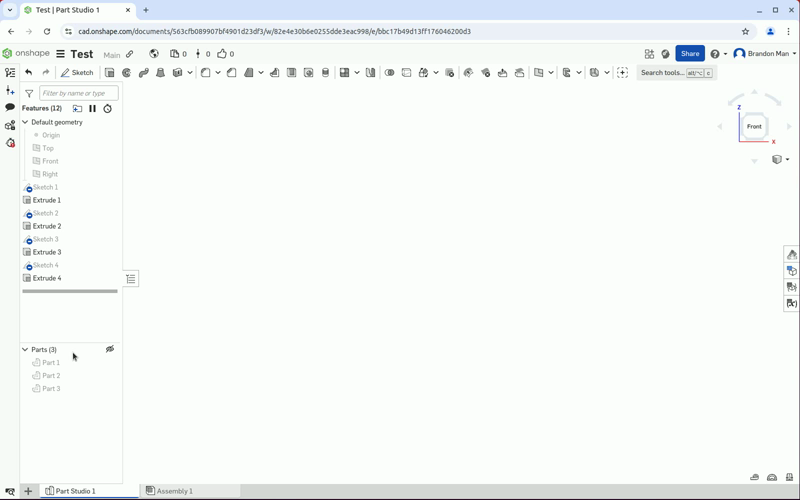
key_up(shift)
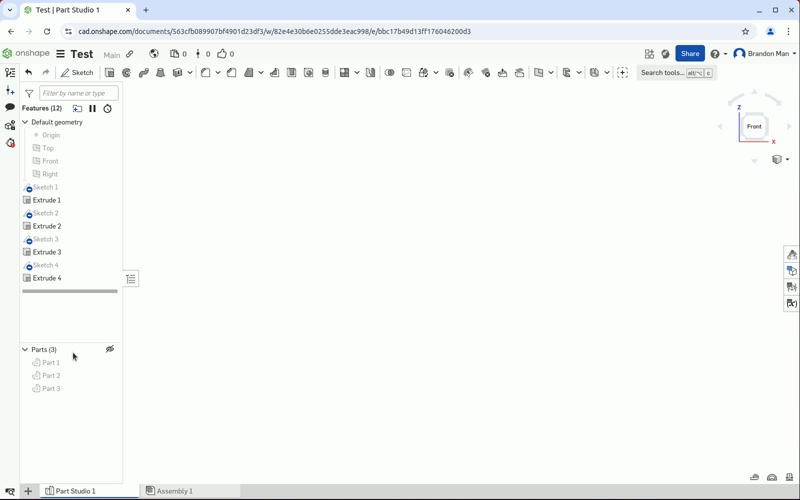
mouse_move(73, 352)
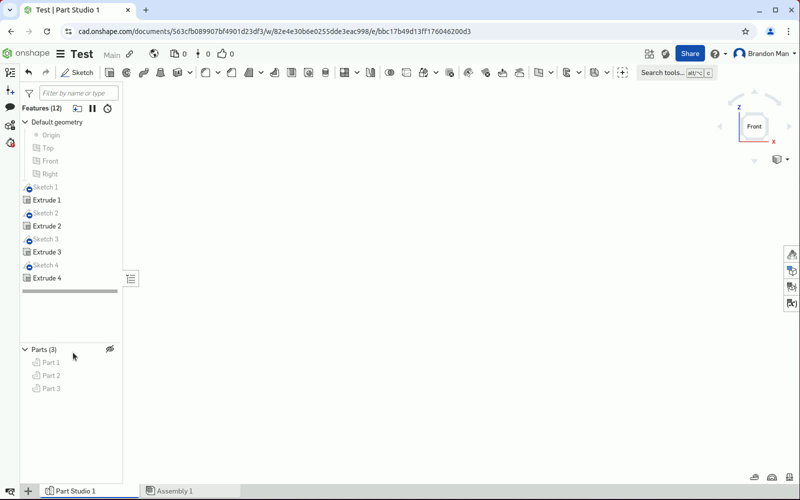
key(shift+y)
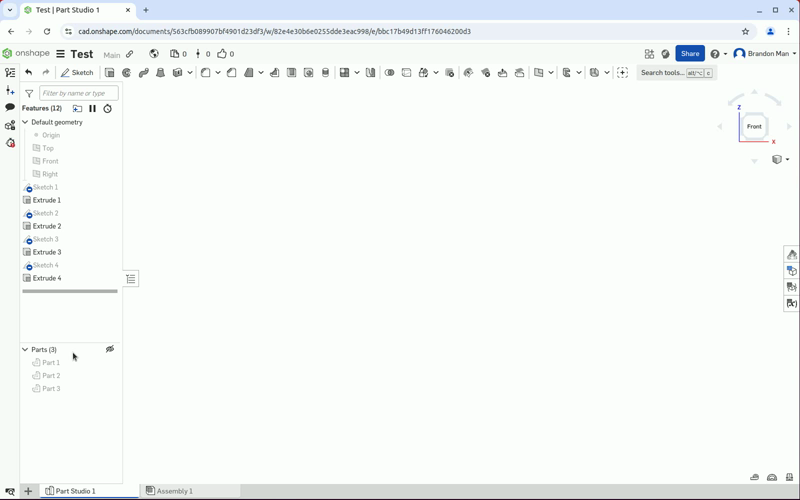
mouse_move(541, 75)
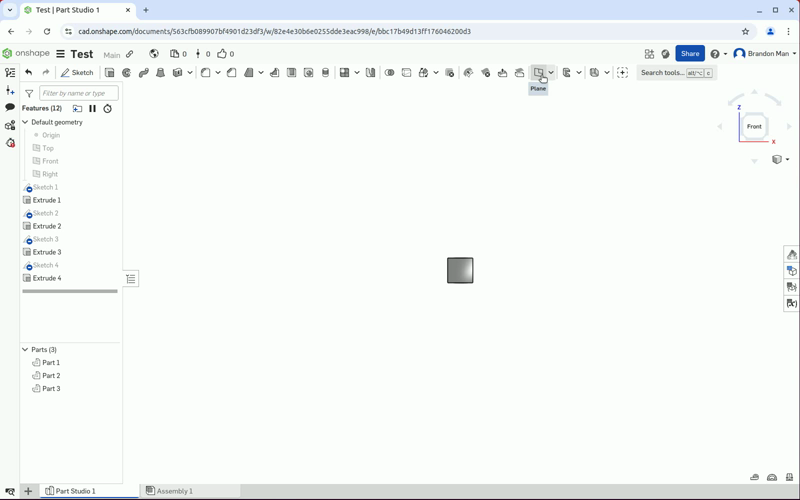
click(541, 75)
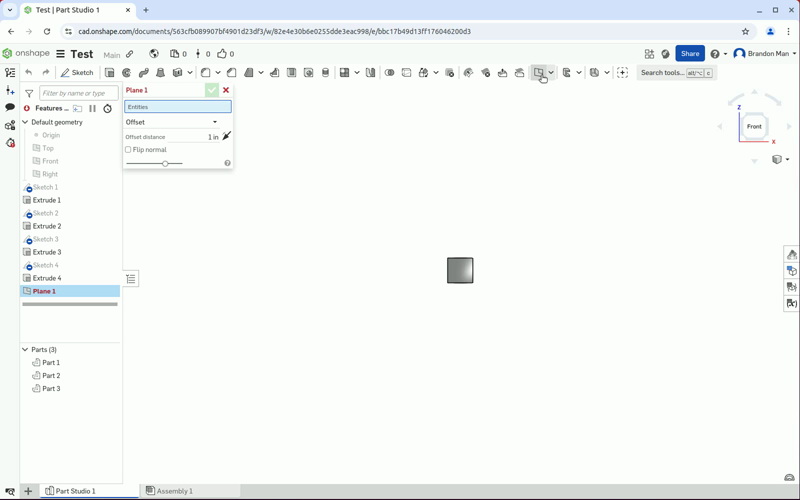
mouse_move(73, 163)
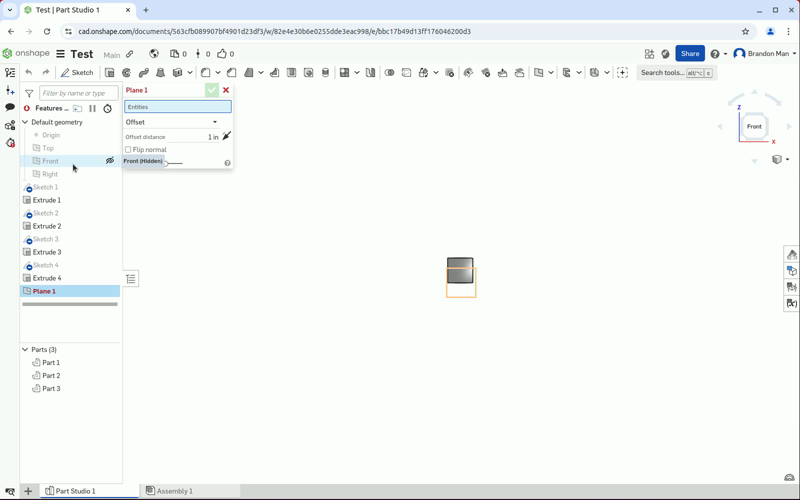
click(73, 163)
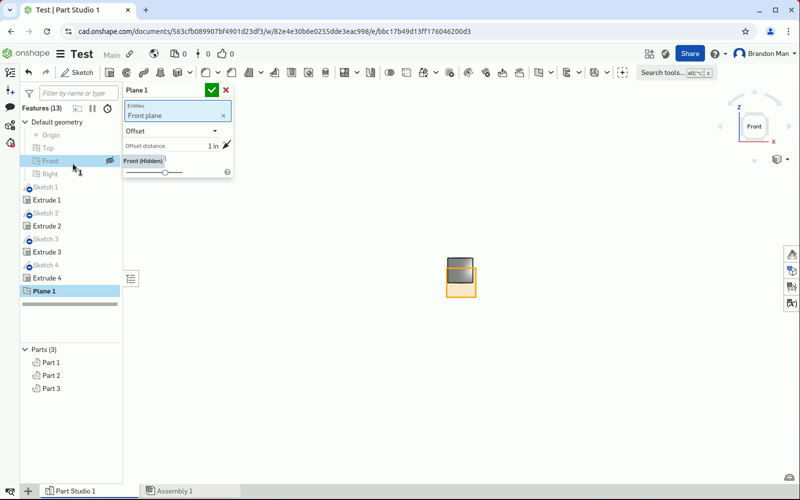
key(tab, 2)
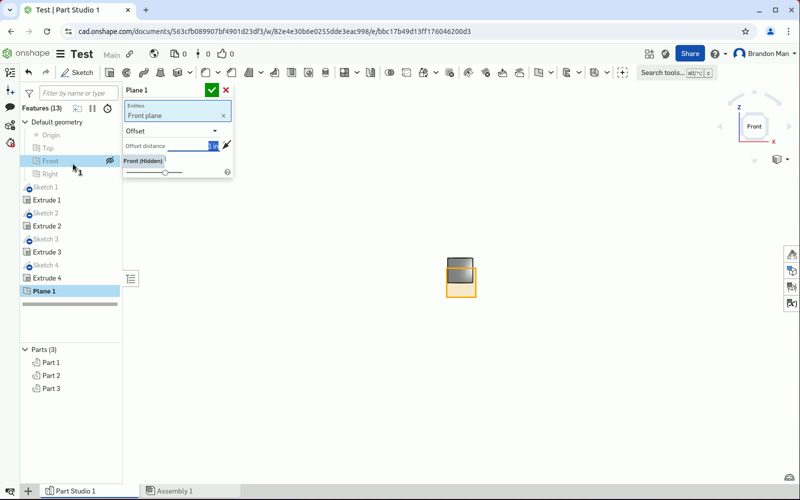
text(10.106)
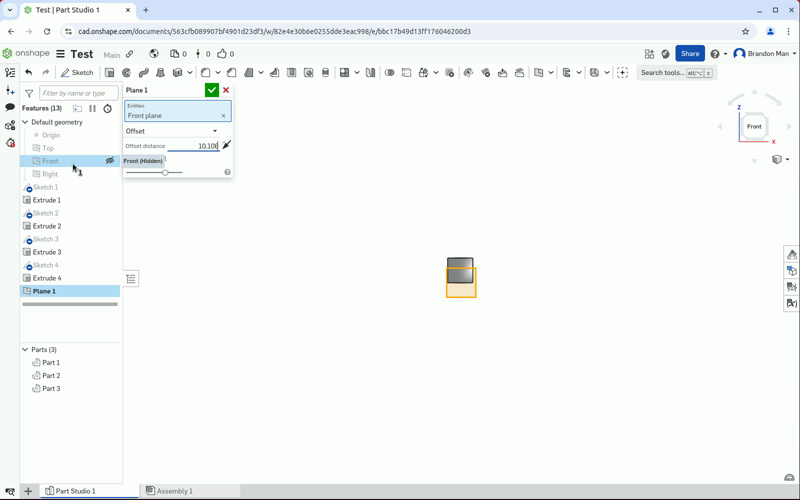
key(enter, 2)
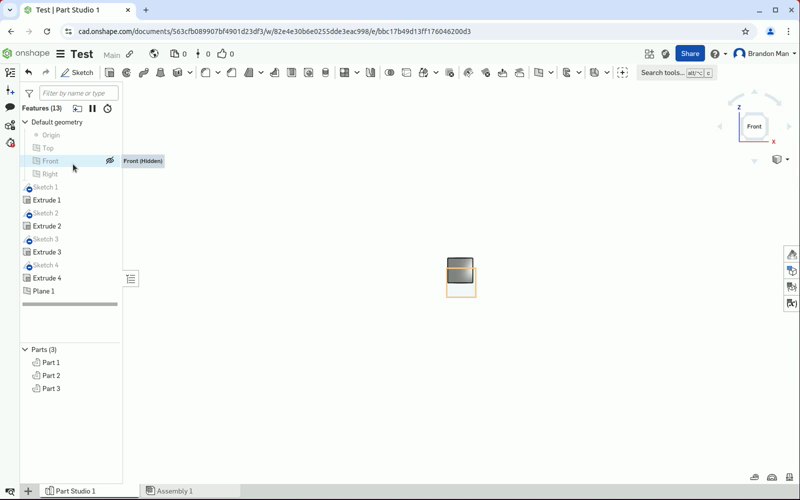
key(shift+s)
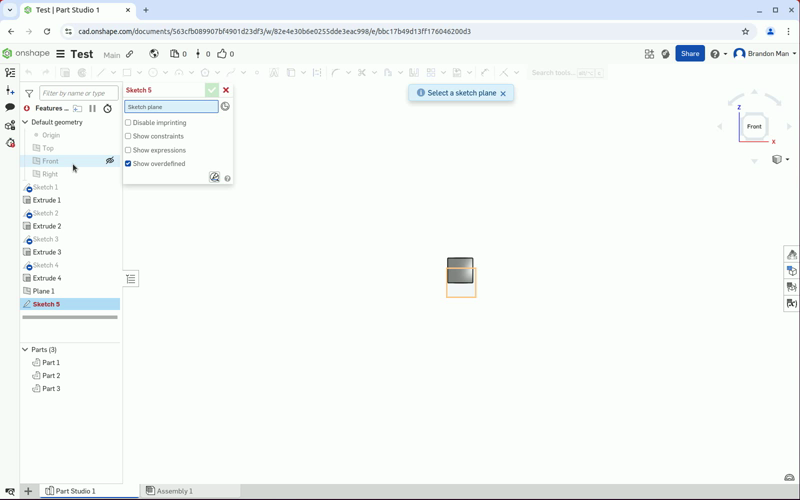
mouse_move(73, 293)
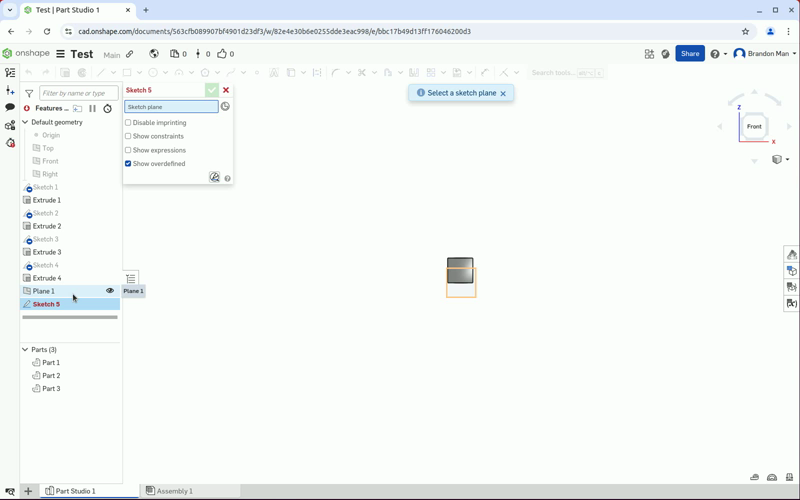
click(73, 293)
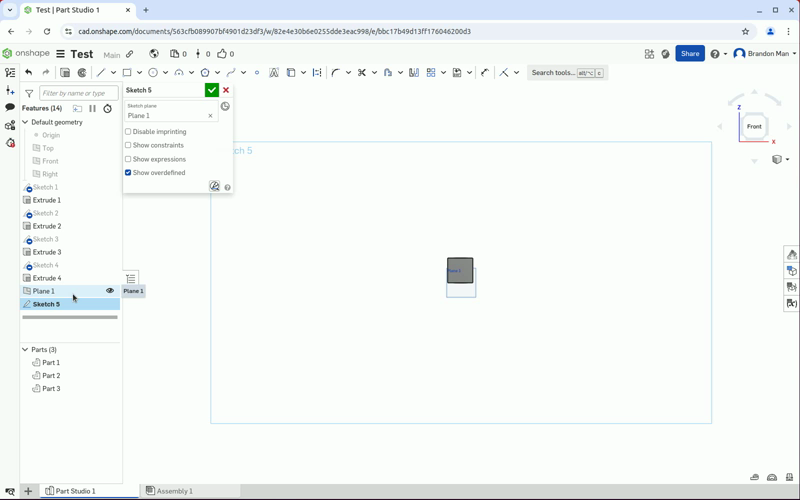
mouse_move(73, 352)
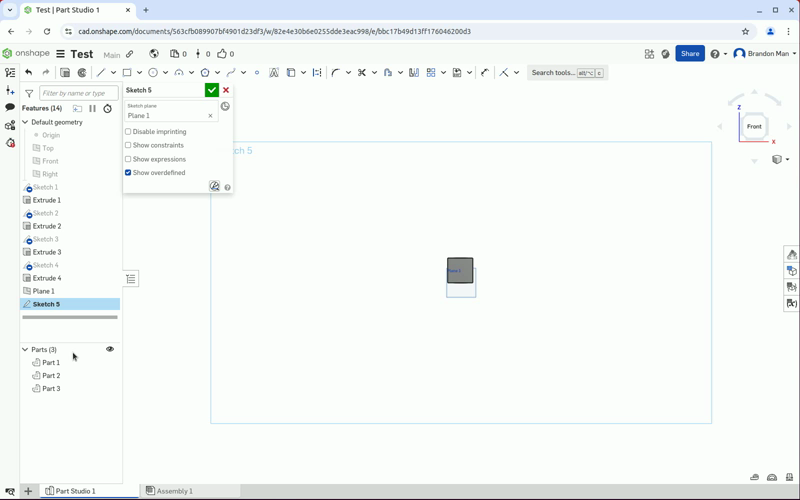
key(y)
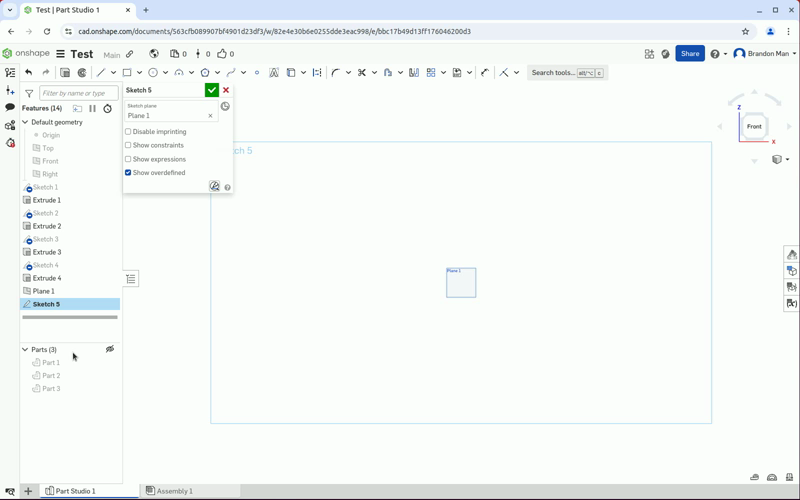
key(c)
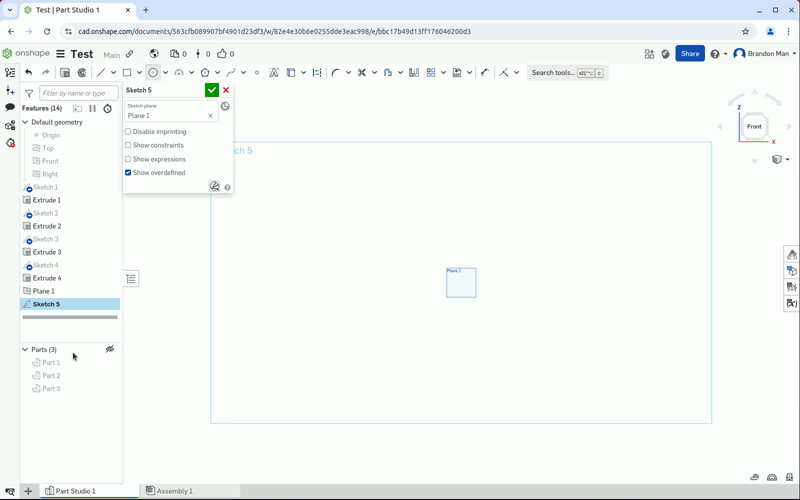
key_down(shift)
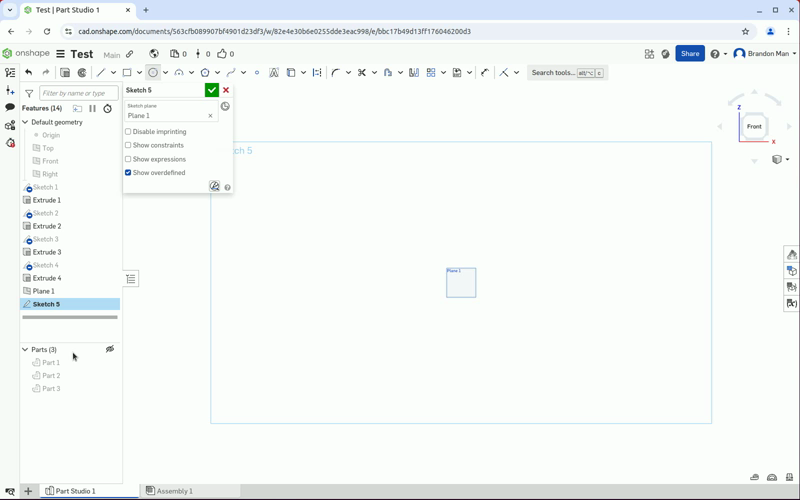
mouse_move(461, 270)
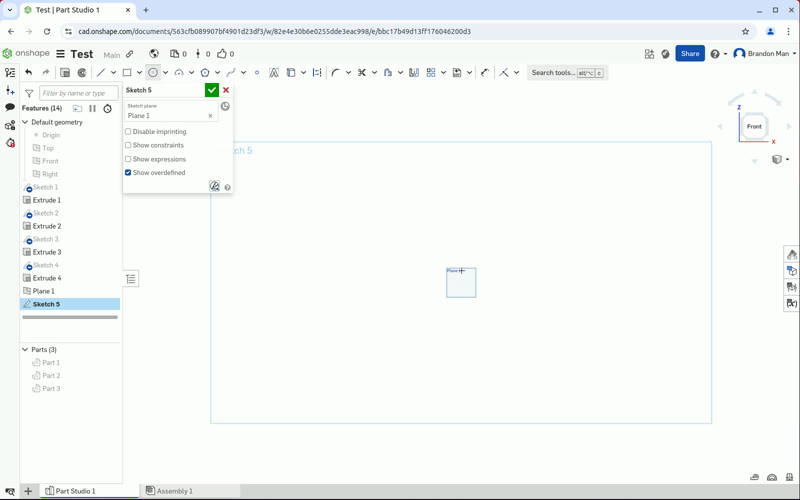
click(461, 270)
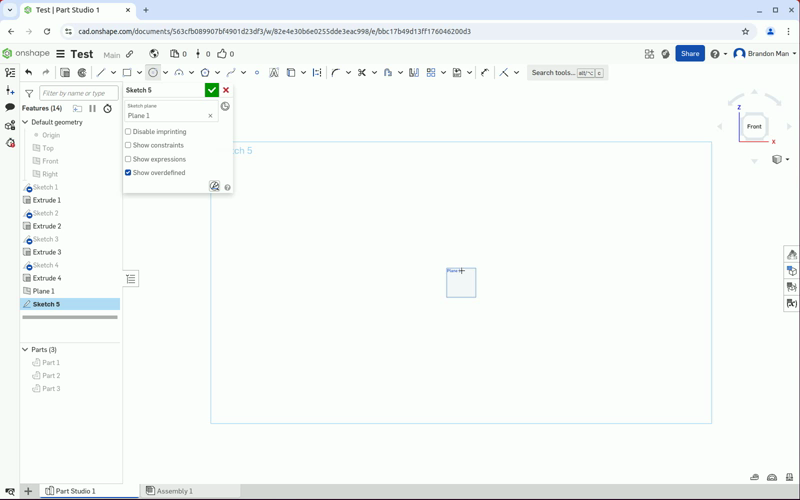
key_up(shift)
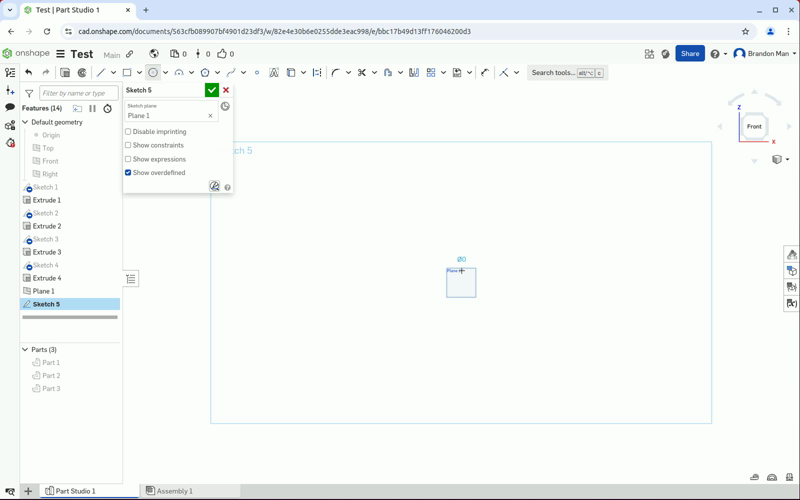
mouse_move(467, 270)
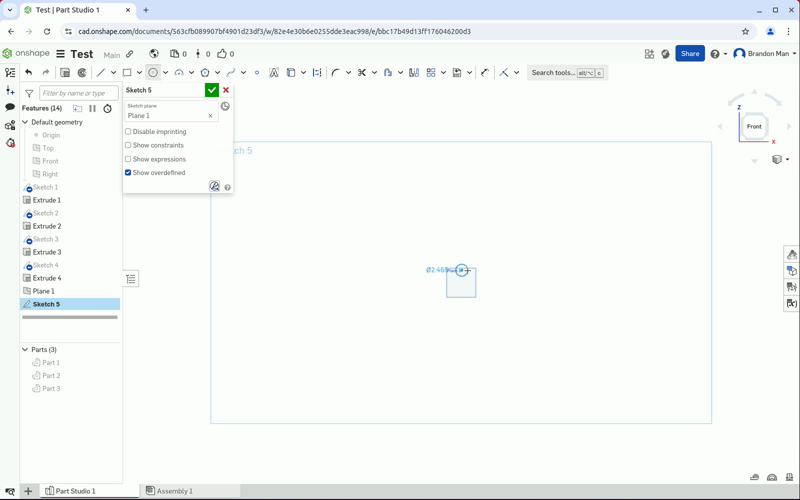
click(467, 270)
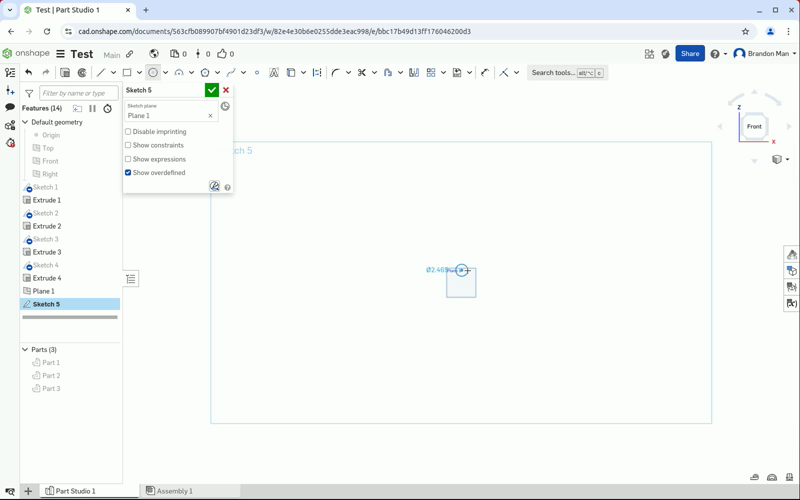
key(esc)
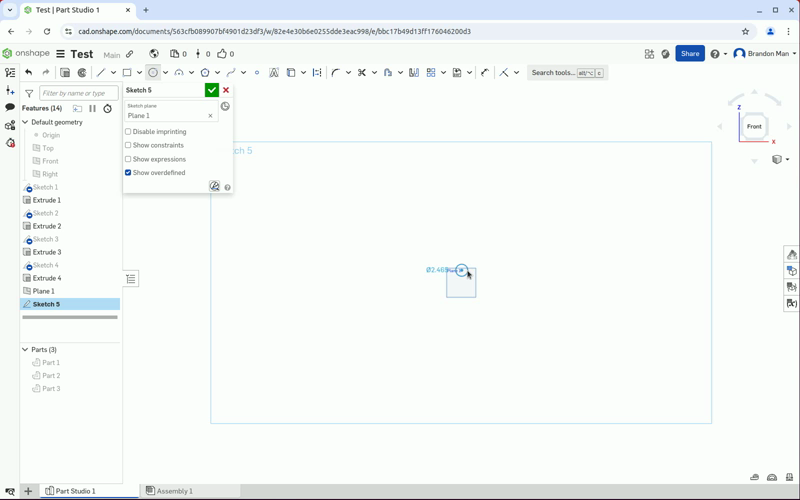
mouse_move(463, 272)
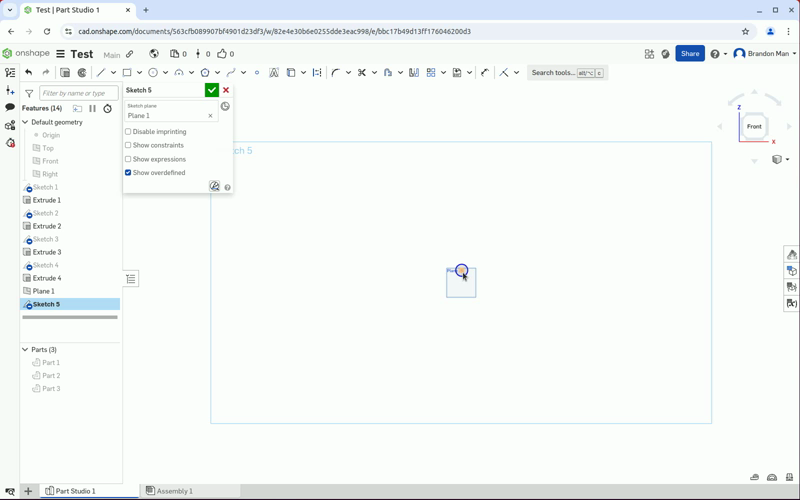
scroll(6)
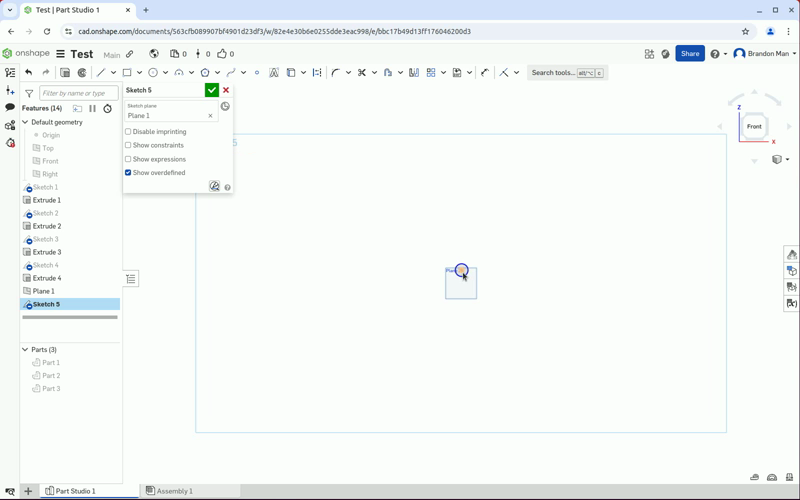
scroll(6)
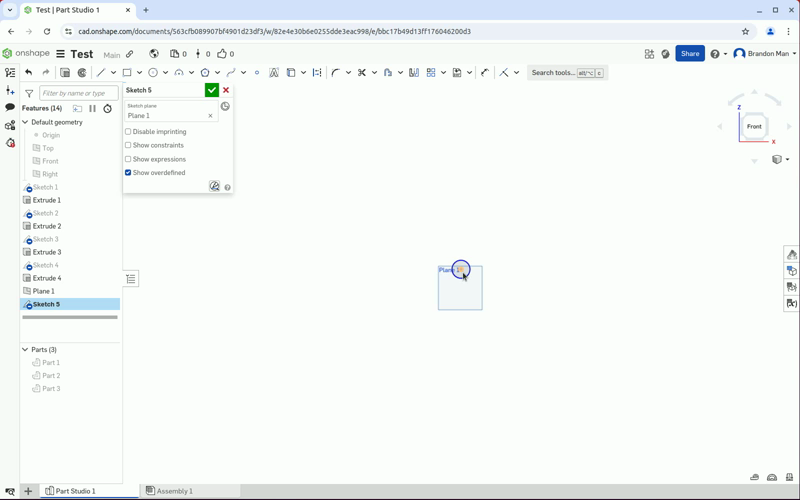
scroll(6)
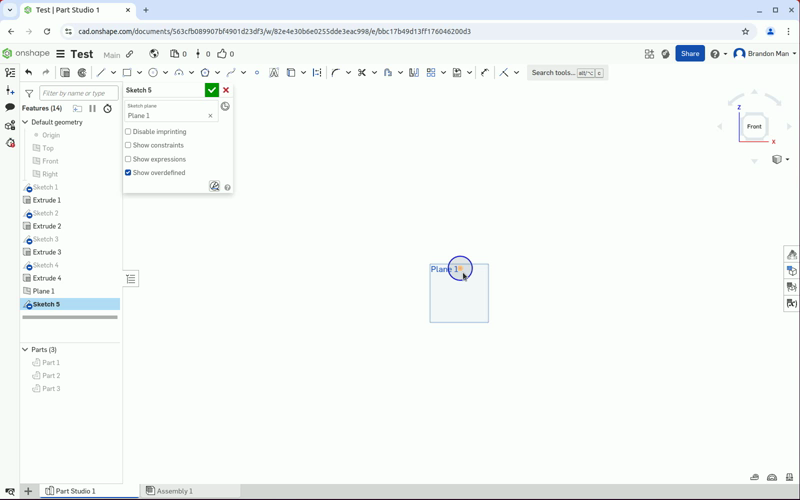
scroll(6)
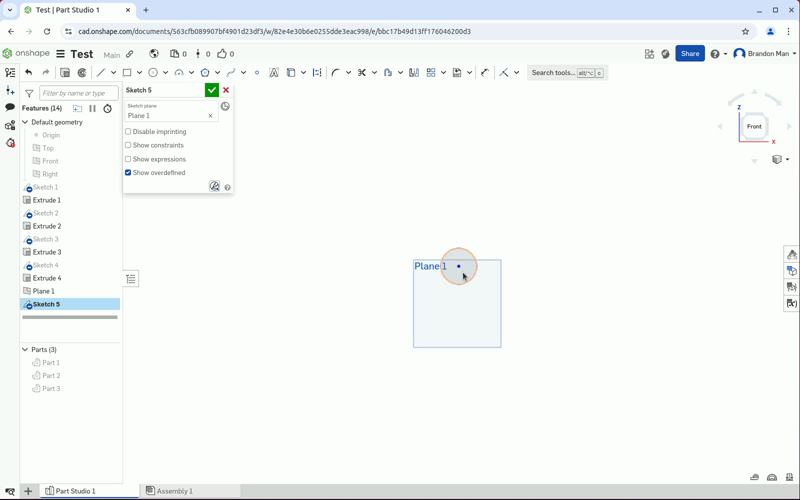
scroll(6)
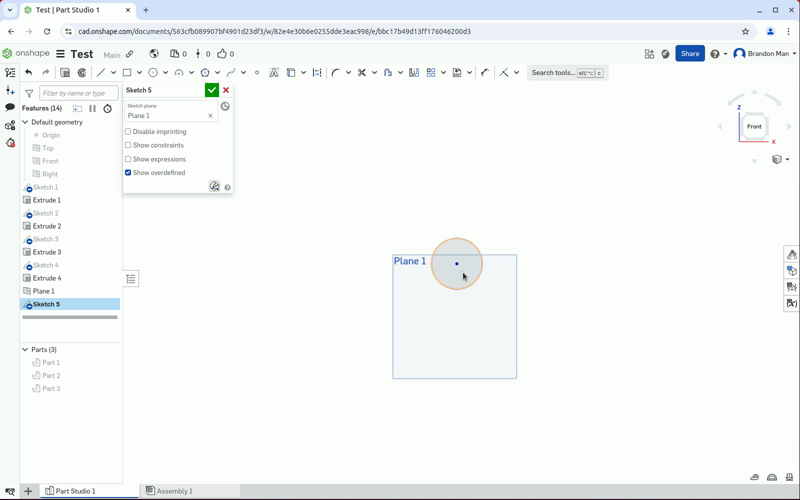
scroll(6)
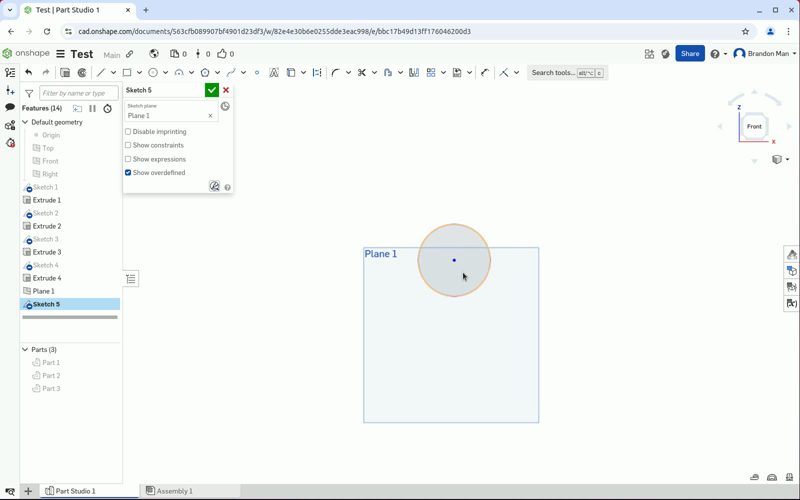
scroll(6)
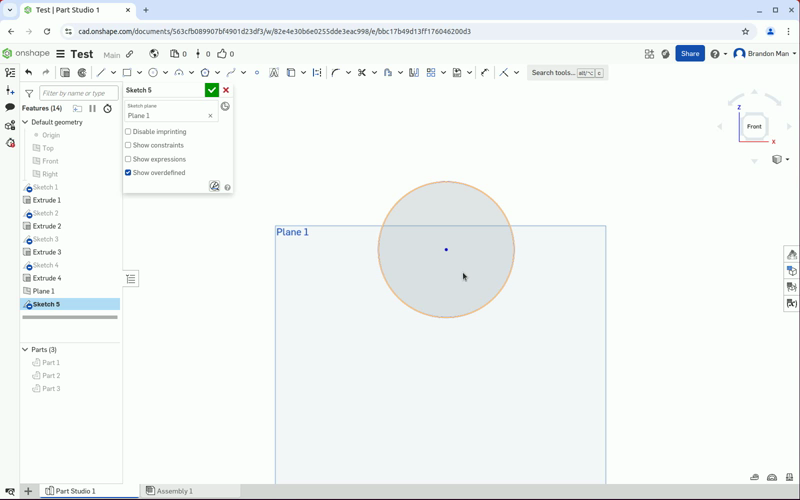
click(463, 272)
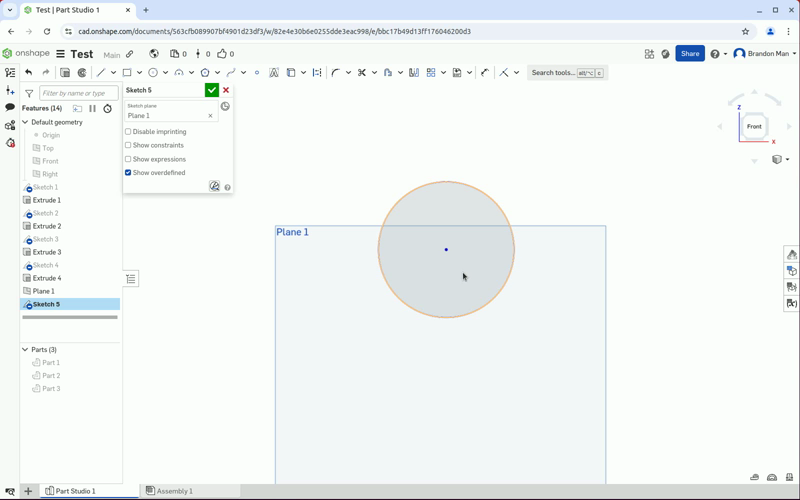
scroll(-6)
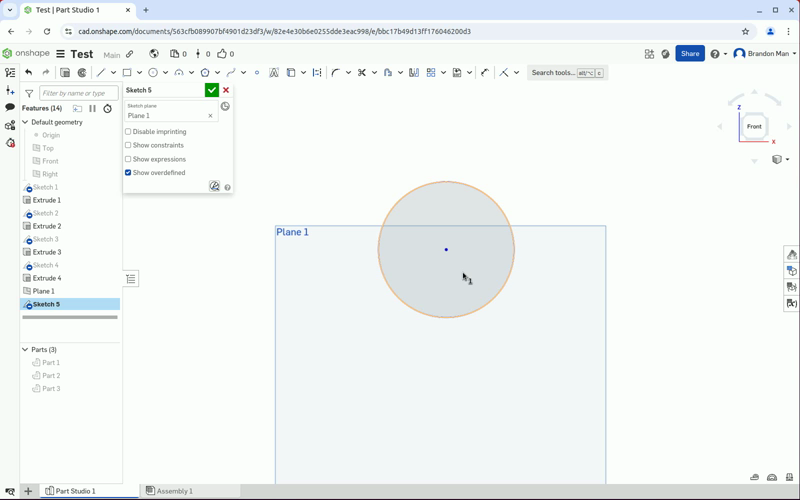
scroll(-6)
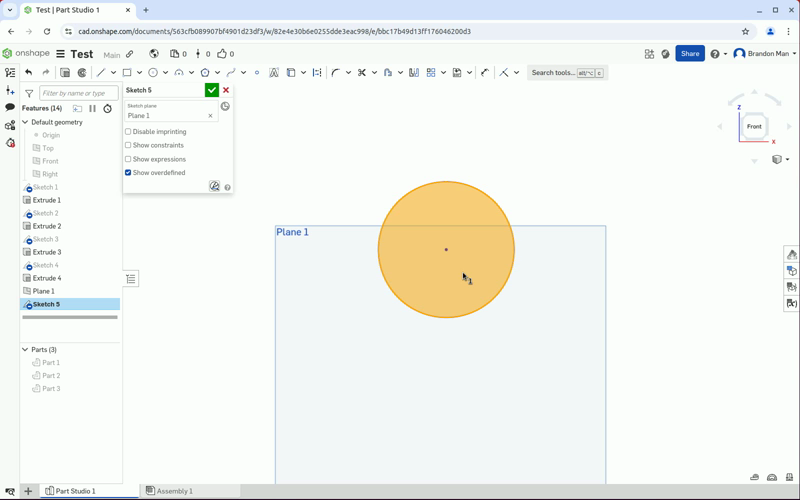
scroll(-6)
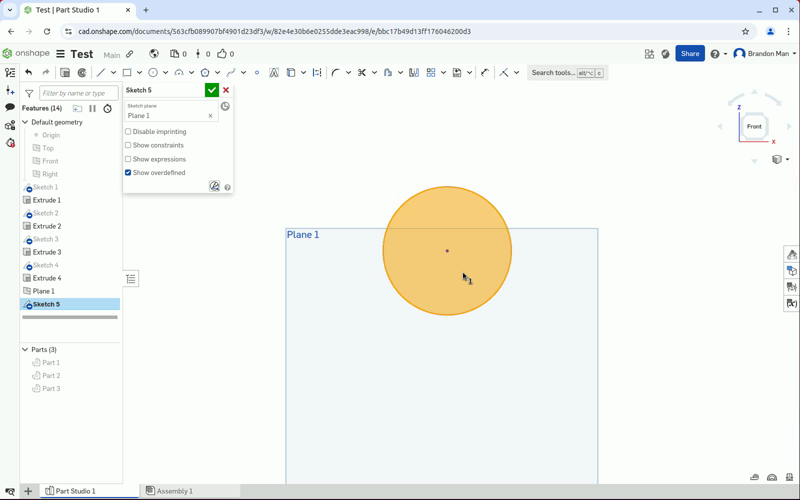
scroll(-6)
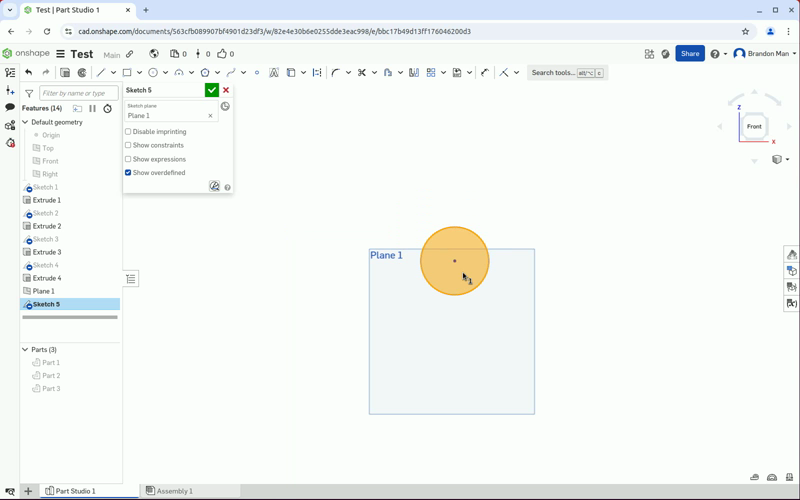
scroll(-6)
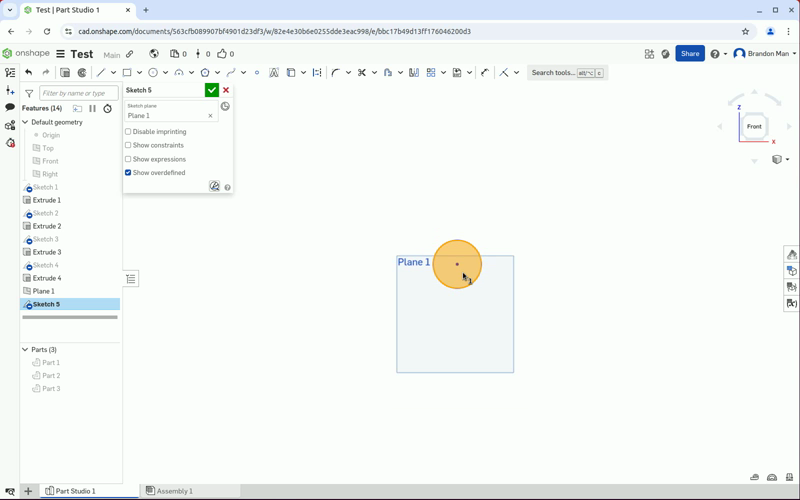
scroll(-6)
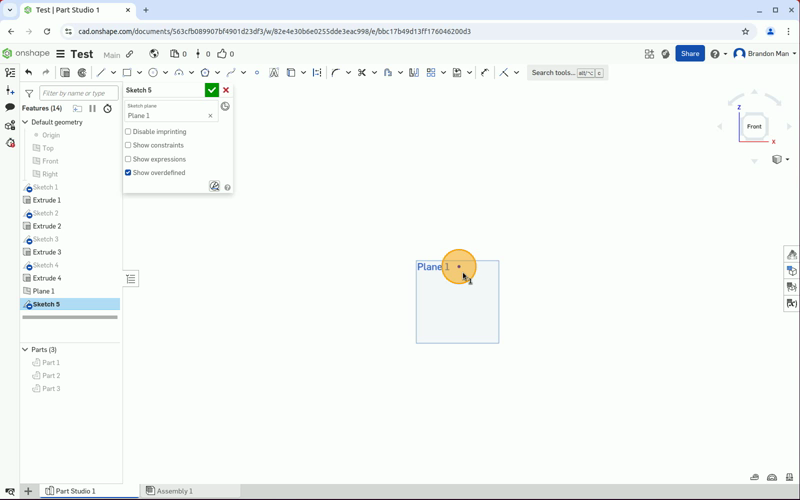
scroll(-6)
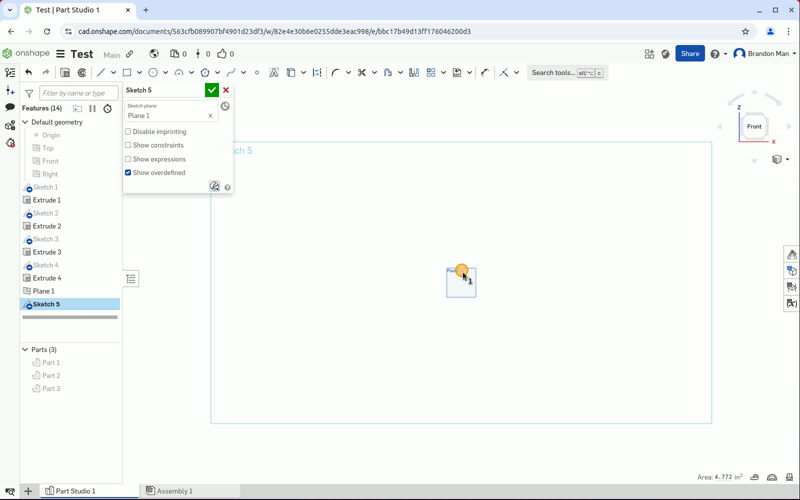
mouse_move(73, 352)
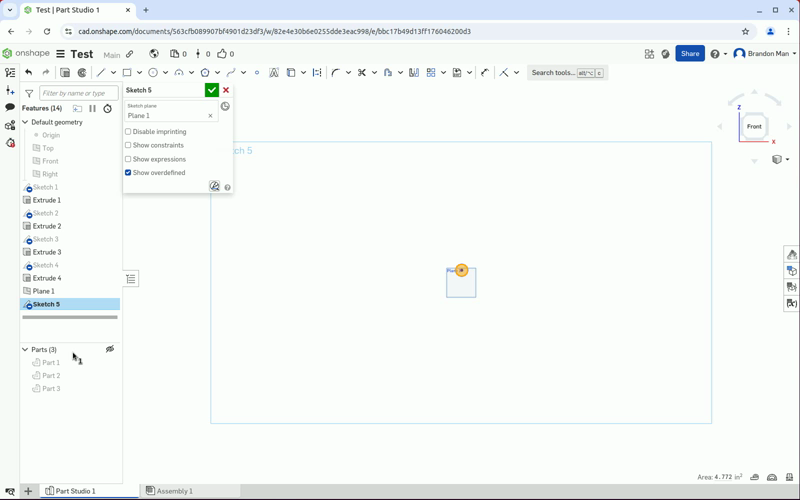
key(shift+y)
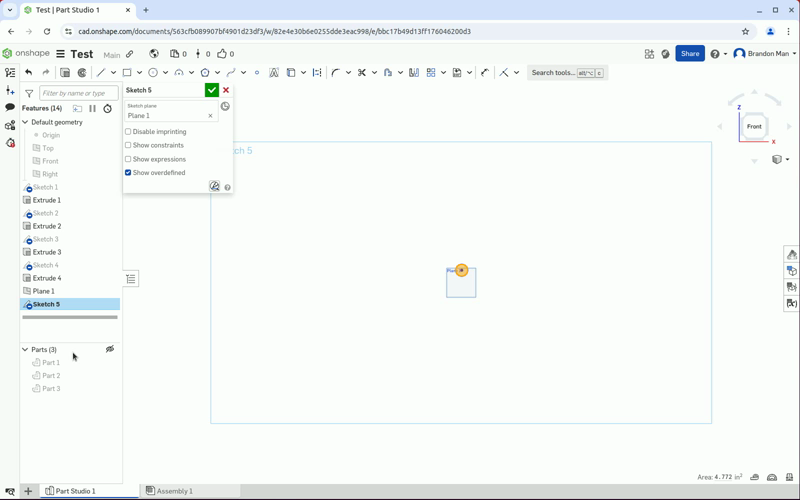
key(shift+e)
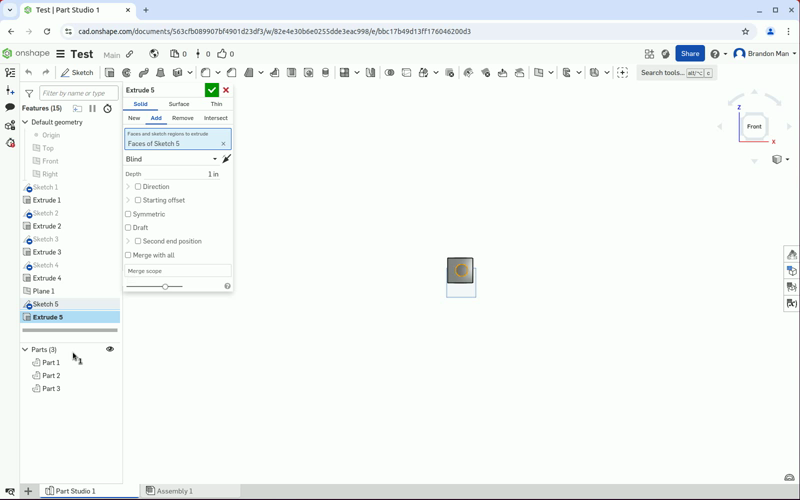
mouse_move(143, 106)
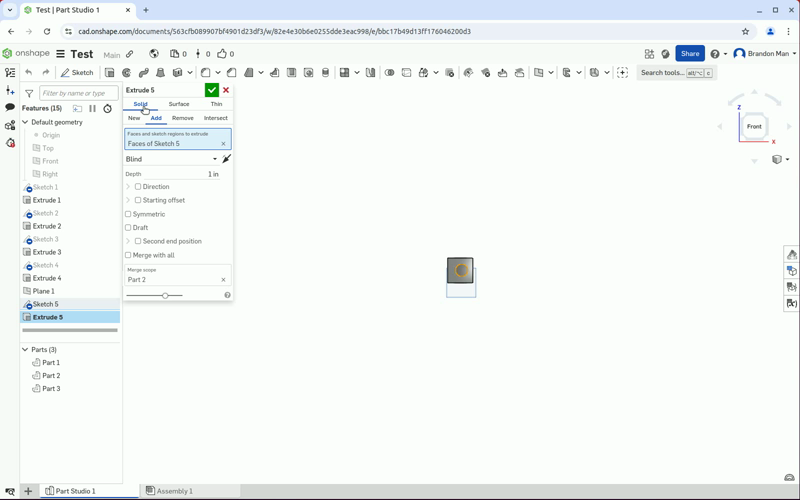
click(143, 106)
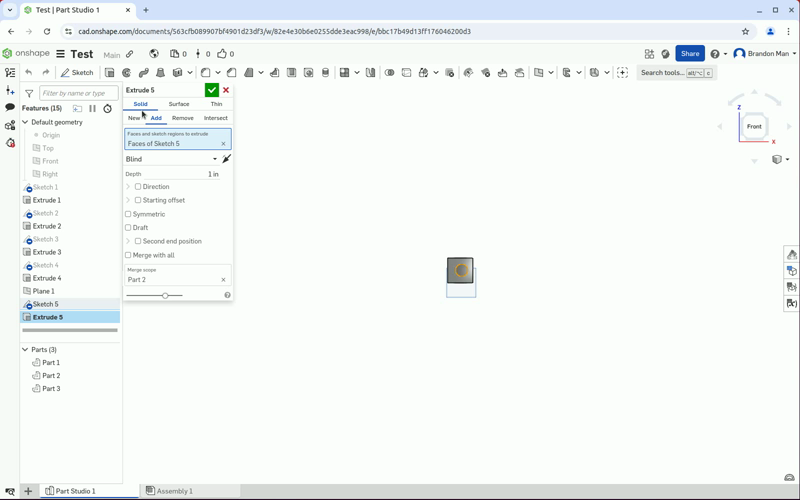
mouse_move(137, 120)
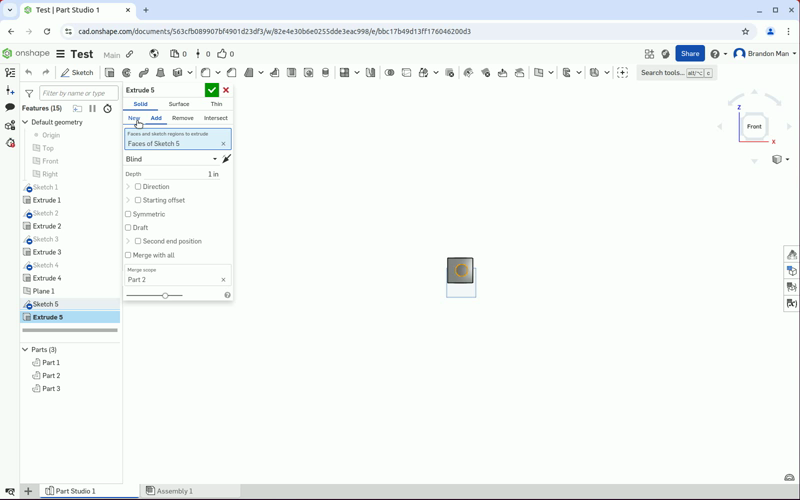
click(137, 120)
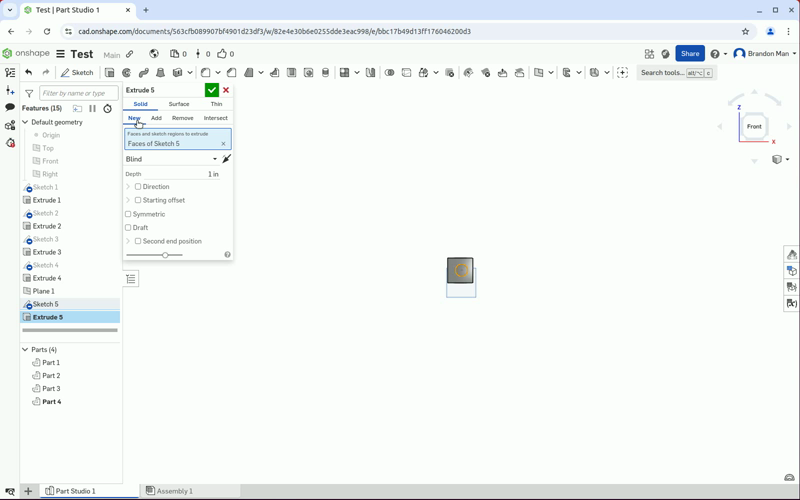
key(tab, 4)
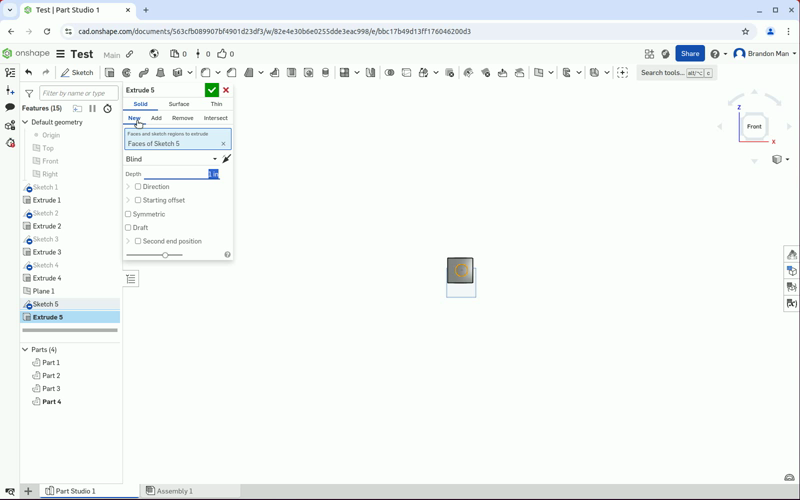
text(5.055)
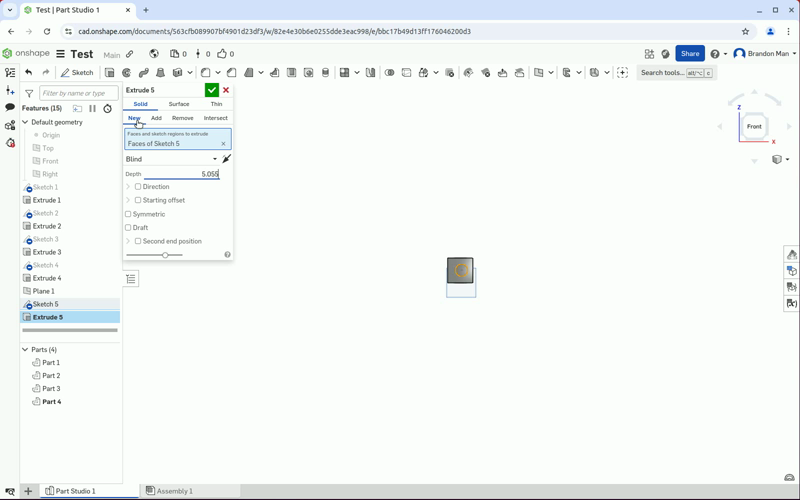
key(enter)
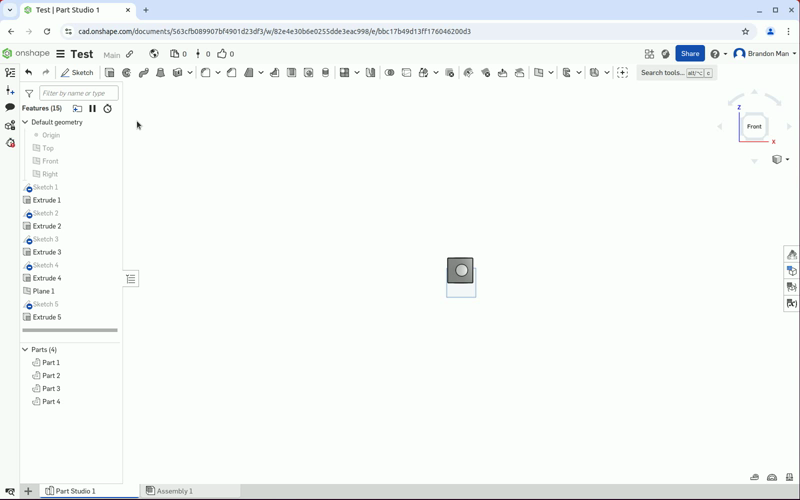
key(shift+h)
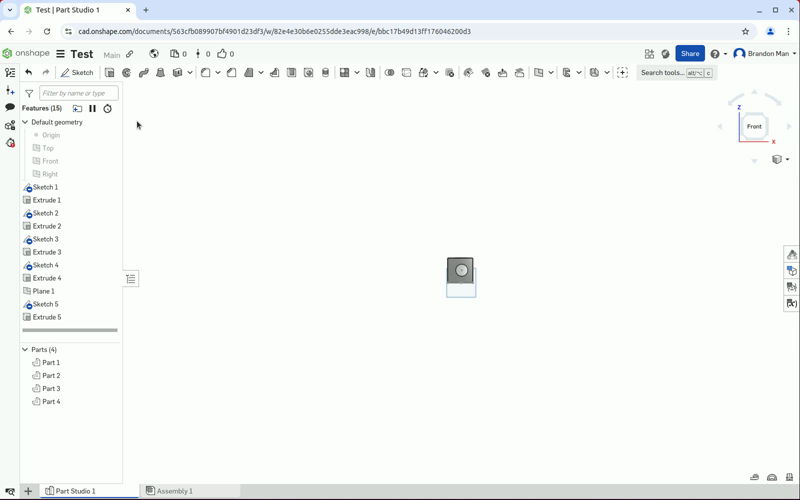
key(shift+h)
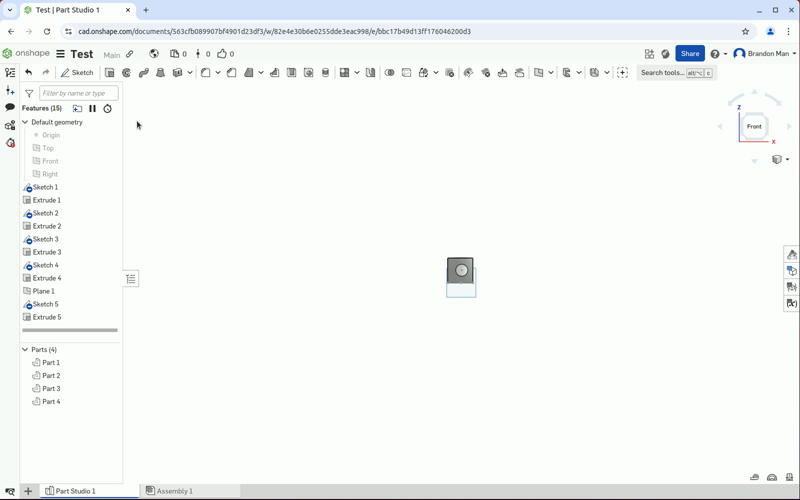
key(shift+7)
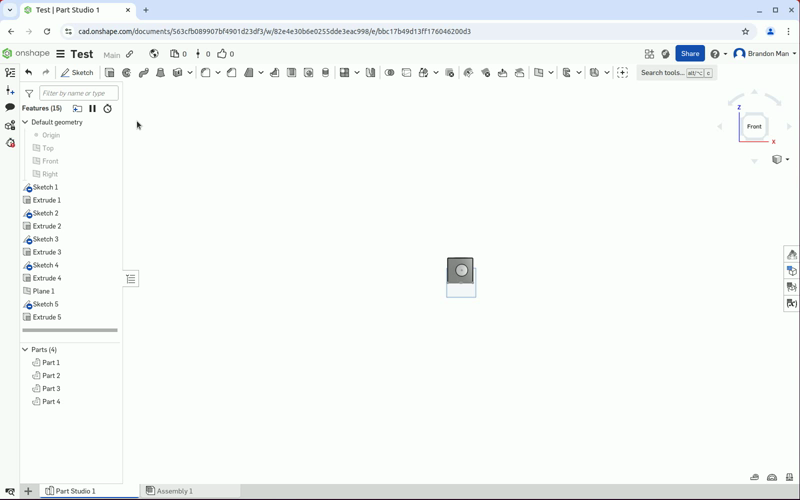
key(left, 2)
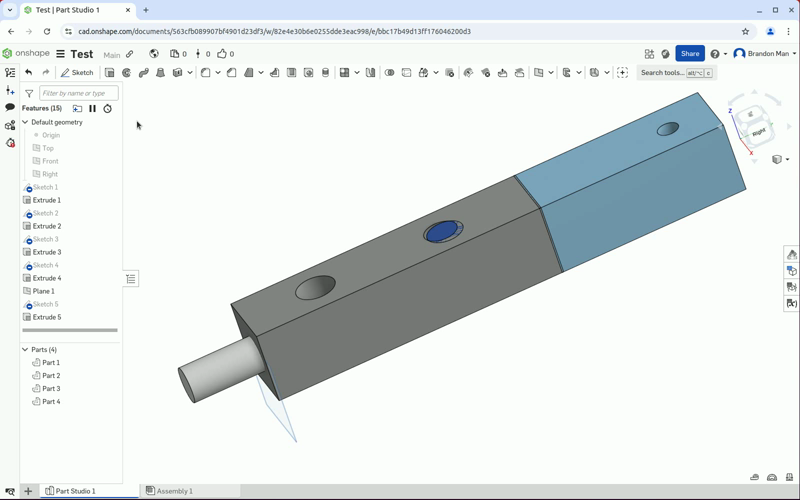
key(down, 2)
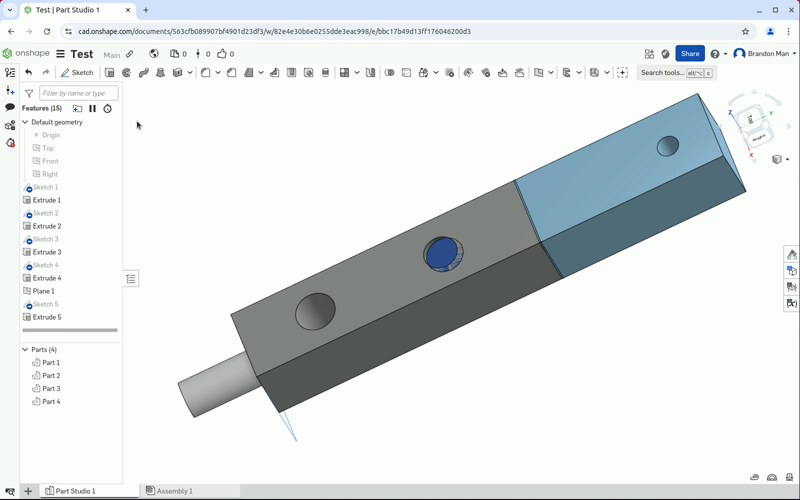
key(up, 2)
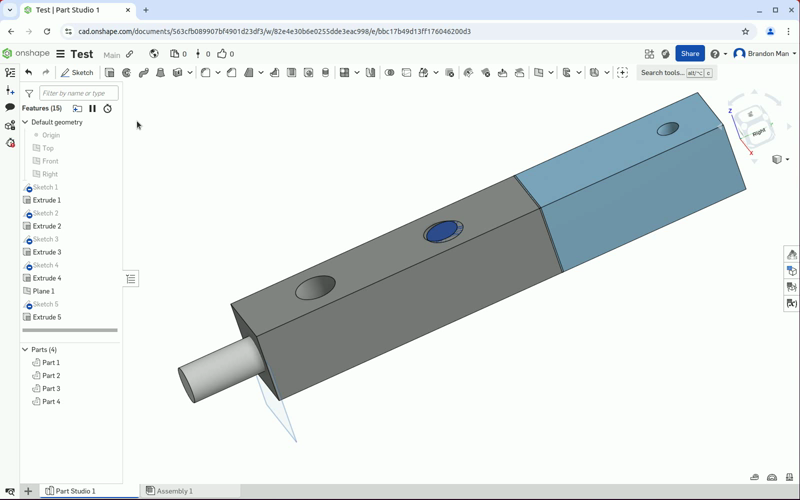
key(right, 2)
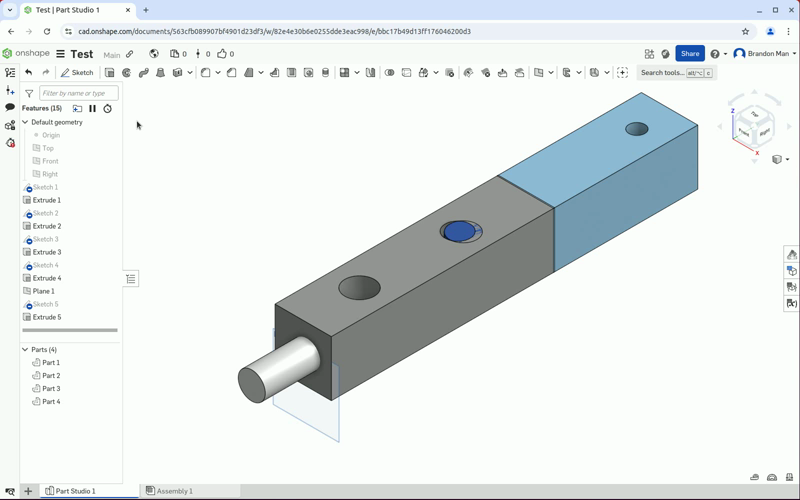
mouse_move(73, 189)
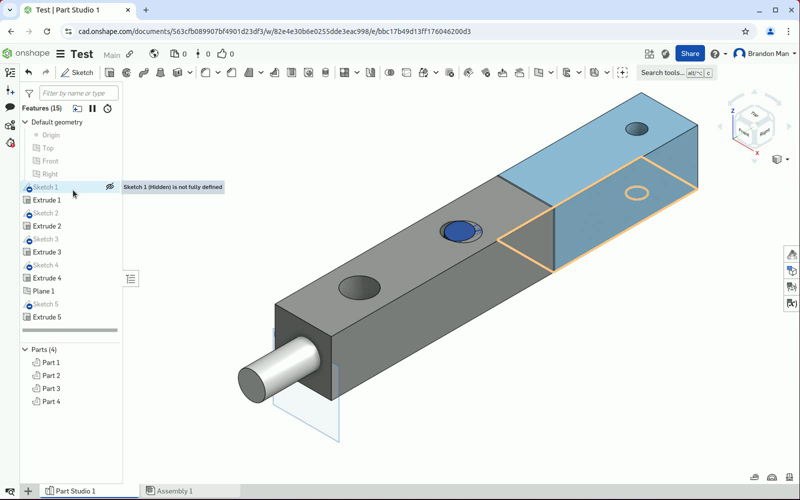
click(73, 189)